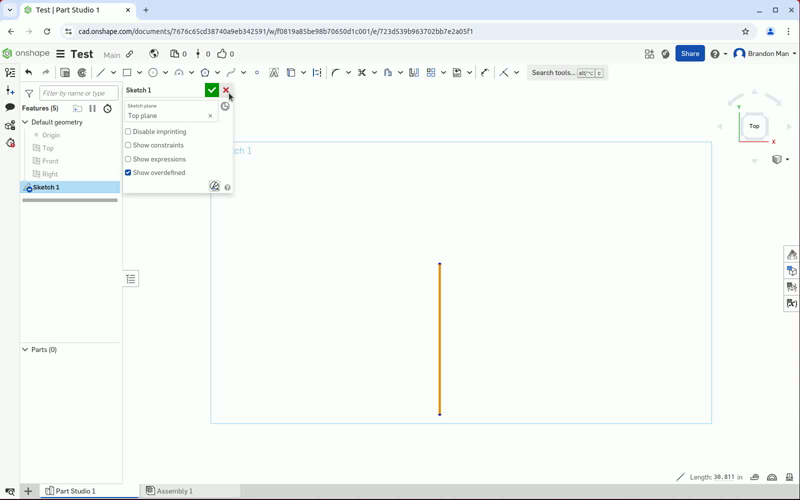
key(shift+h)
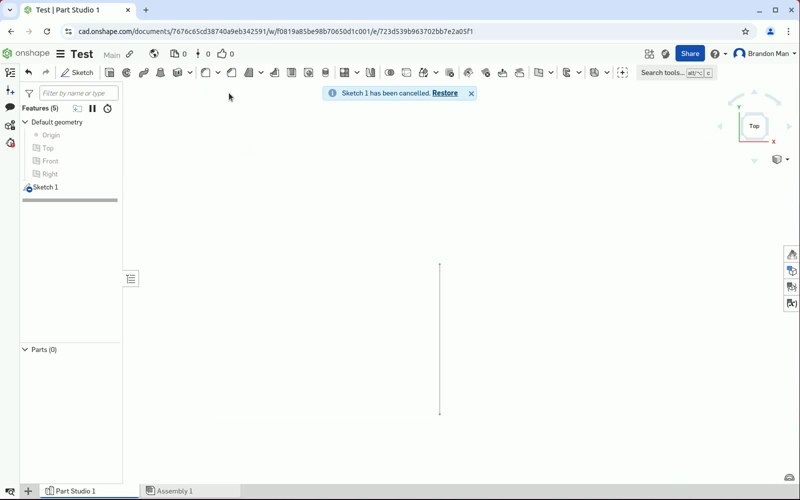
key(shift+s)
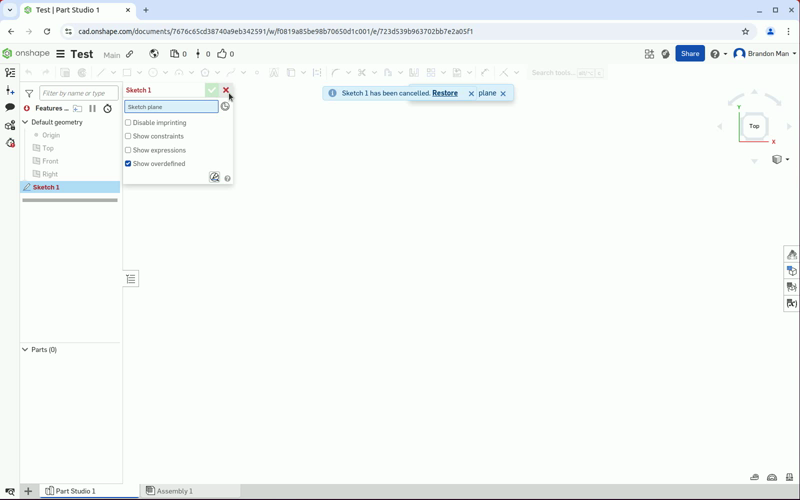
mouse_move(73, 150)
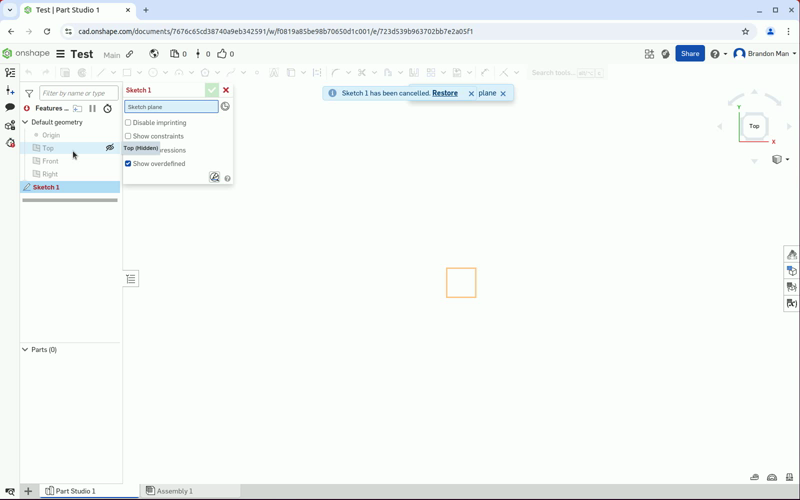
click(73, 150)
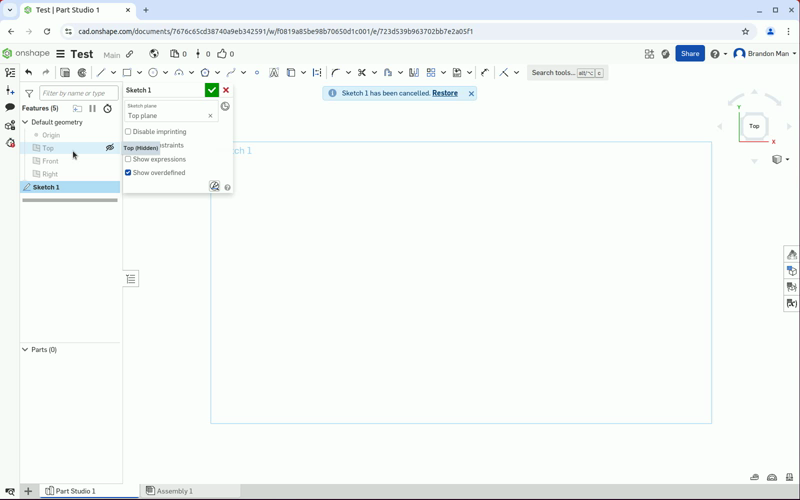
mouse_move(73, 352)
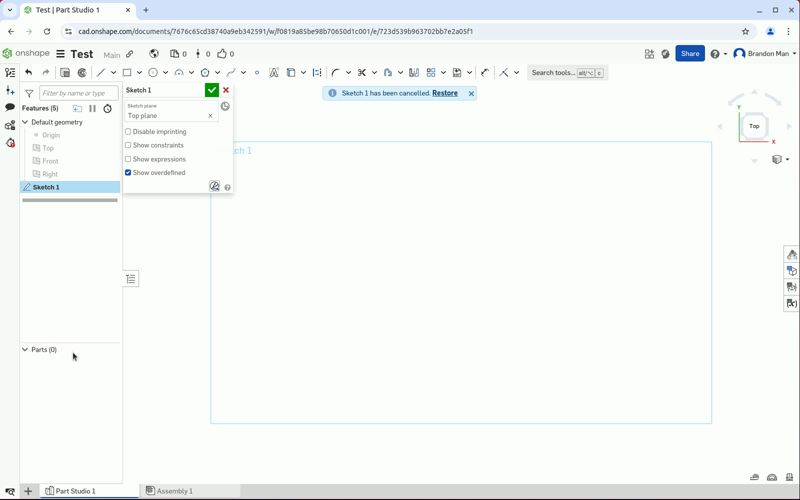
key(y)
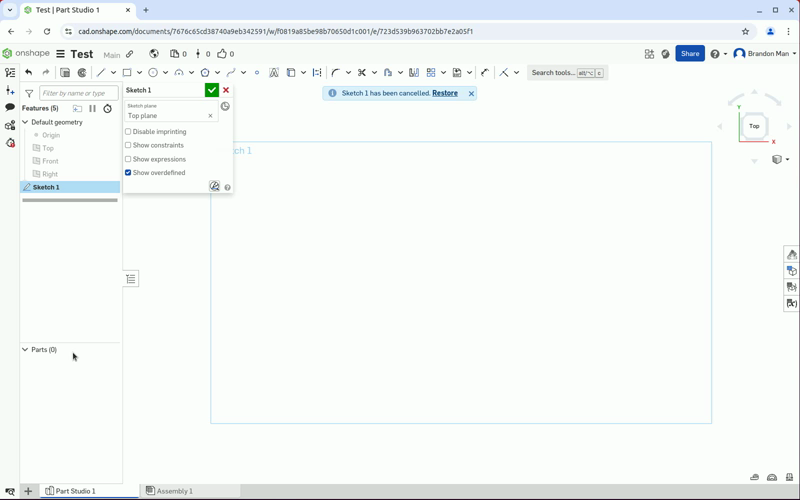
key(l)
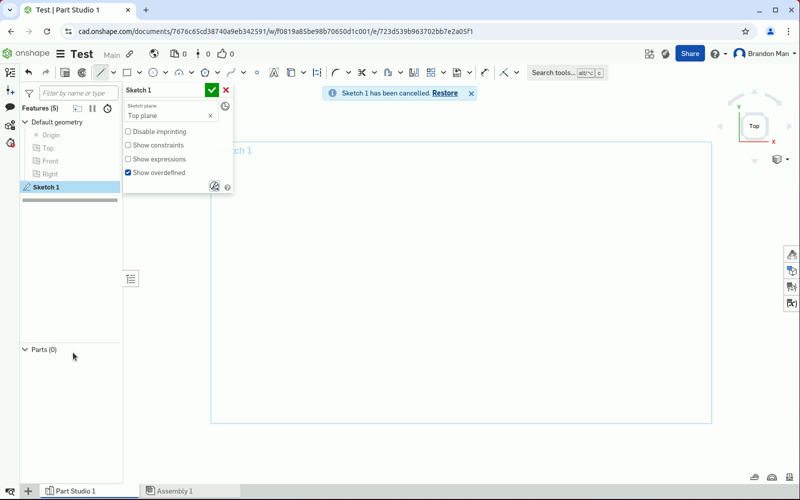
key_down(shift)
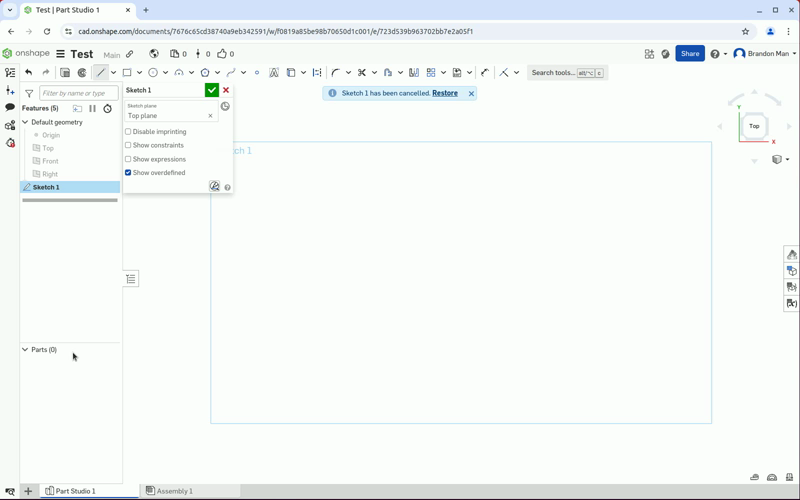
mouse_move(413, 318)
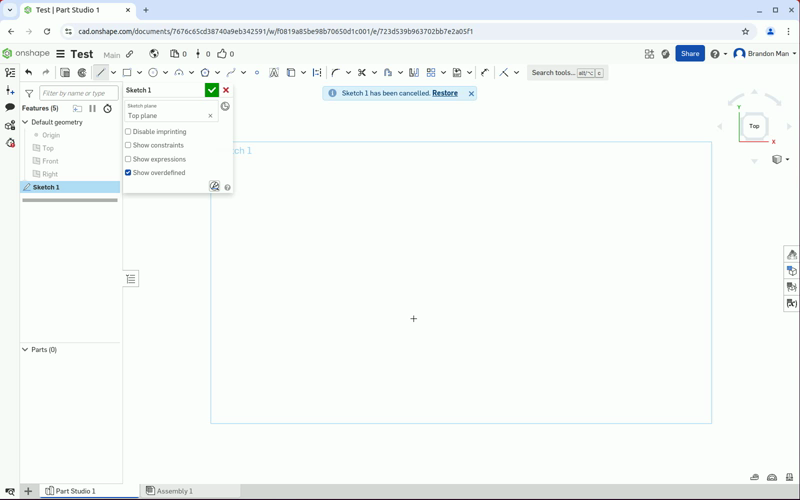
click(413, 318)
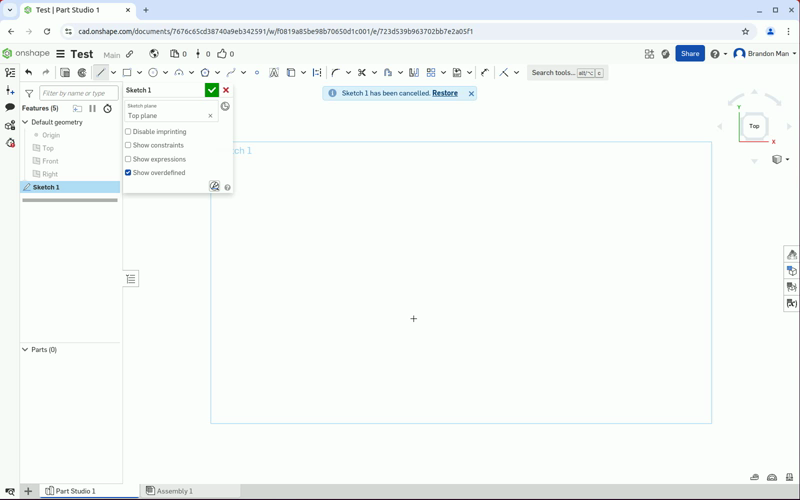
key_up(shift)
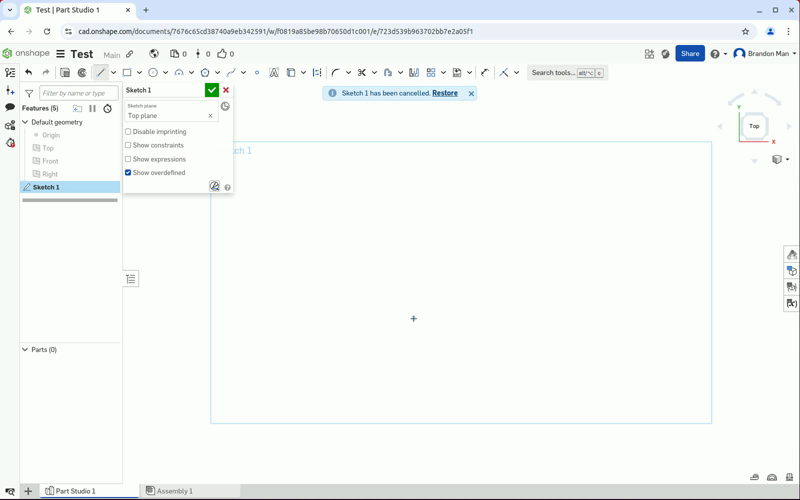
key_down(shift)
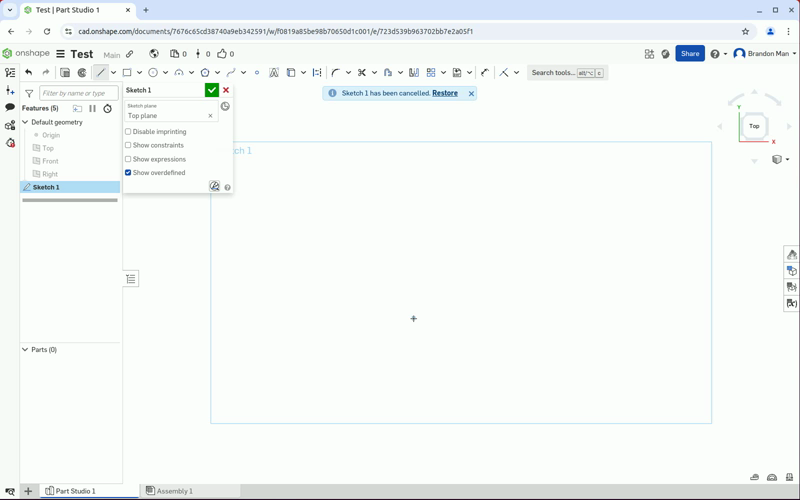
mouse_move(444, 318)
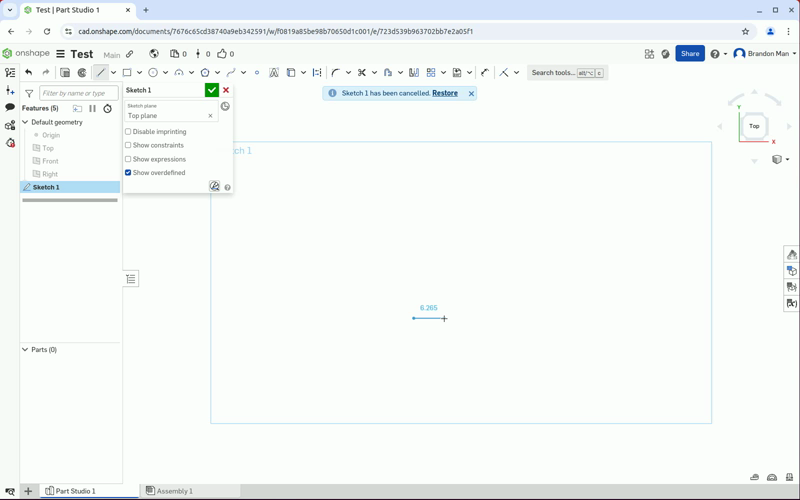
mouse_move(425, 318)
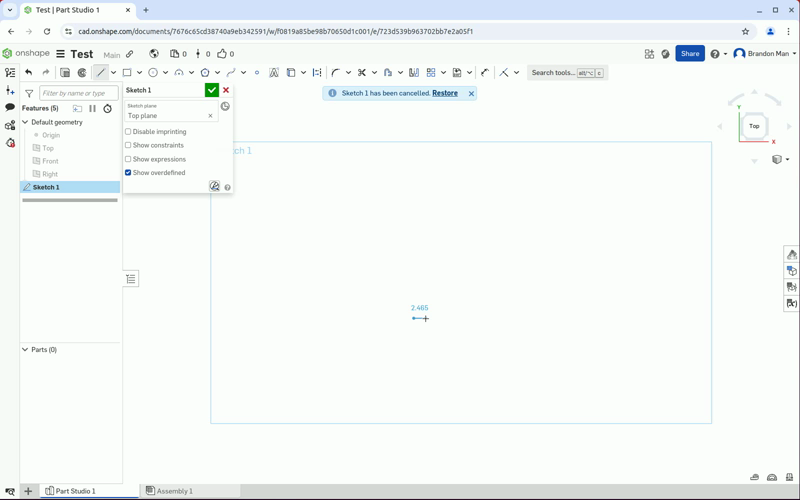
click(425, 318)
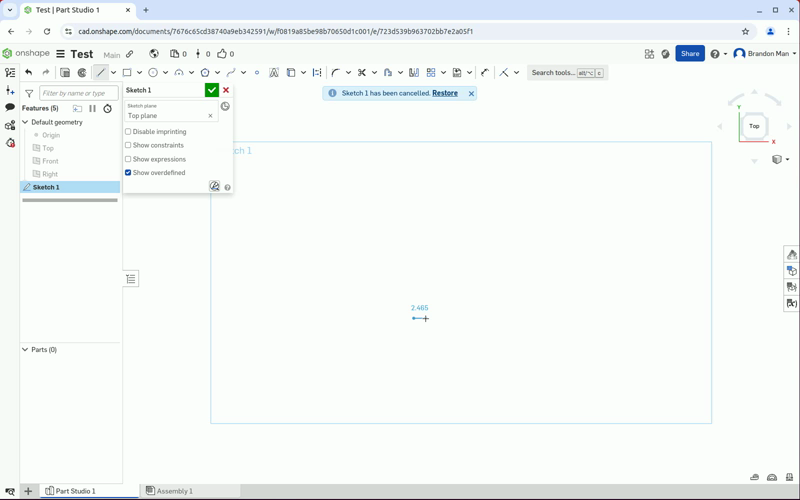
key_up(shift)
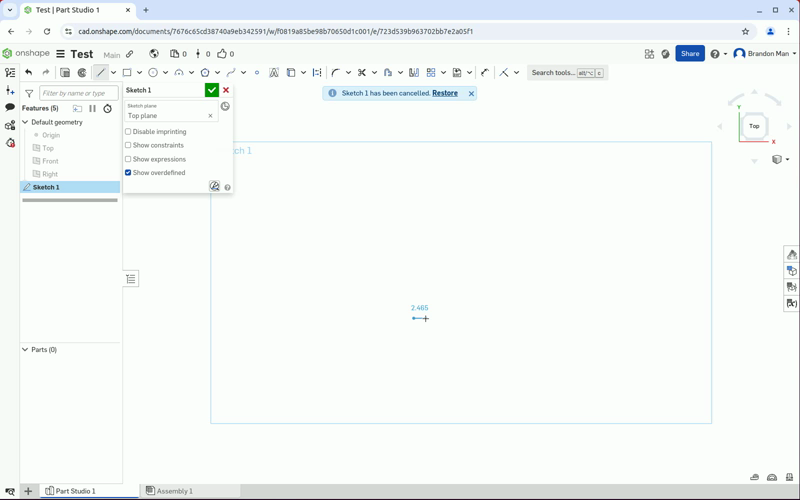
key_down(shift)
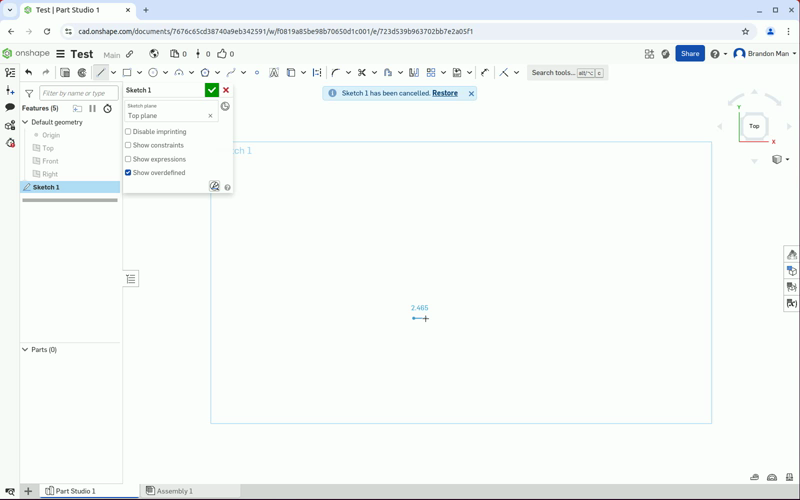
mouse_move(425, 217)
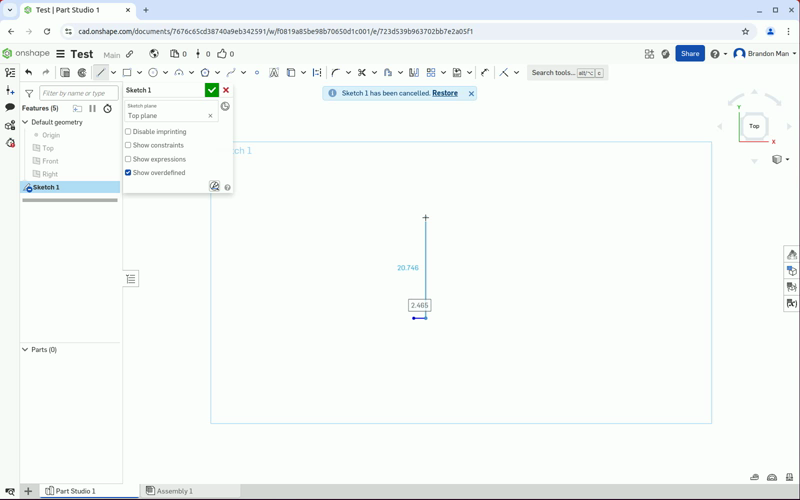
click(425, 217)
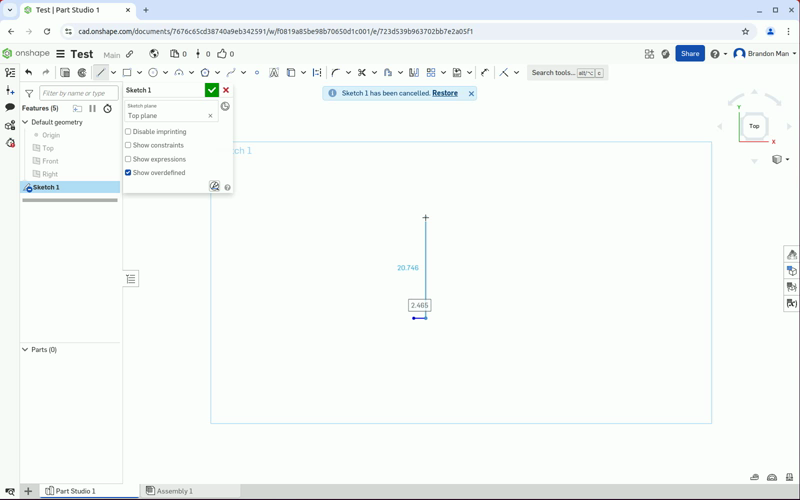
key_up(shift)
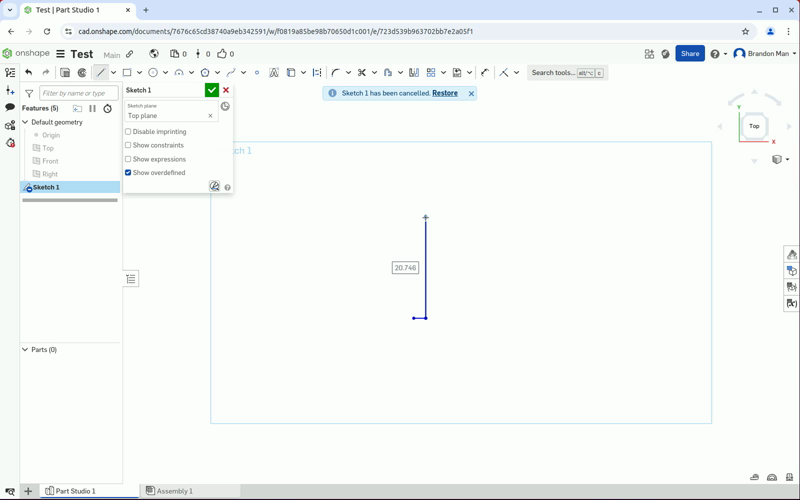
key_down(shift)
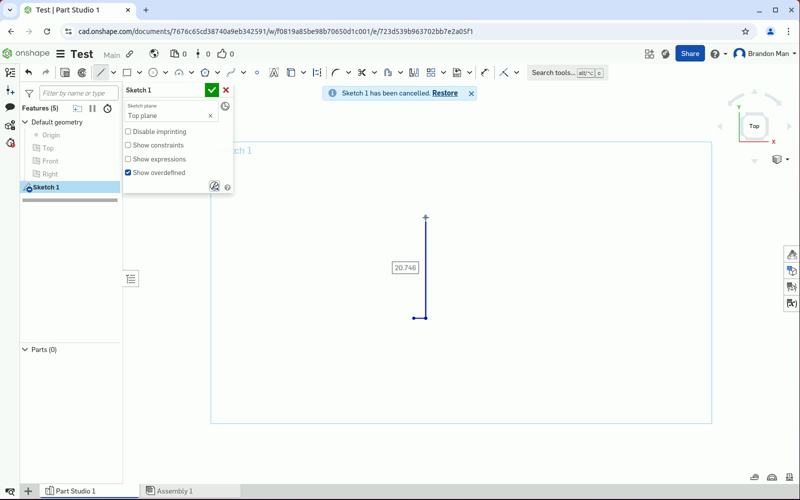
mouse_move(455, 217)
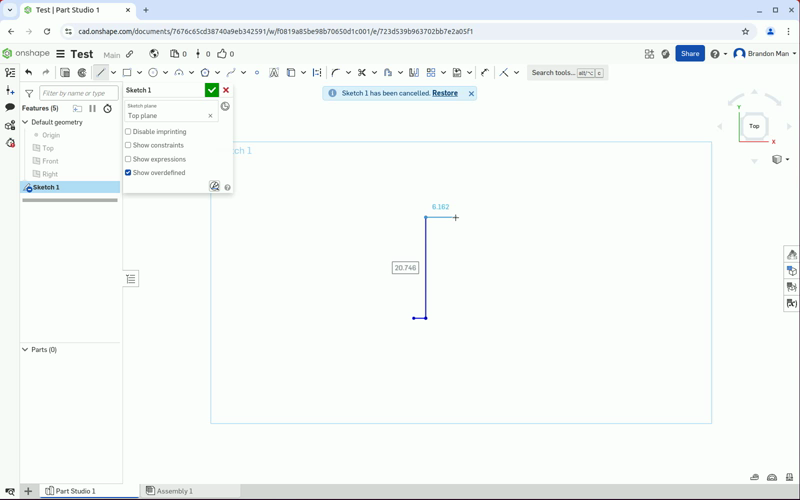
mouse_move(413, 217)
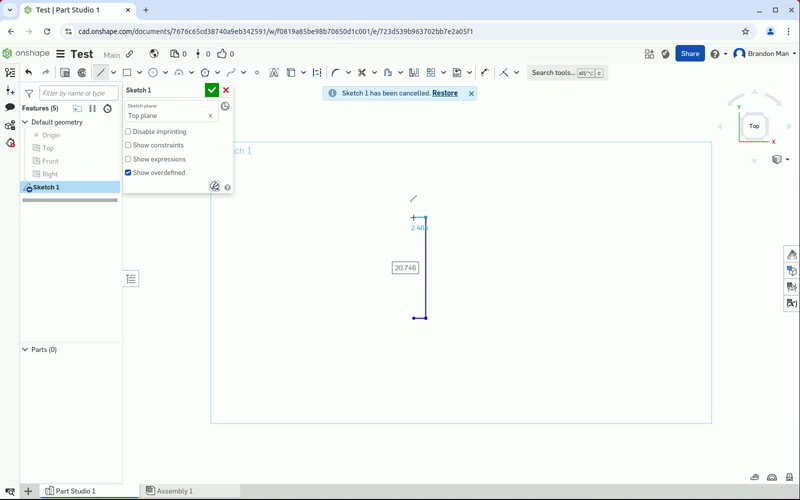
click(413, 217)
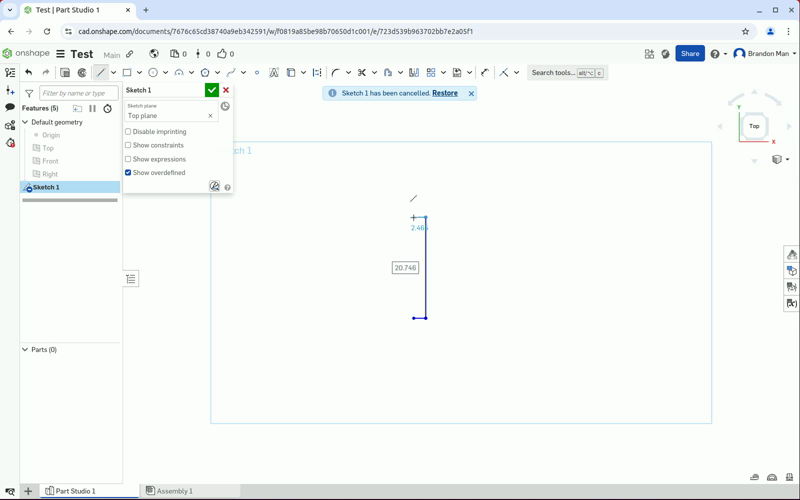
key_up(shift)
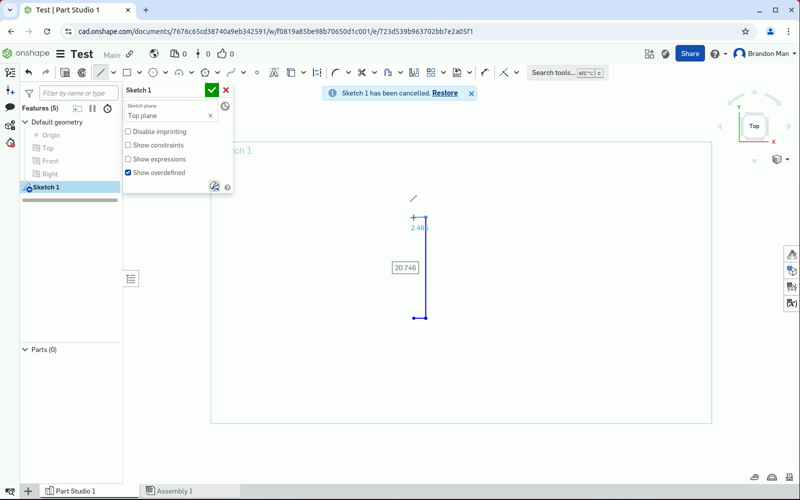
key_down(shift)
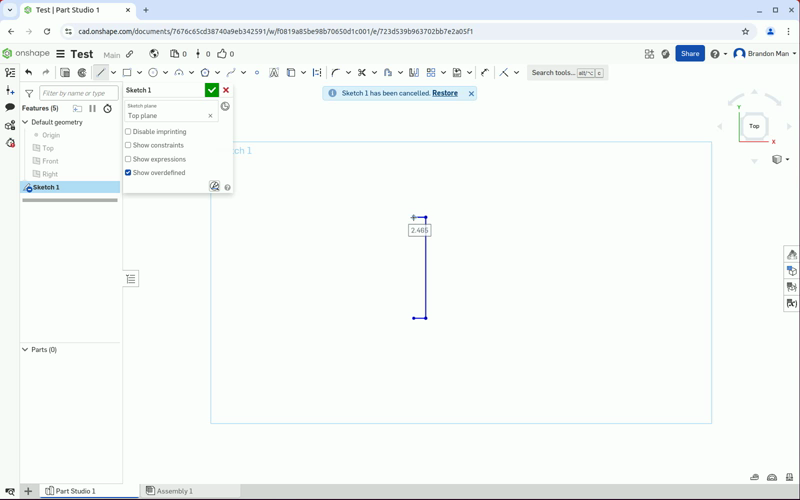
mouse_move(413, 318)
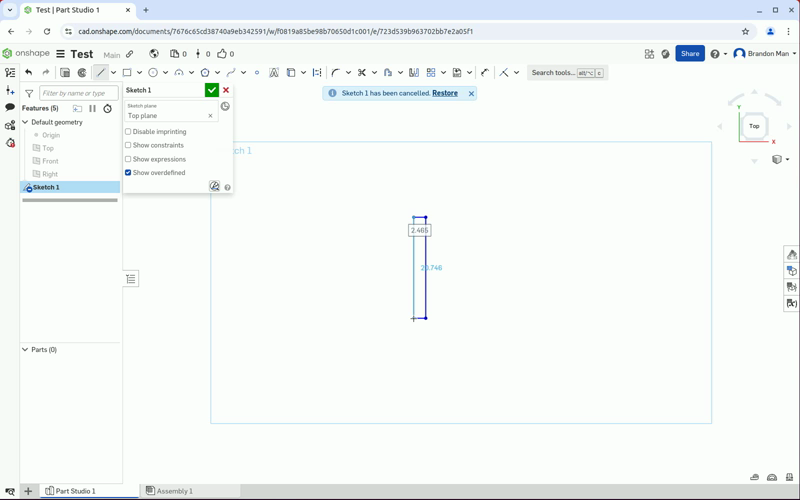
key_up(shift)
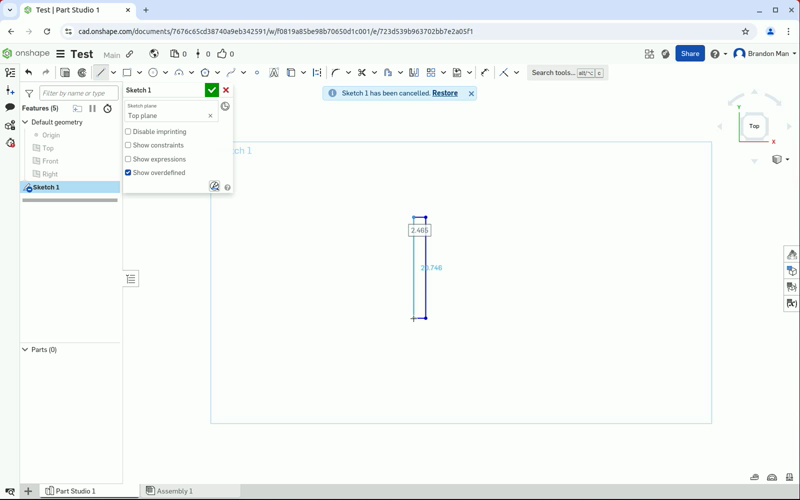
click(413, 318)
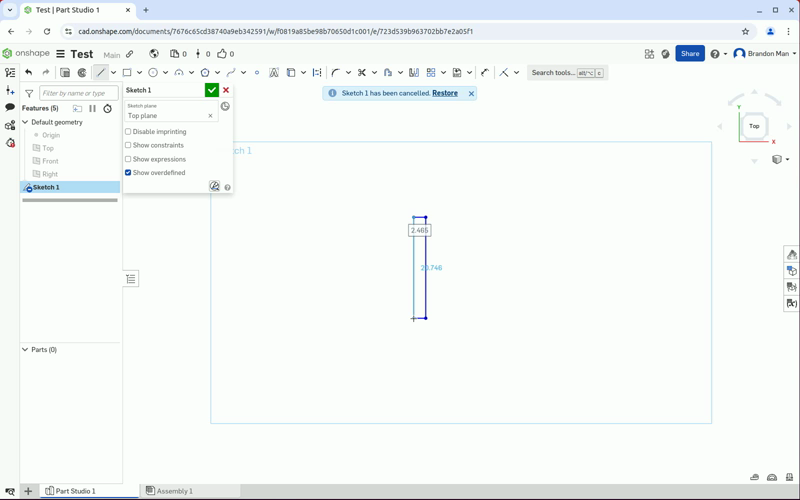
key(esc)
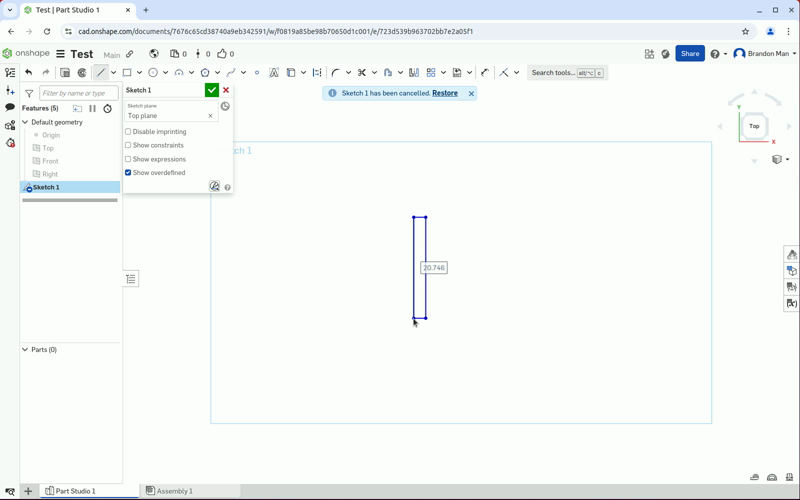
mouse_move(419, 218)
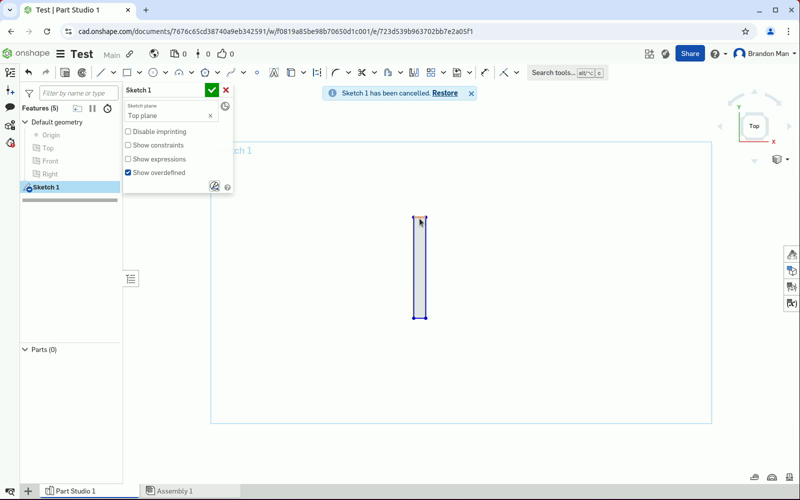
scroll(6)
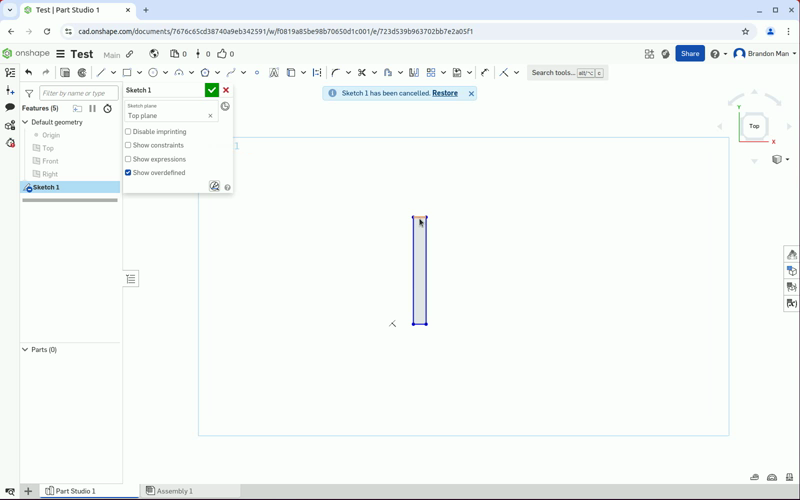
scroll(6)
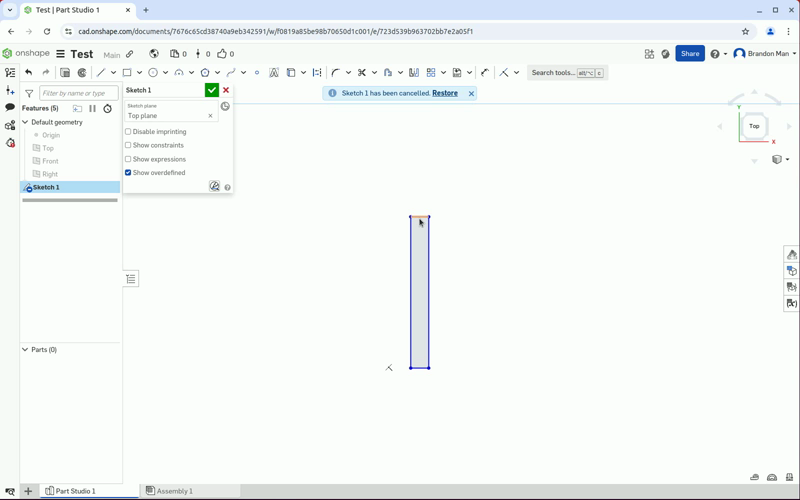
scroll(6)
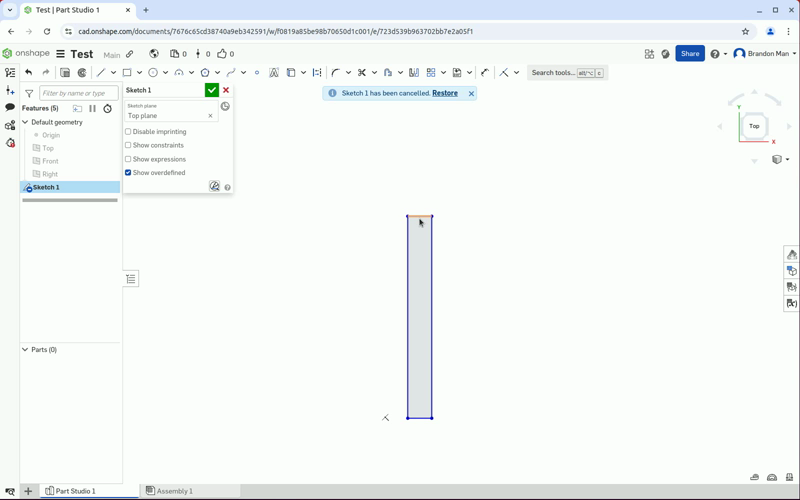
scroll(6)
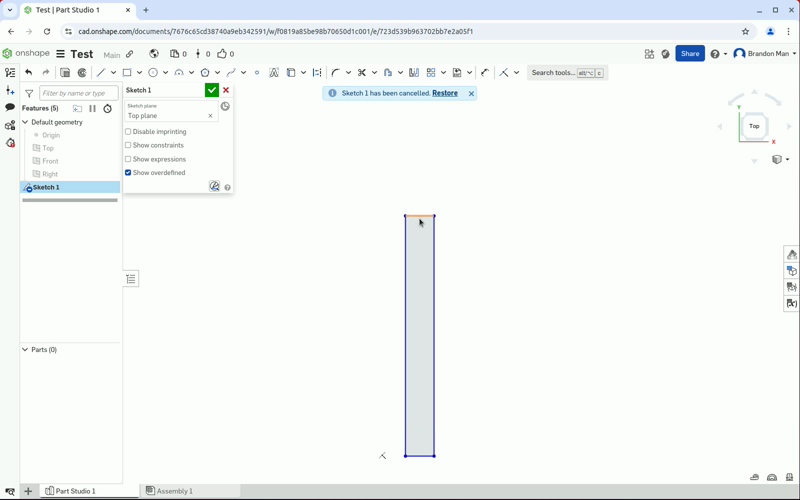
scroll(6)
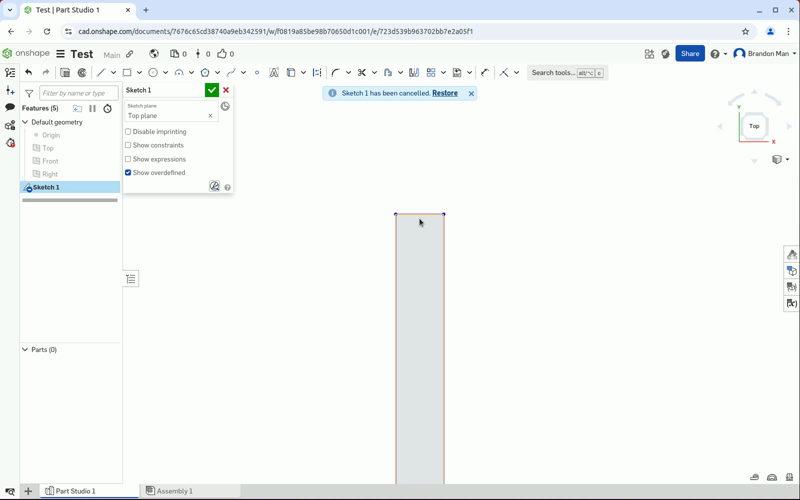
scroll(6)
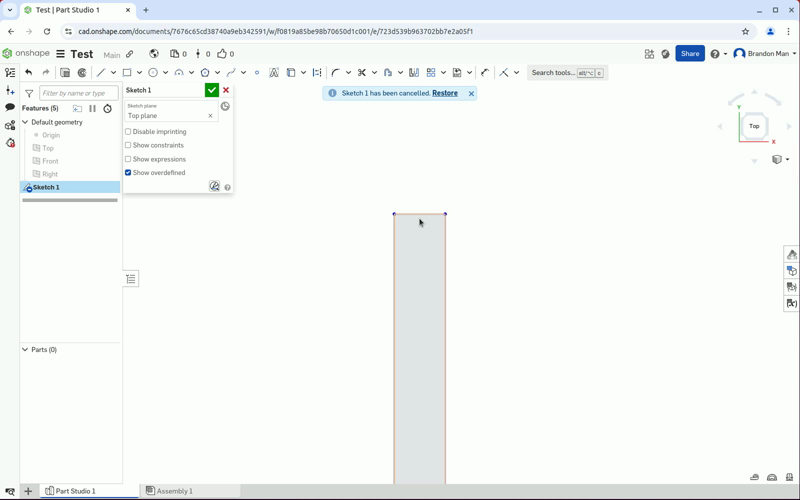
scroll(6)
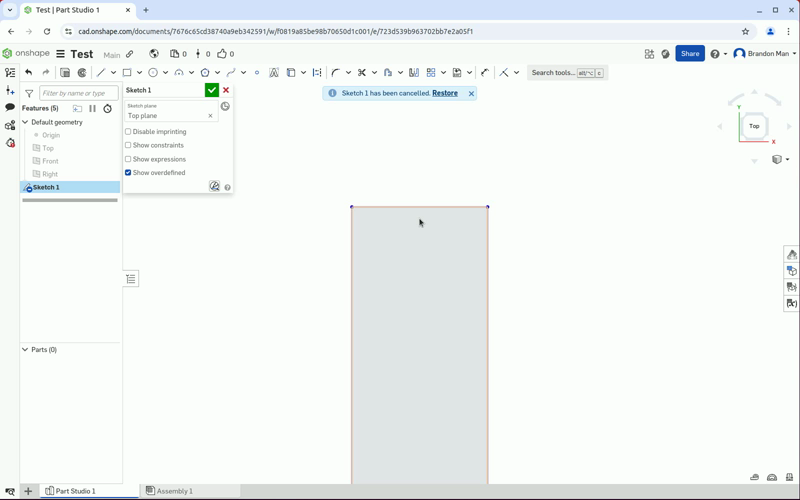
click(419, 218)
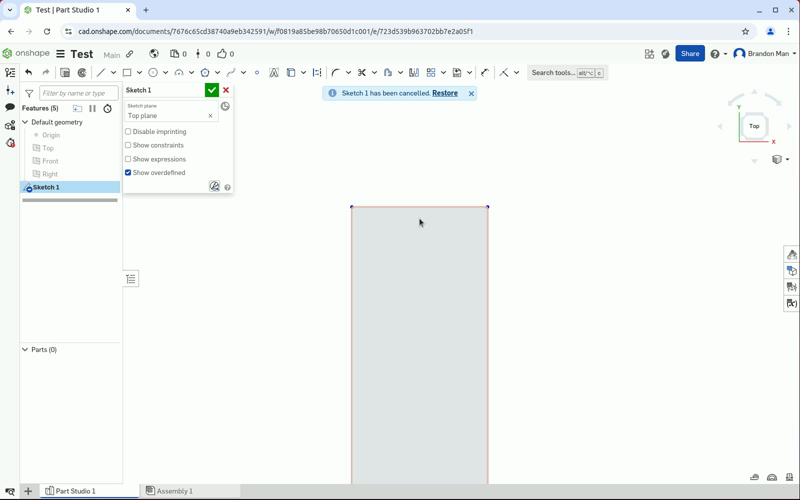
scroll(-6)
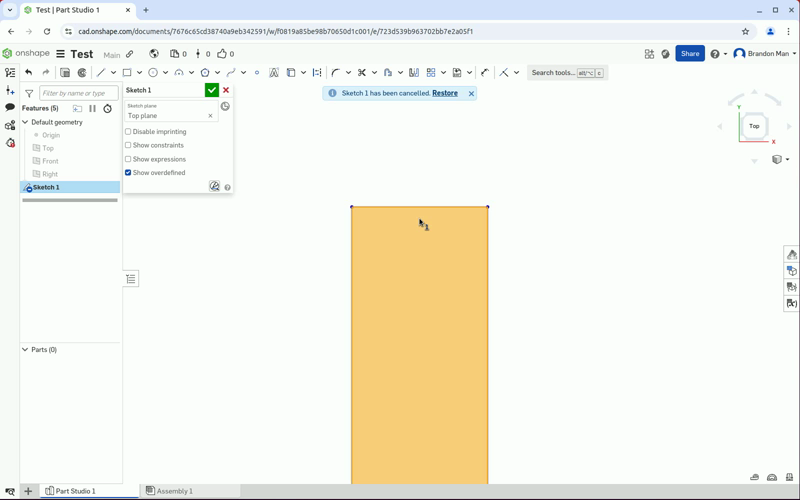
scroll(-6)
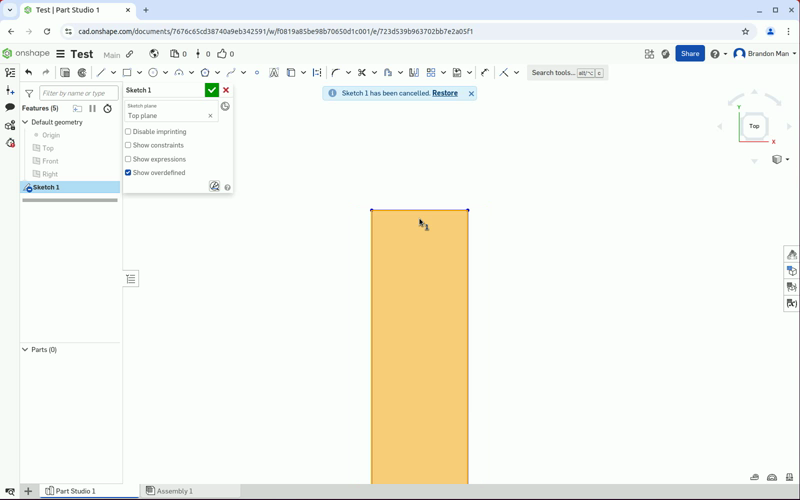
scroll(-6)
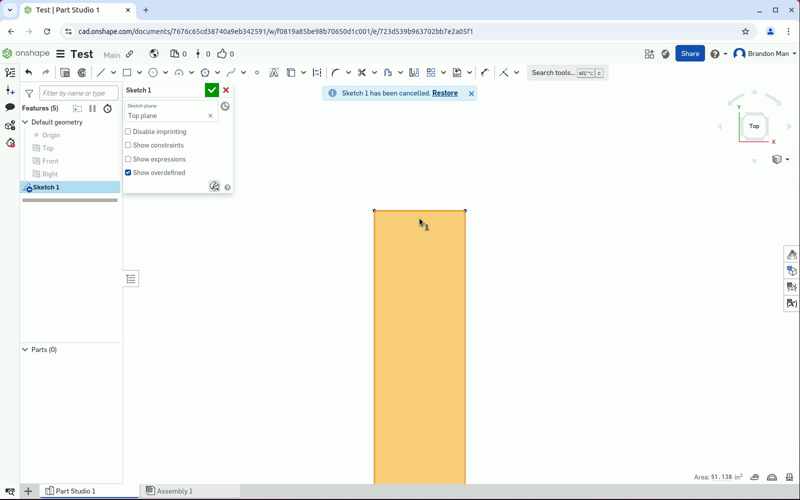
scroll(-6)
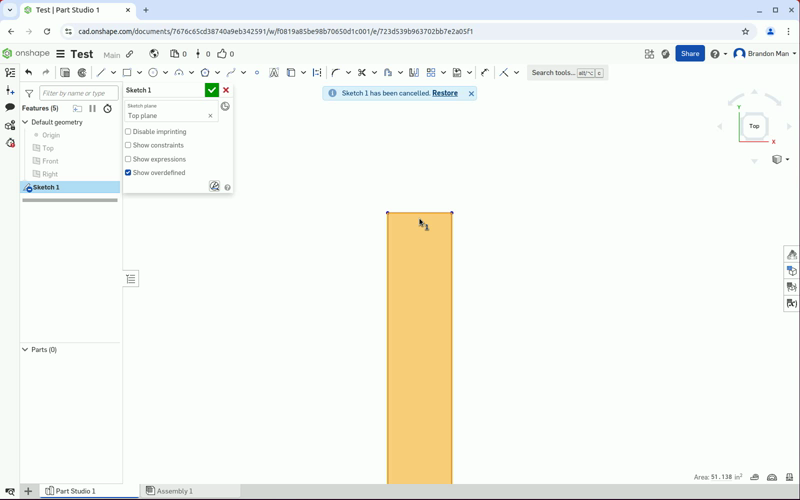
scroll(-6)
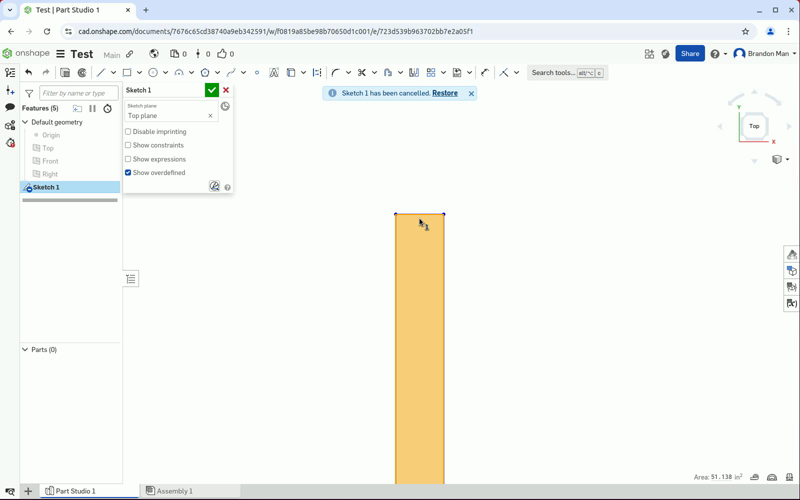
scroll(-6)
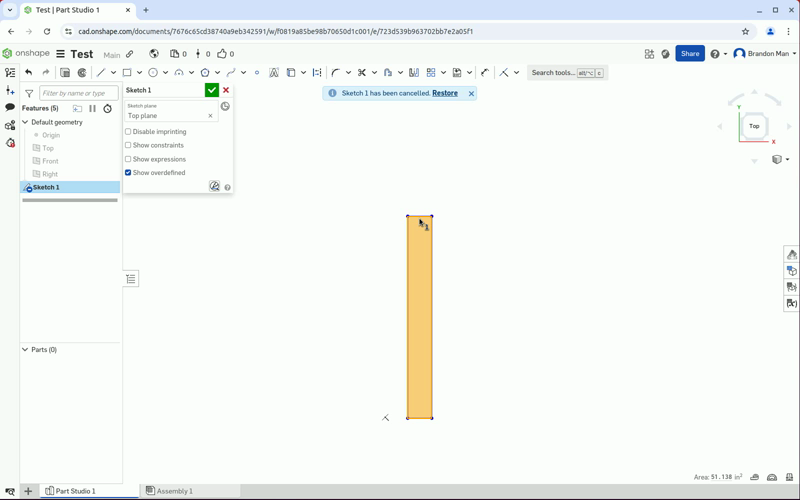
scroll(-6)
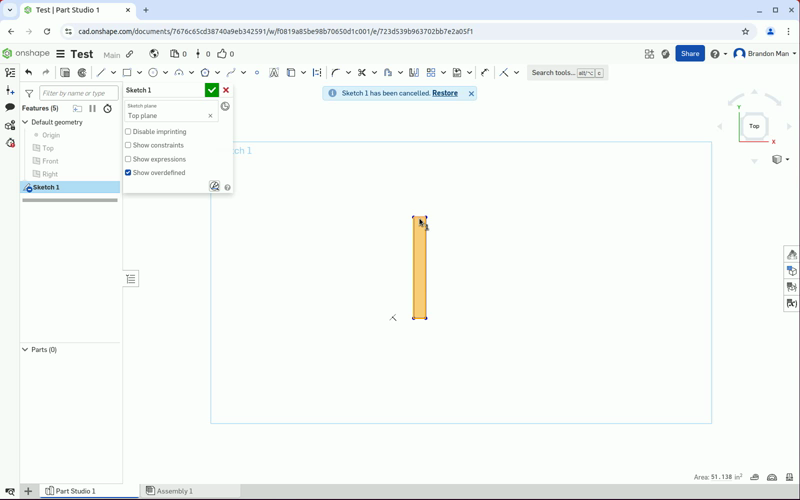
mouse_move(73, 352)
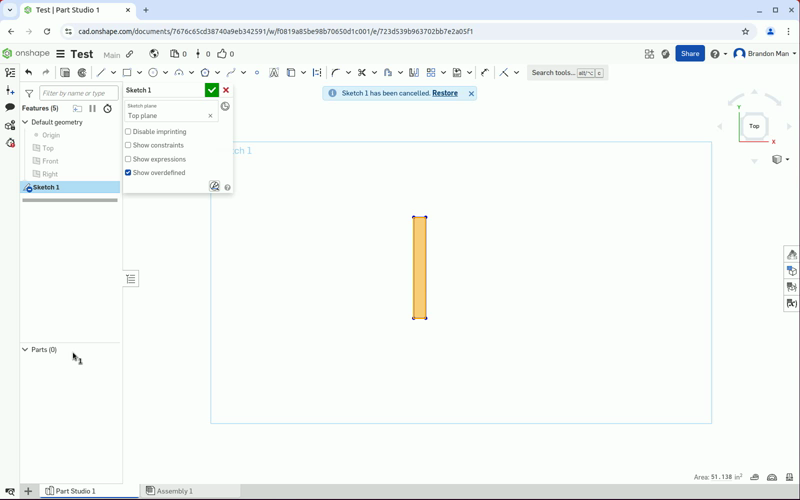
key(shift+y)
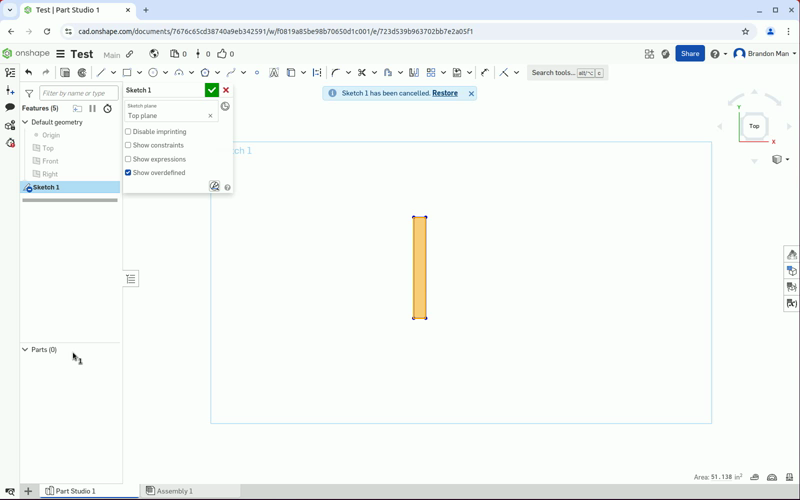
key(shift+e)
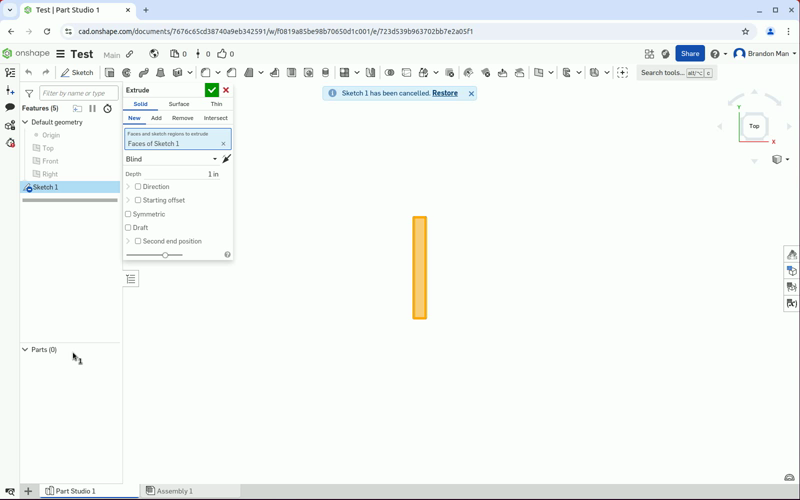
mouse_move(143, 106)
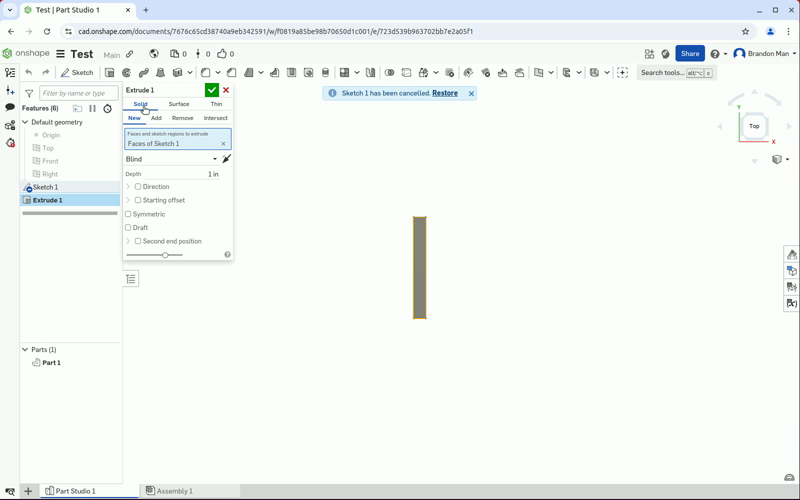
click(143, 106)
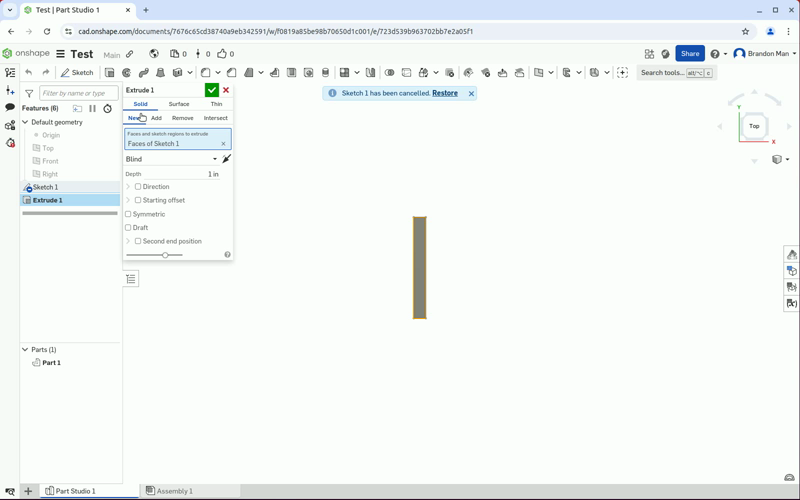
mouse_move(137, 120)
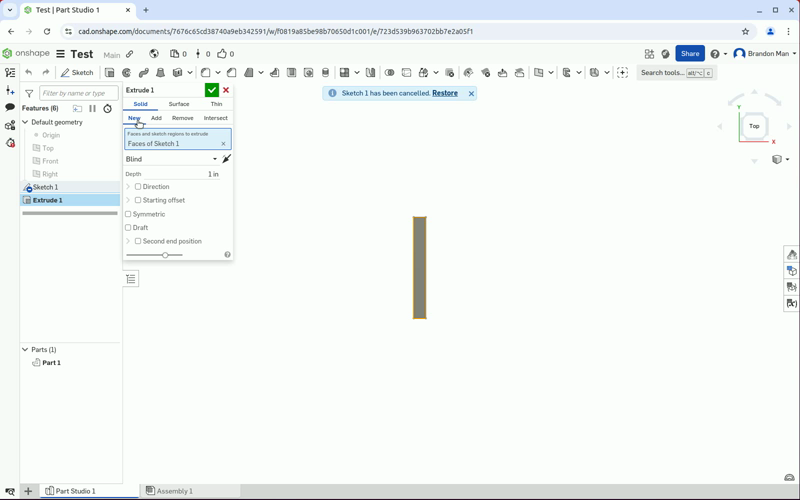
click(137, 120)
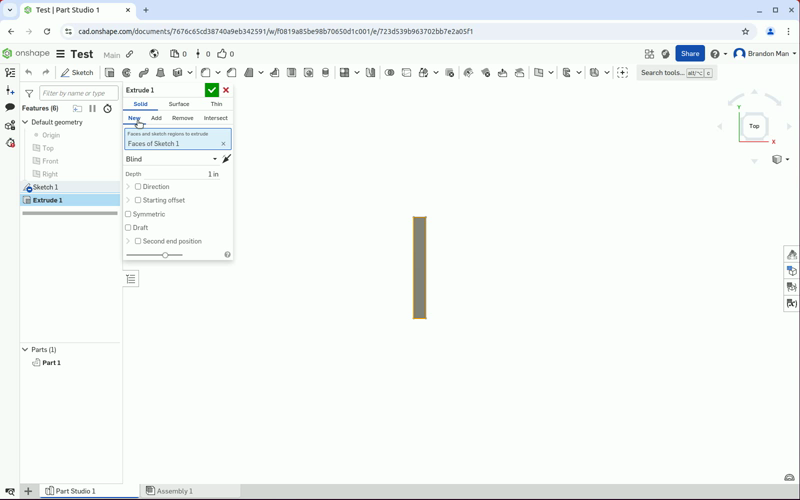
key(tab, 4)
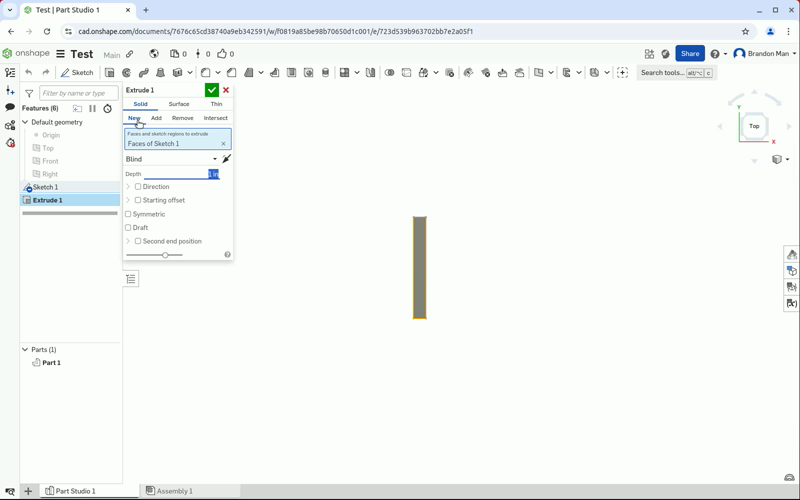
text(1.926)
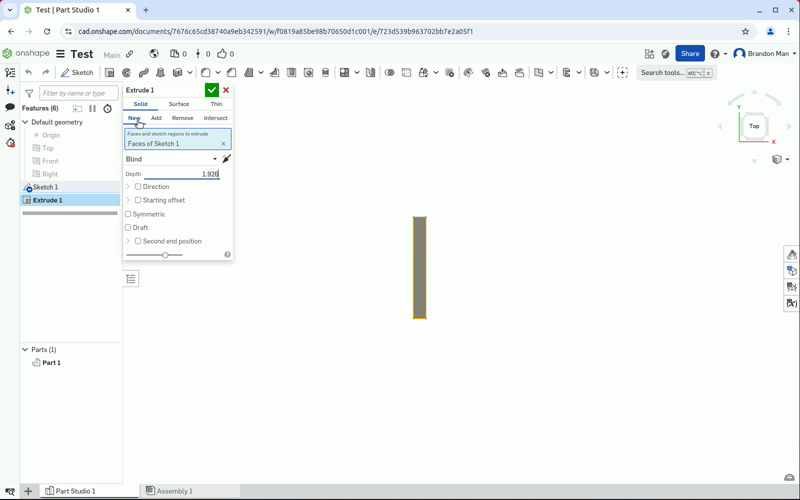
key(enter)
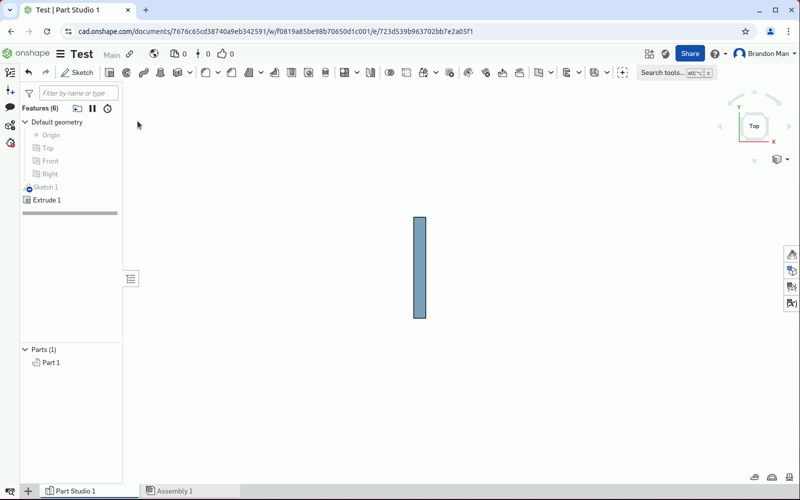
key(shift+h)
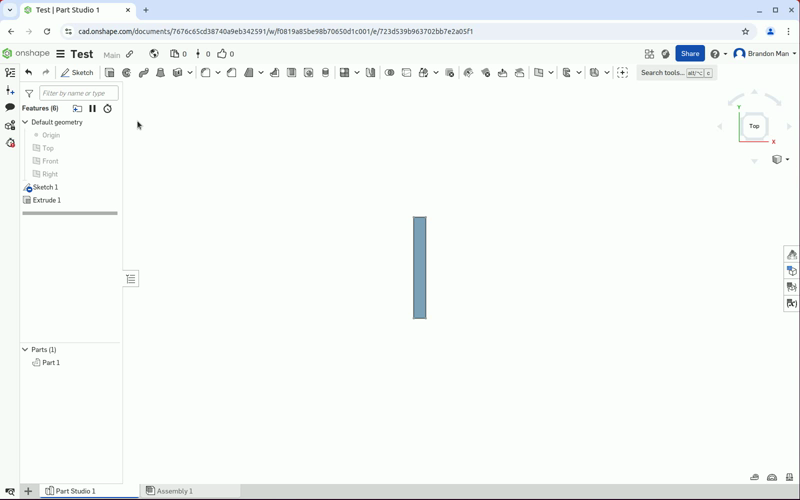
key(shift+h)
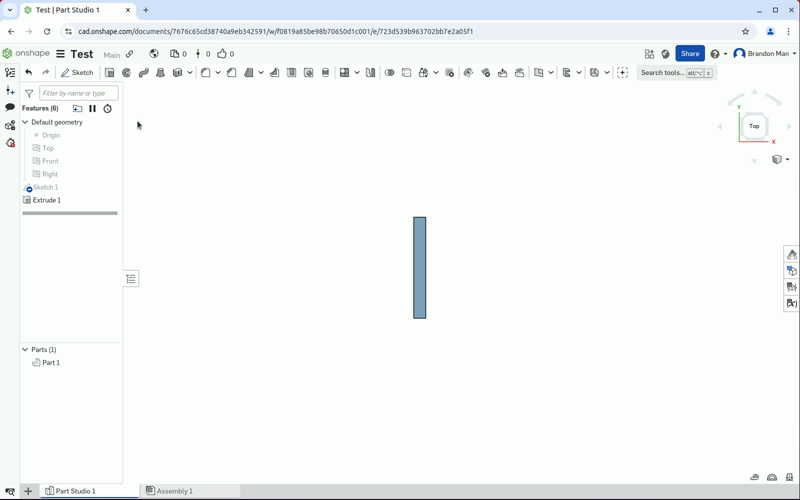
mouse_move(73, 189)
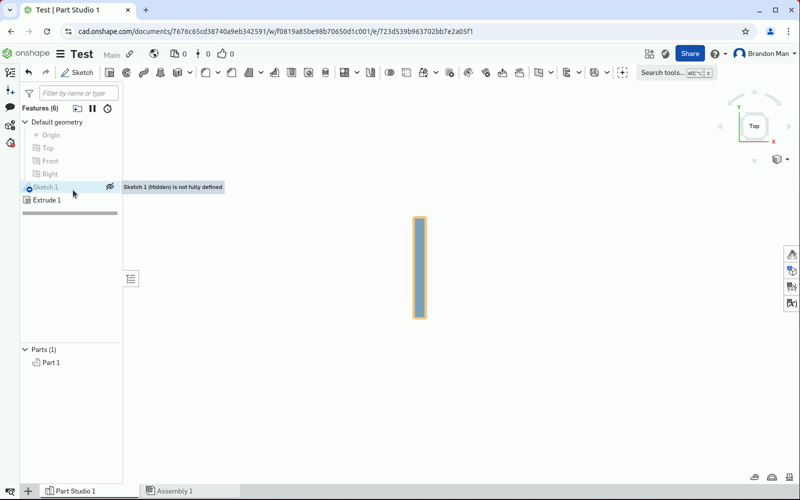
click(73, 189)
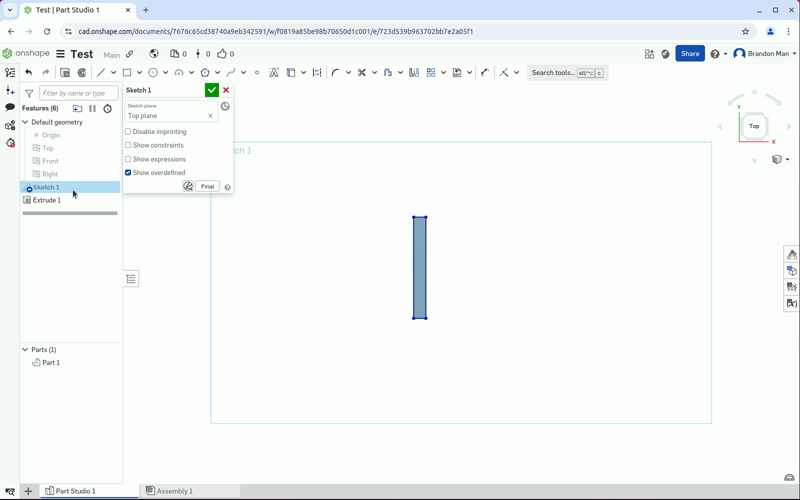
mouse_move(229, 92)
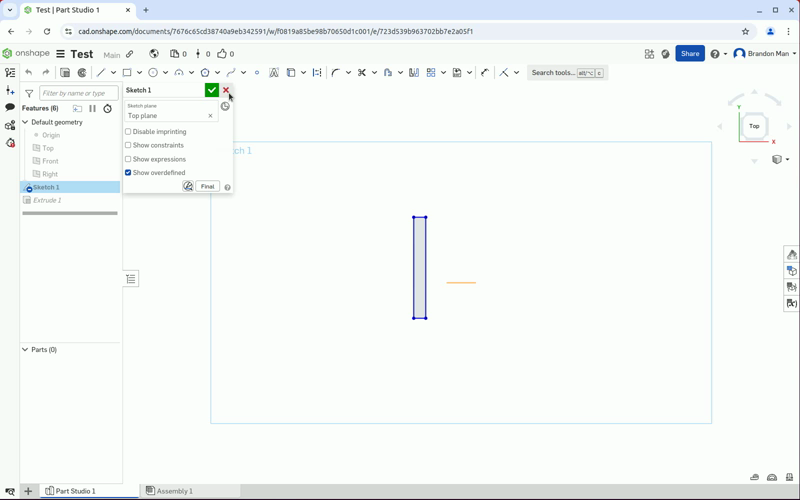
click(229, 92)
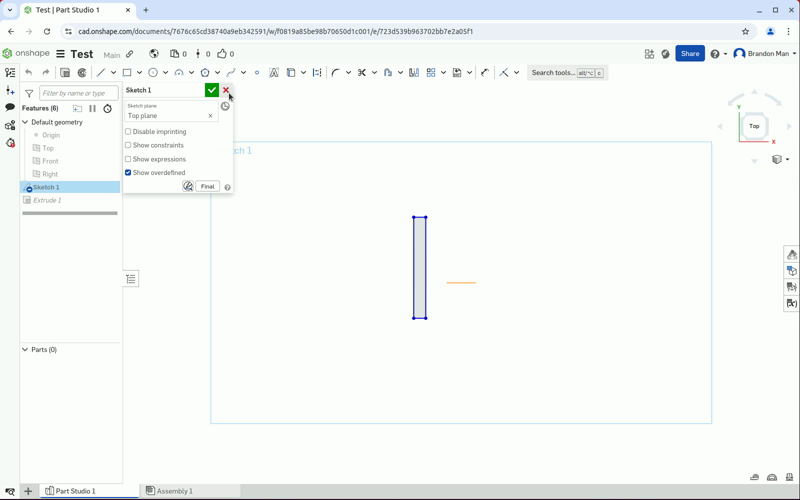
key(shift+s)
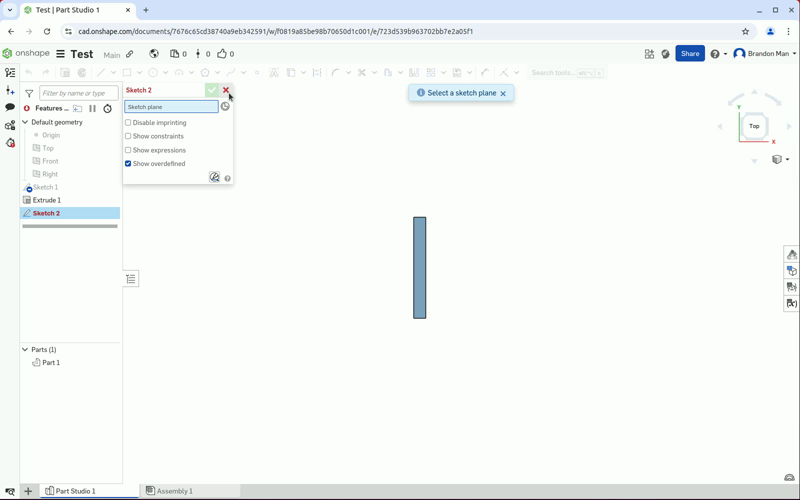
mouse_move(73, 150)
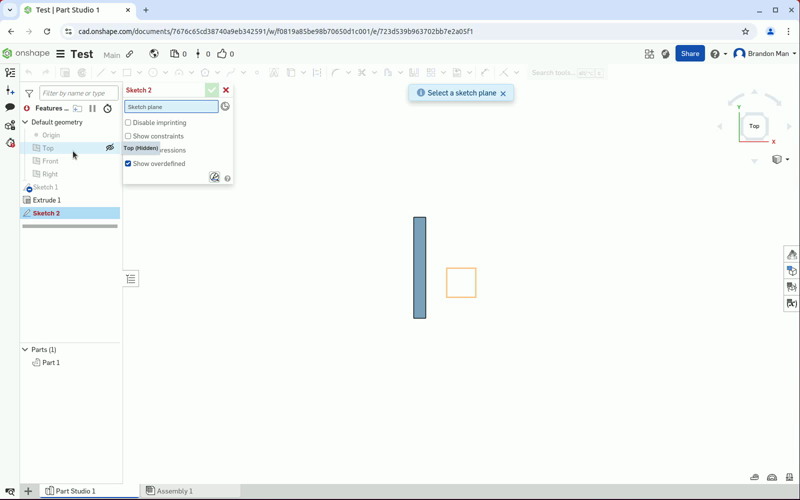
click(73, 150)
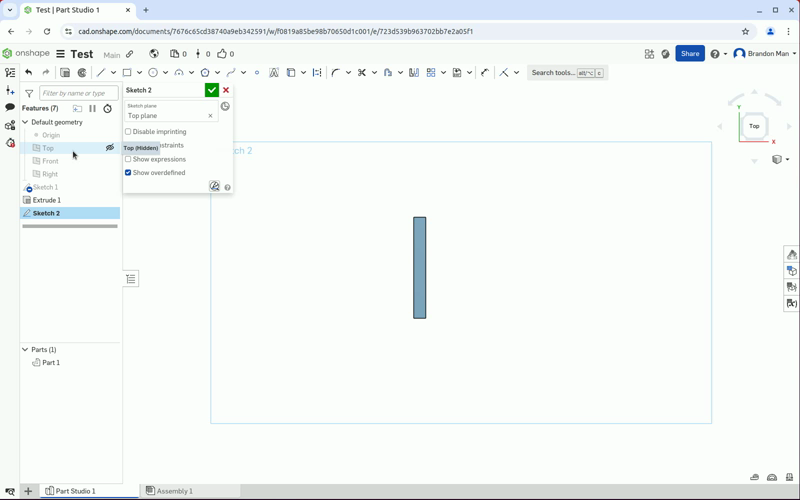
mouse_move(73, 352)
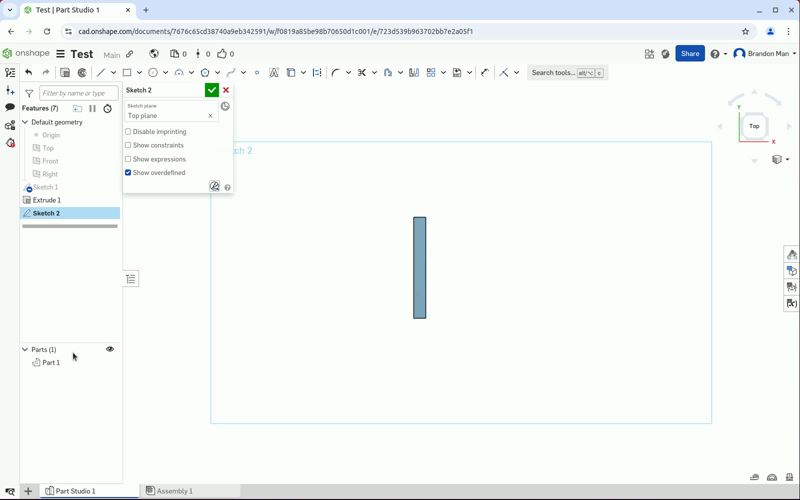
key(y)
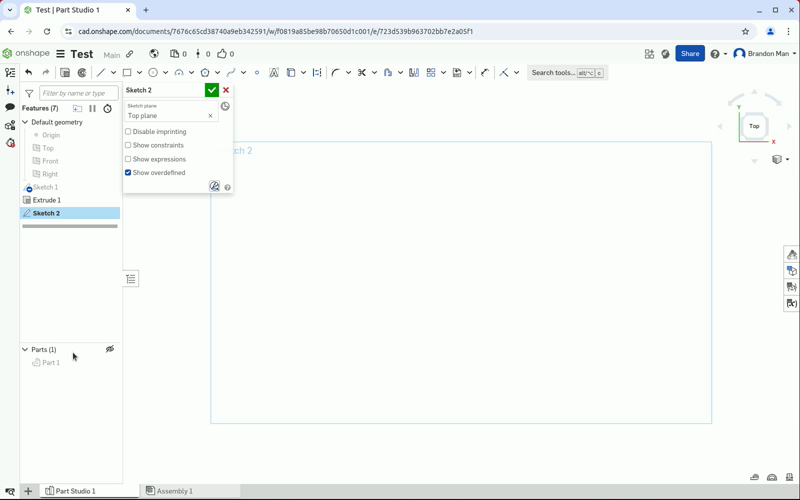
key(a)
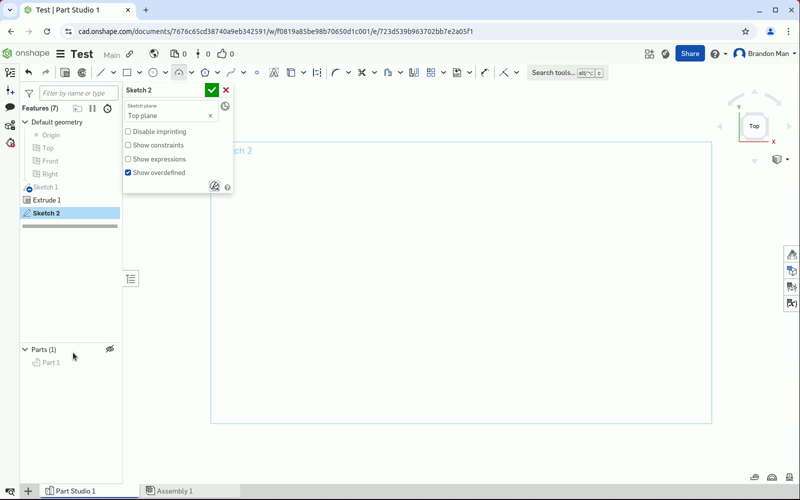
key_down(shift)
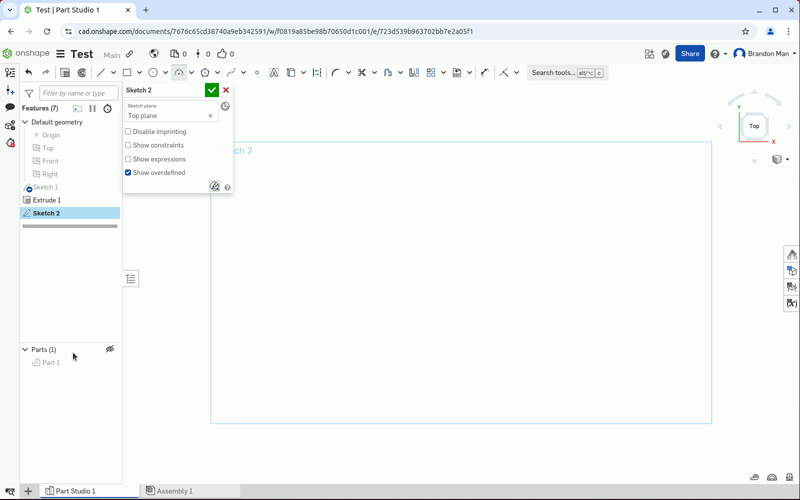
mouse_move(413, 217)
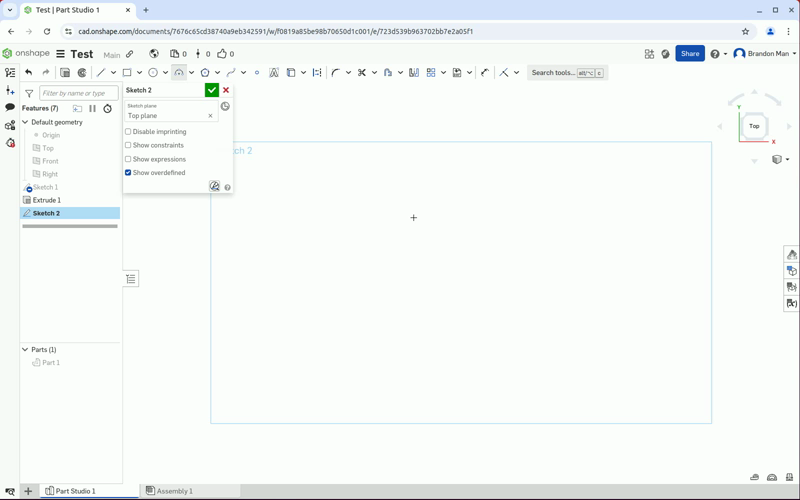
click(413, 217)
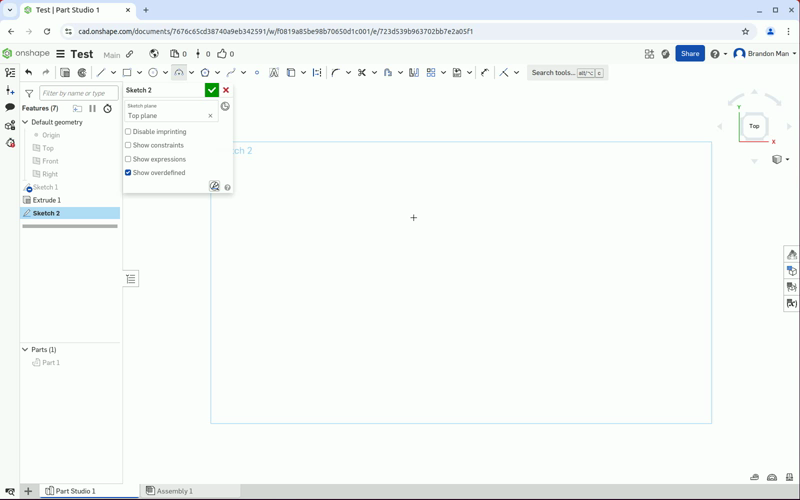
key_up(shift)
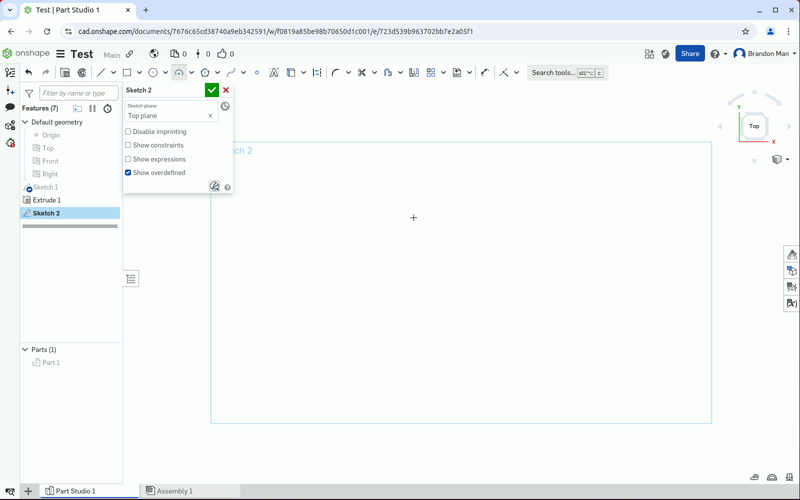
key_down(shift)
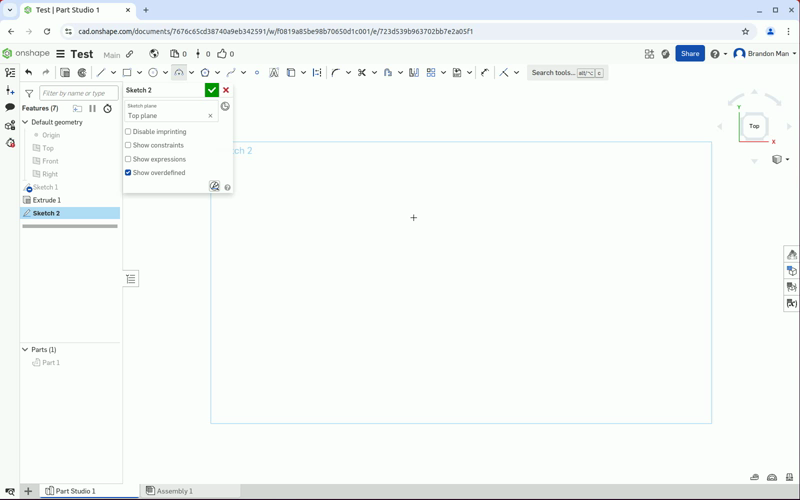
mouse_move(426, 217)
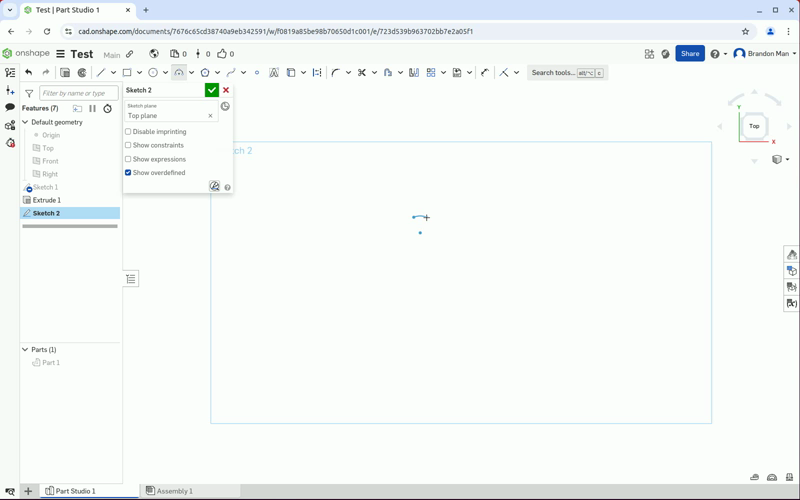
click(426, 217)
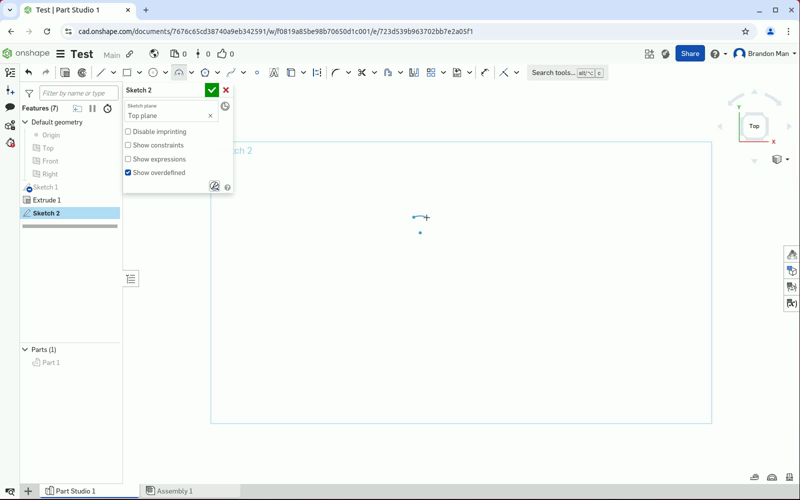
mouse_move(420, 223)
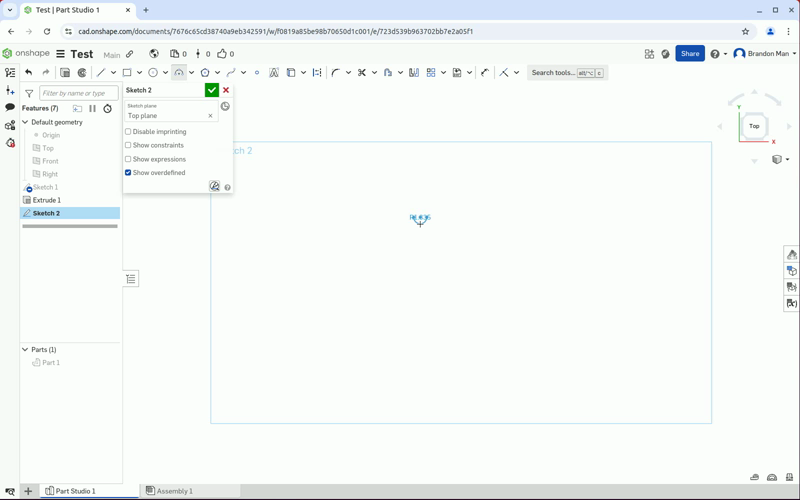
click(420, 223)
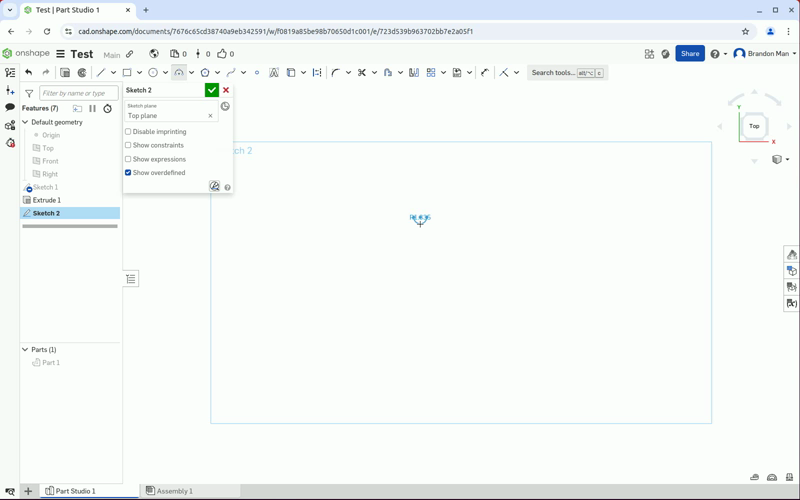
key_up(shift)
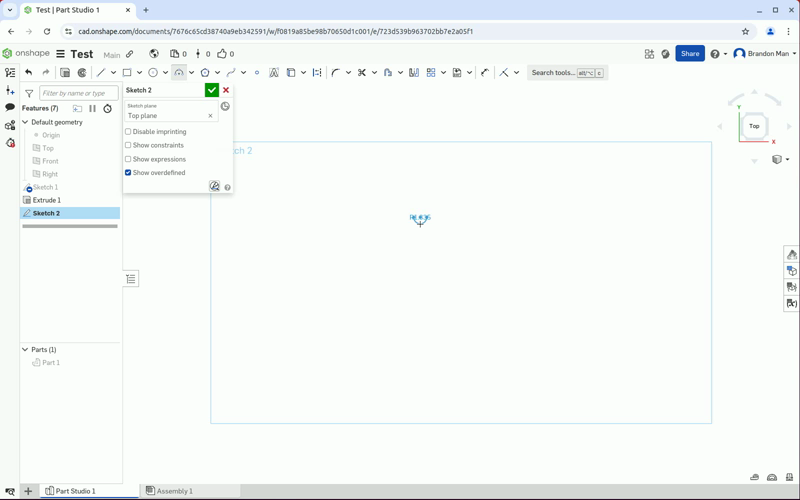
key(esc)
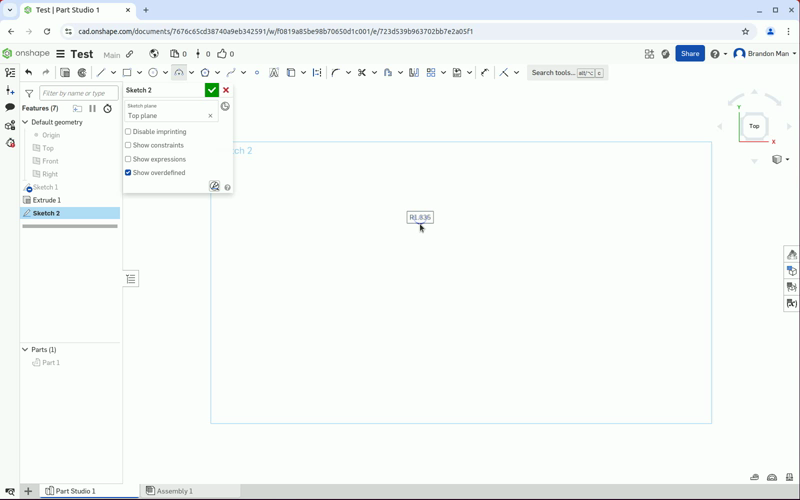
key(l)
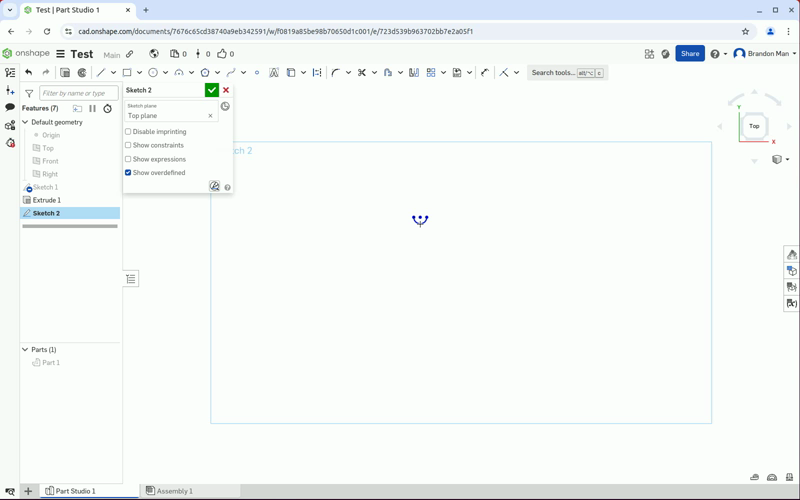
mouse_move(426, 217)
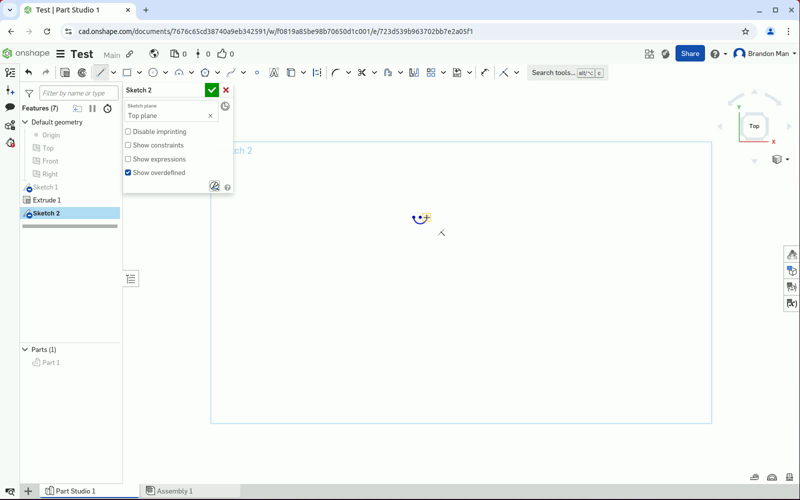
click(426, 217)
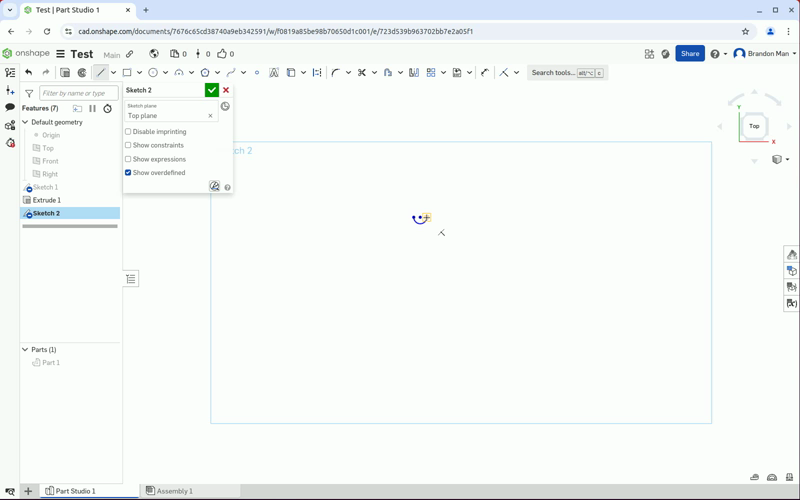
mouse_move(456, 217)
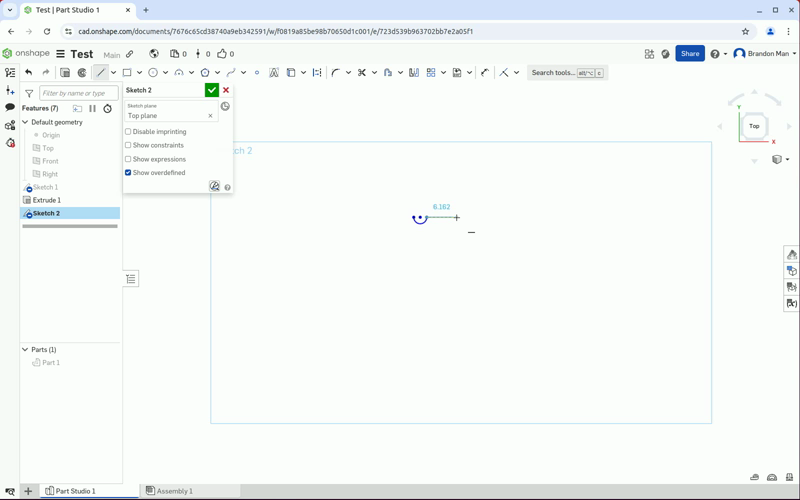
key_down(shift)
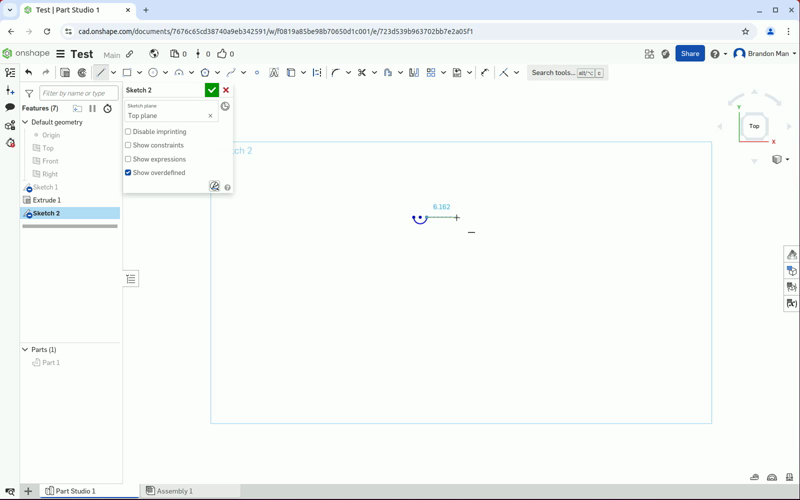
mouse_move(413, 217)
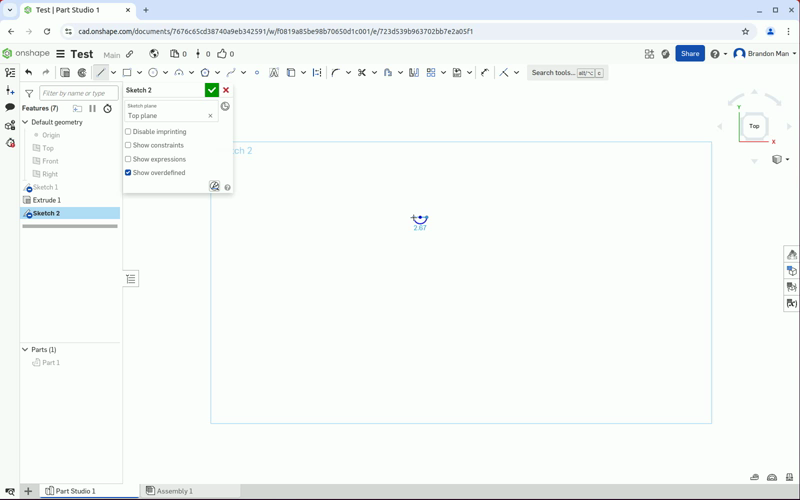
key_up(shift)
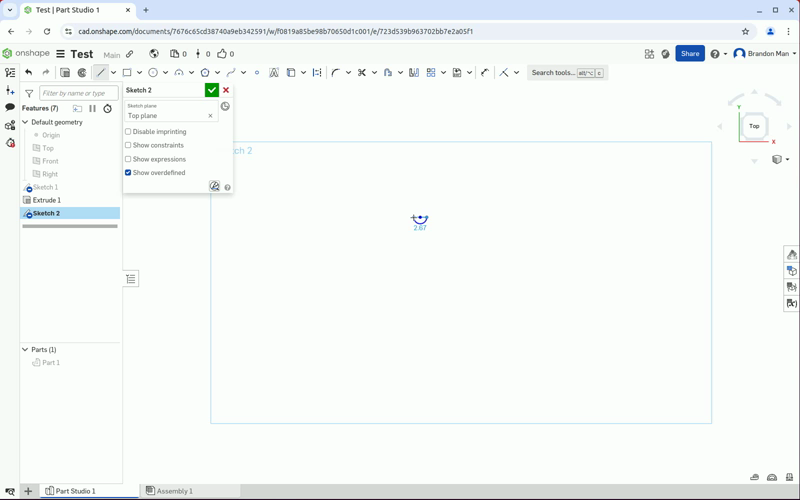
click(413, 217)
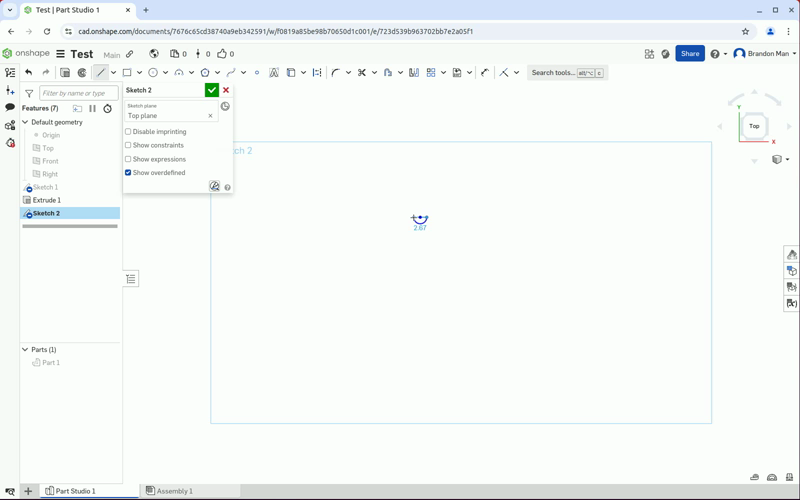
key(esc)
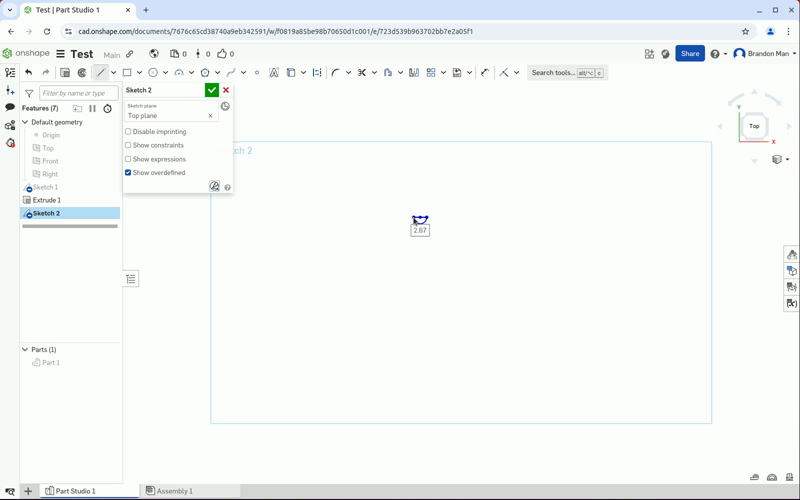
mouse_move(420, 218)
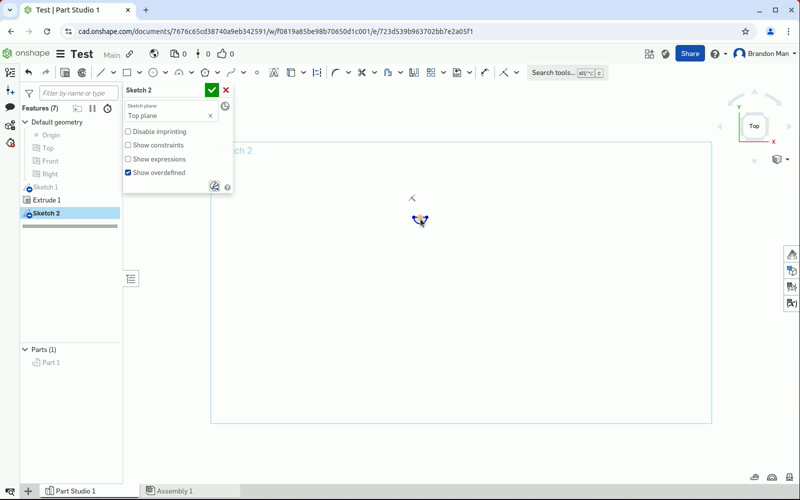
scroll(6)
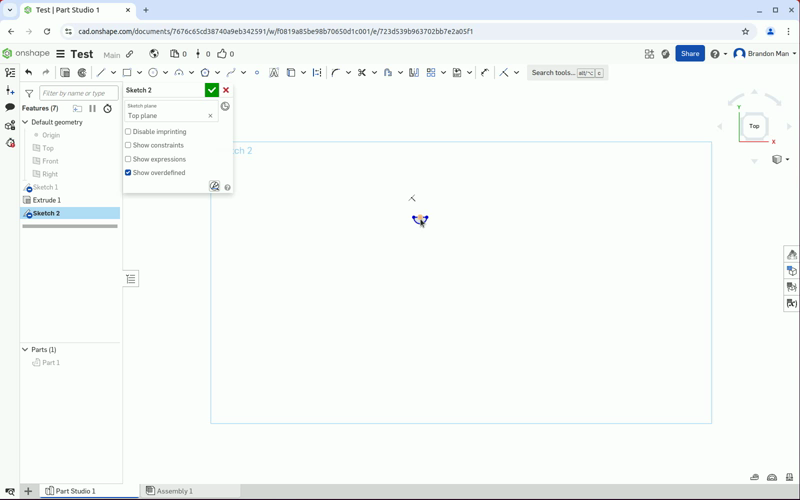
scroll(6)
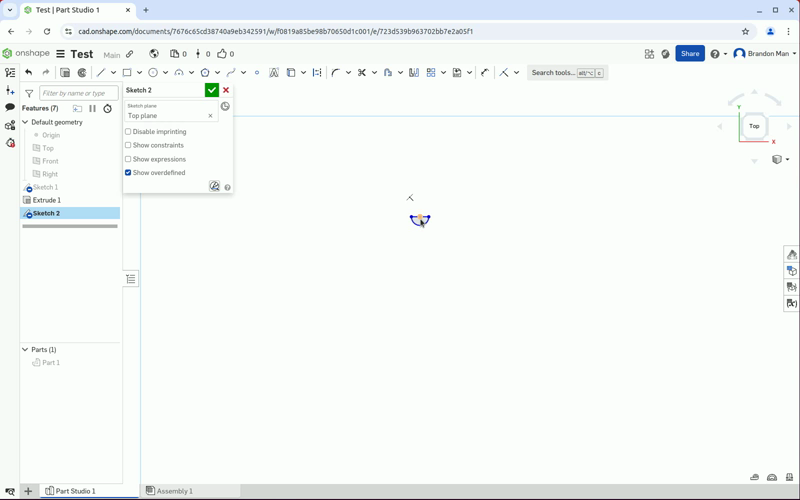
scroll(6)
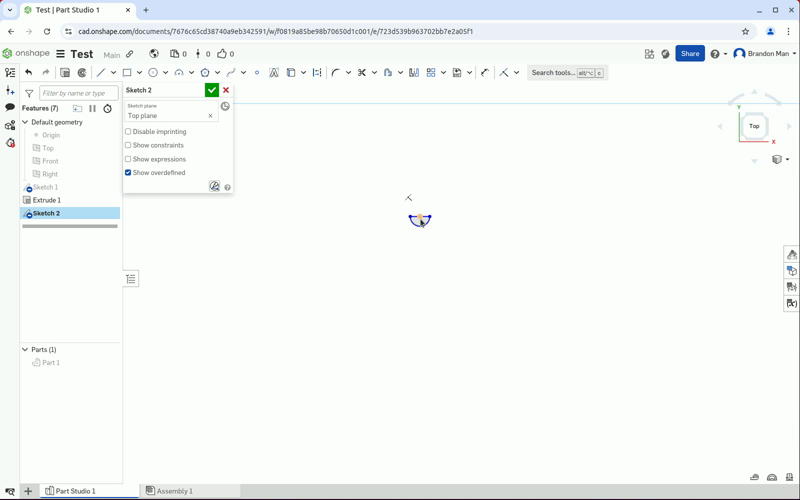
scroll(6)
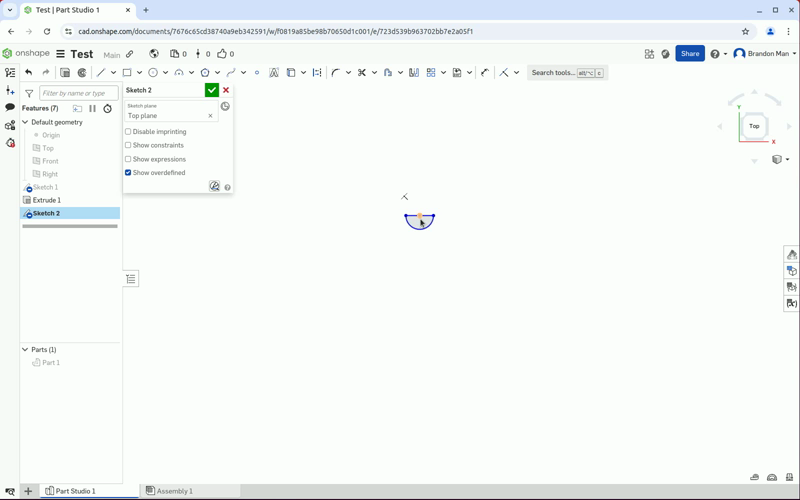
scroll(6)
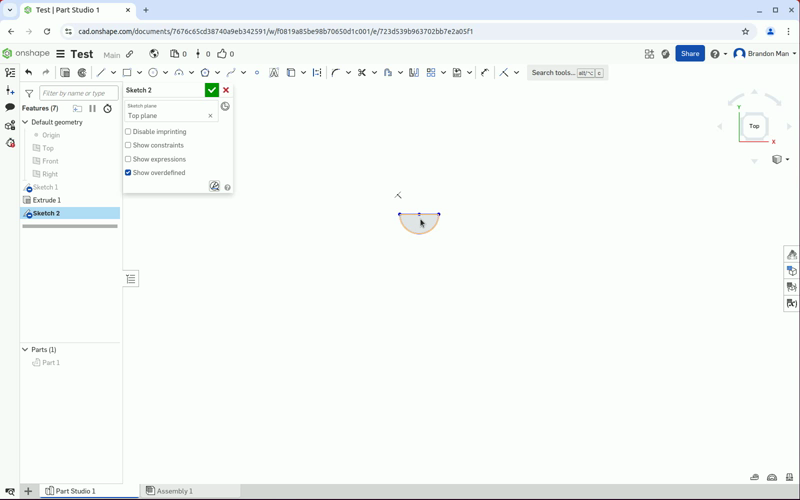
scroll(6)
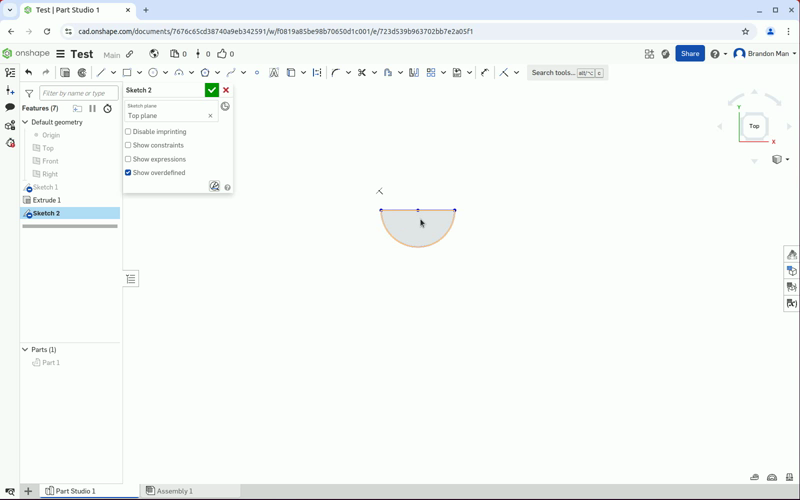
scroll(6)
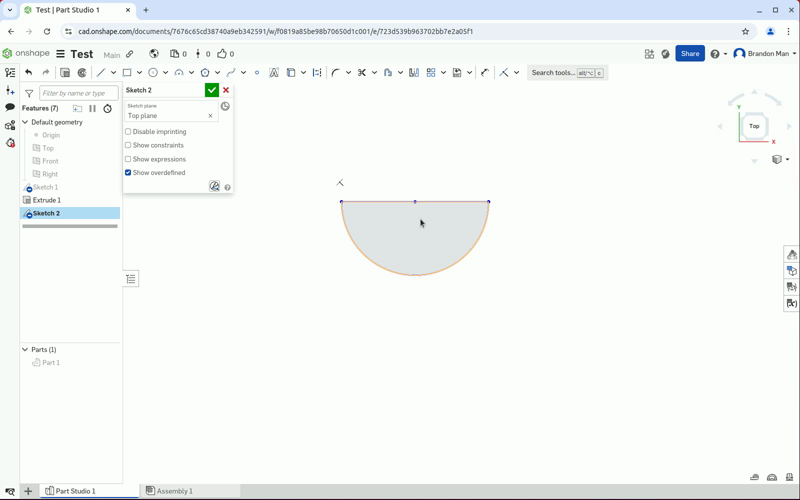
click(420, 218)
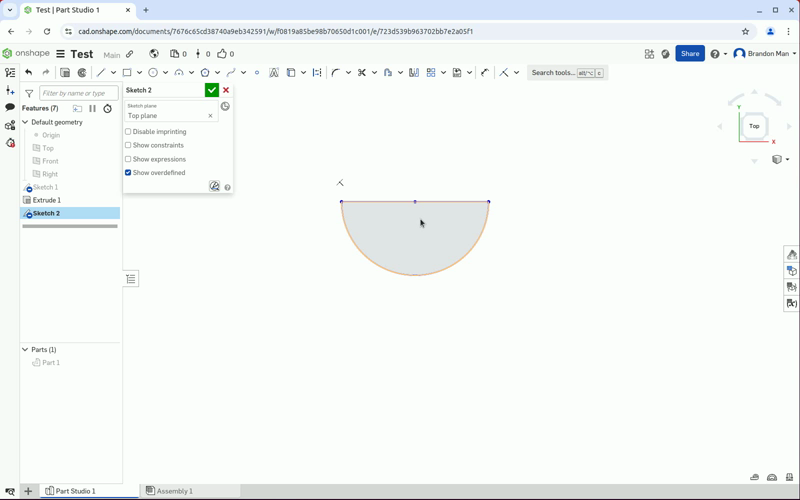
scroll(-6)
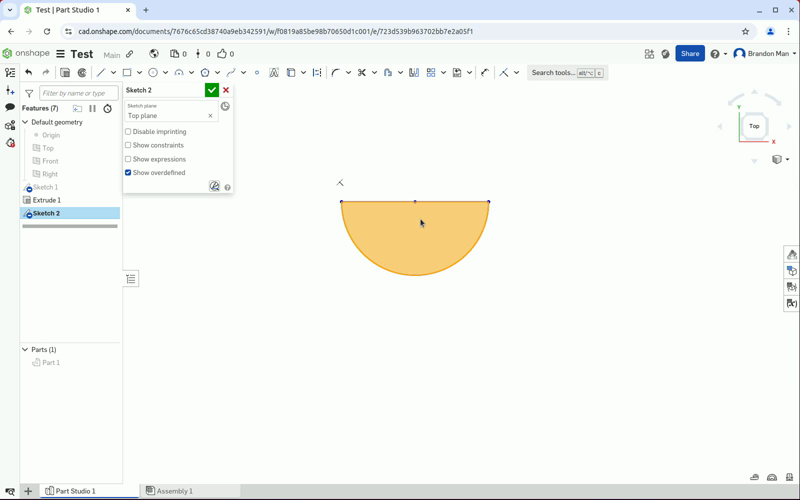
scroll(-6)
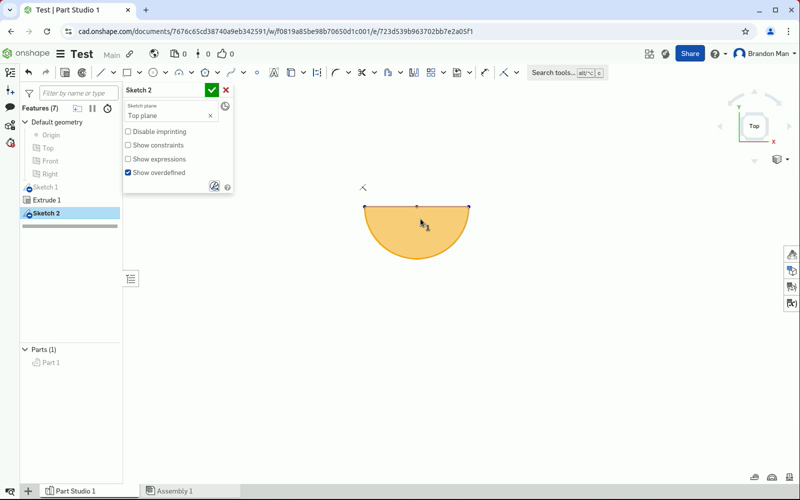
scroll(-6)
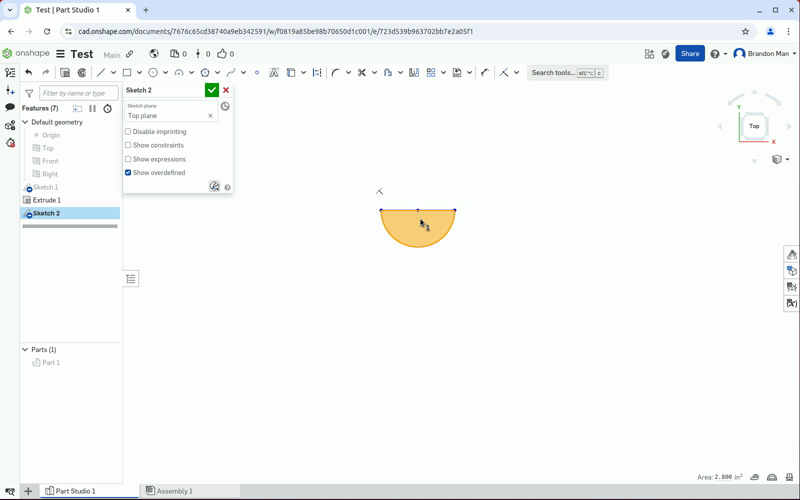
scroll(-6)
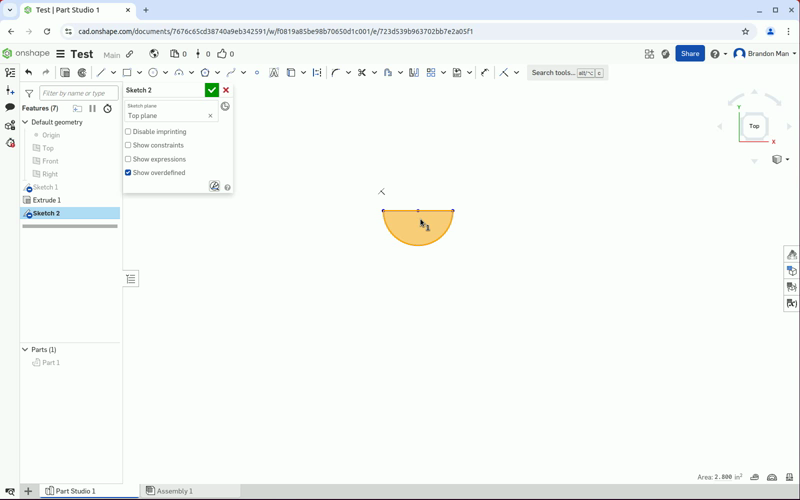
scroll(-6)
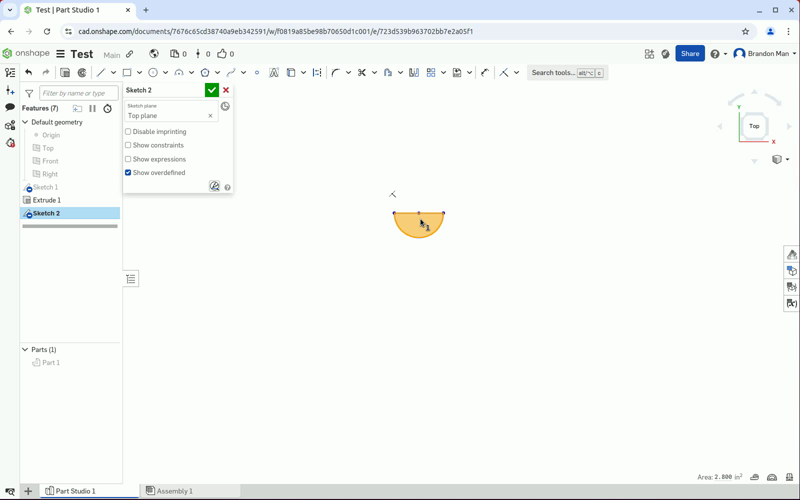
scroll(-6)
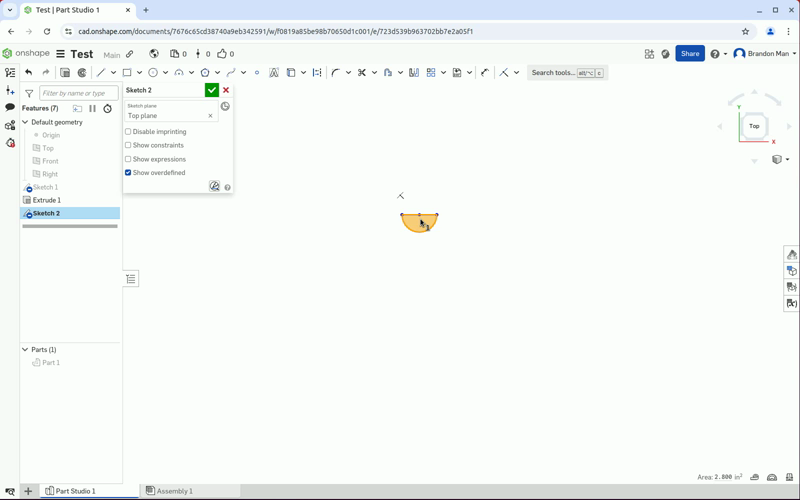
scroll(-6)
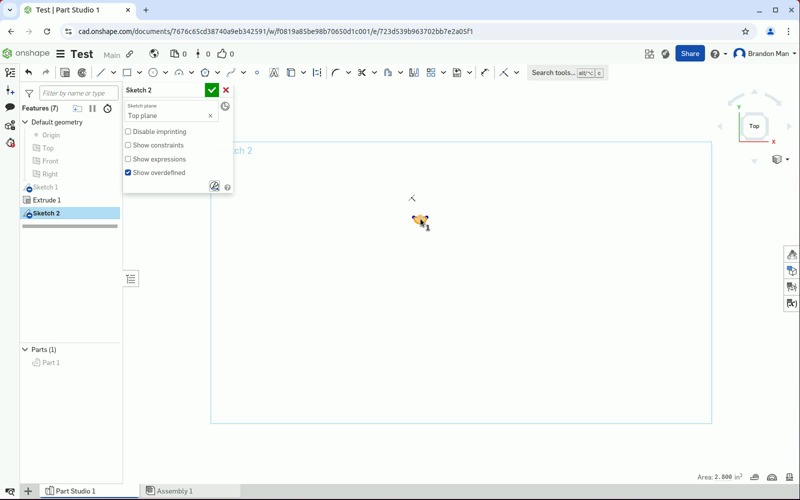
mouse_move(73, 352)
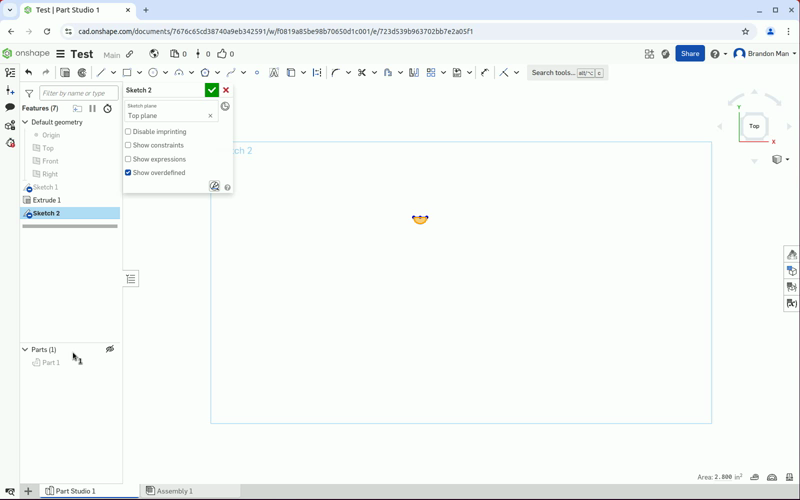
key(shift+y)
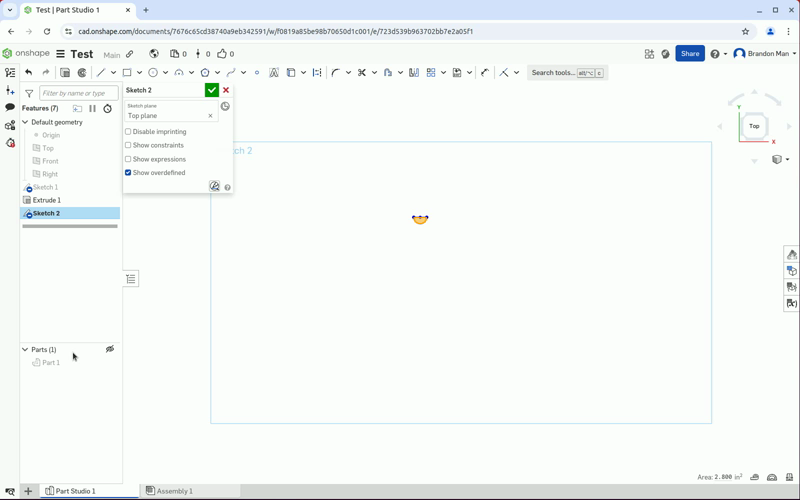
key(shift+e)
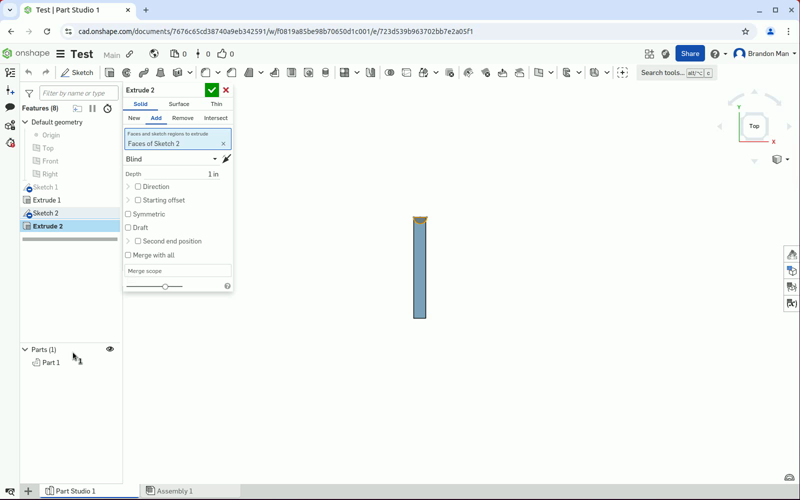
mouse_move(143, 106)
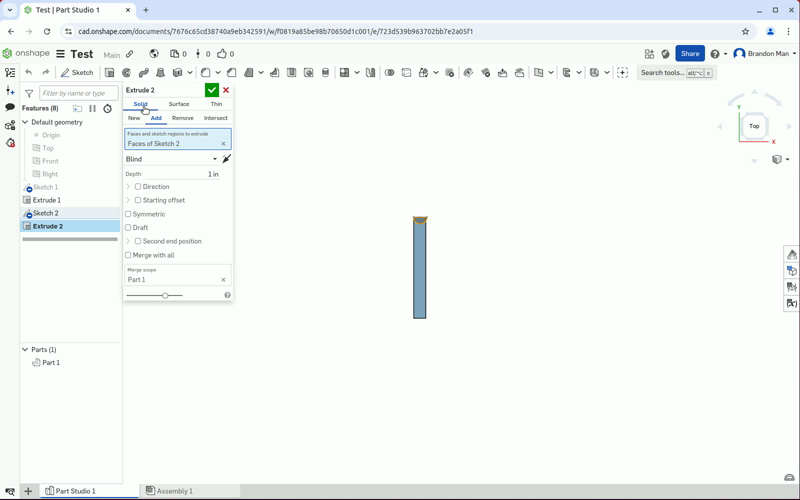
click(143, 106)
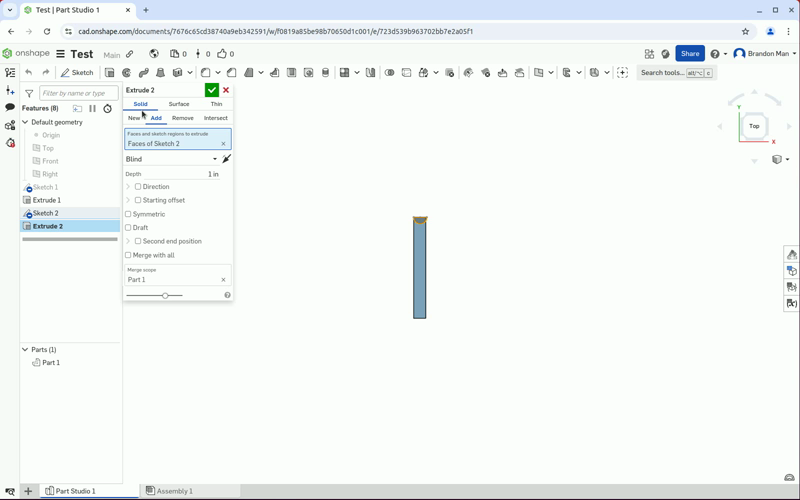
mouse_move(137, 120)
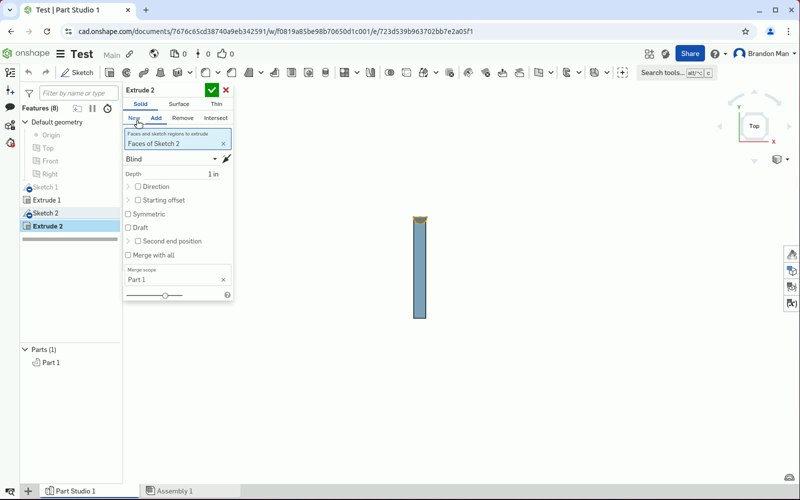
click(137, 120)
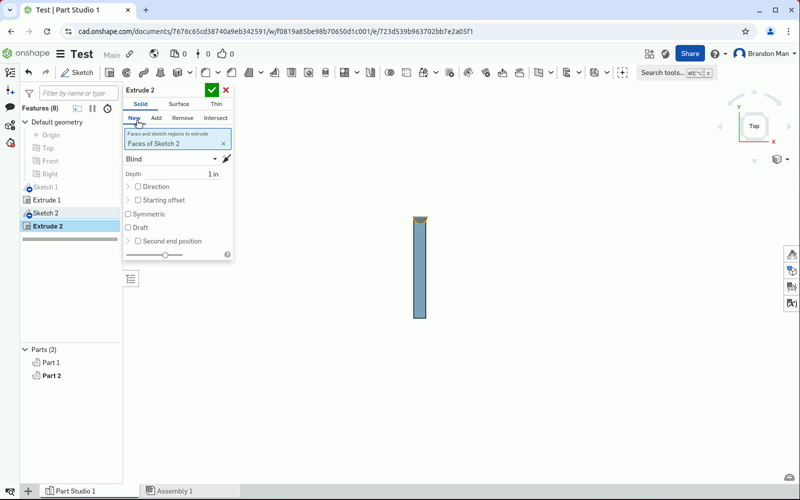
key(tab, 4)
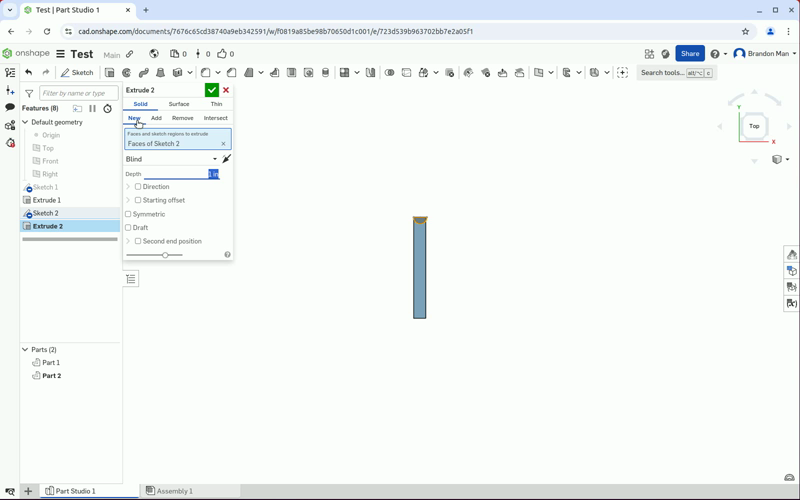
text(1.926)
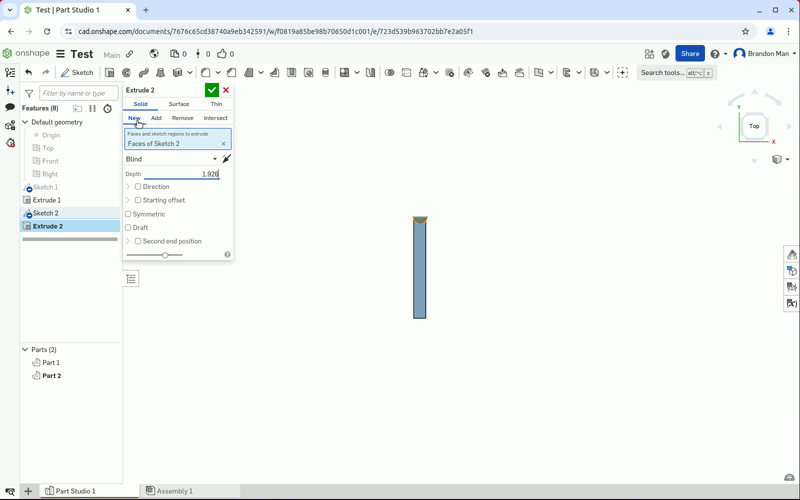
key(enter)
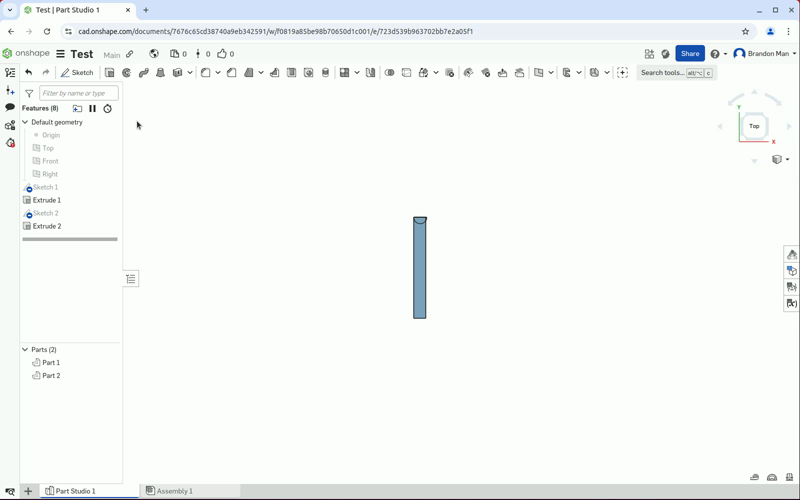
key(shift+h)
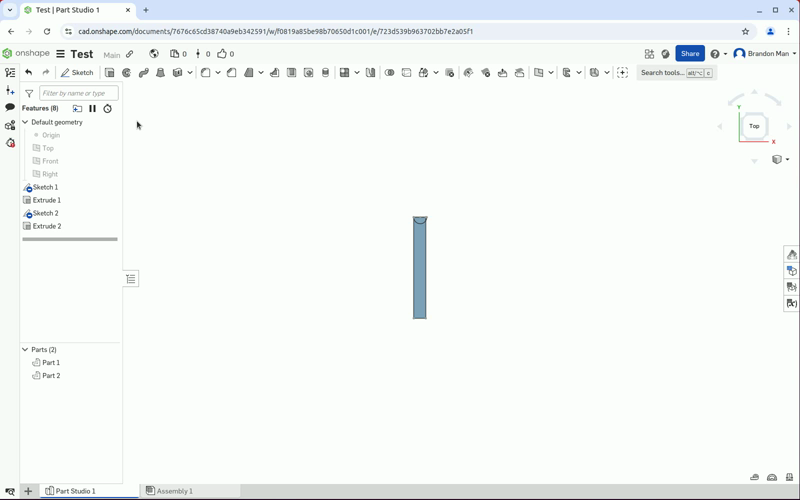
key(shift+h)
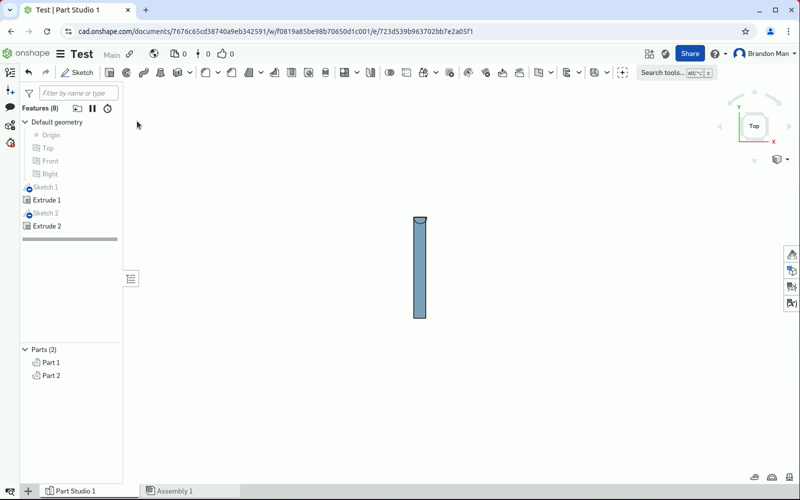
mouse_move(73, 189)
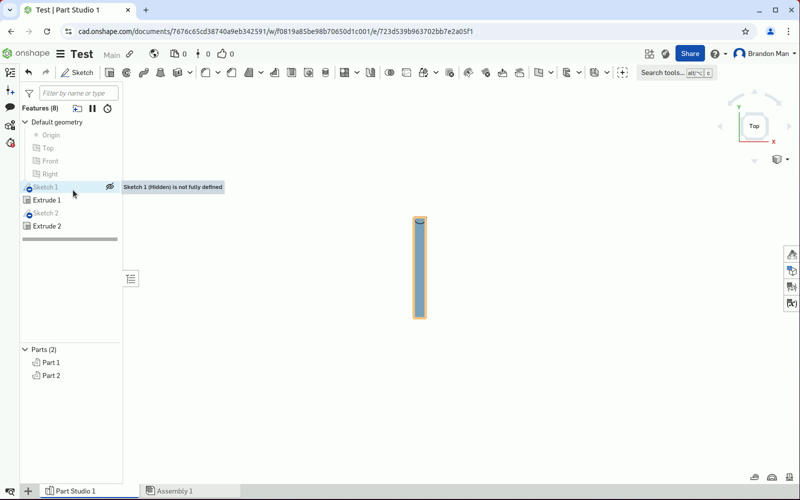
click(73, 189)
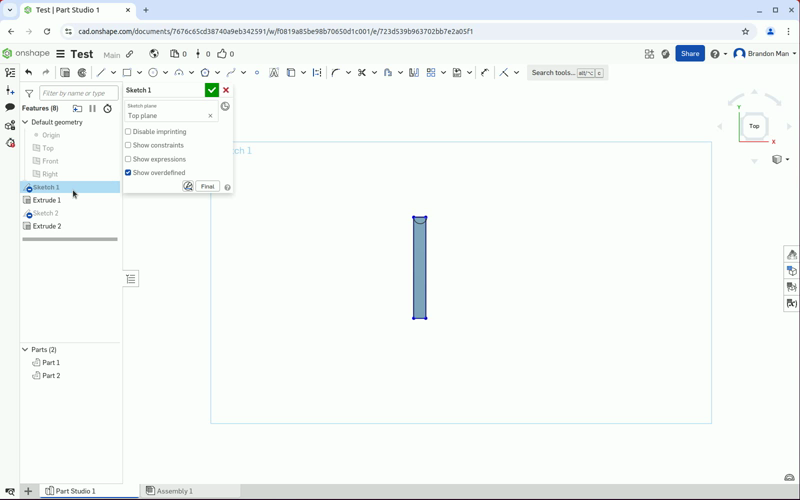
mouse_move(229, 92)
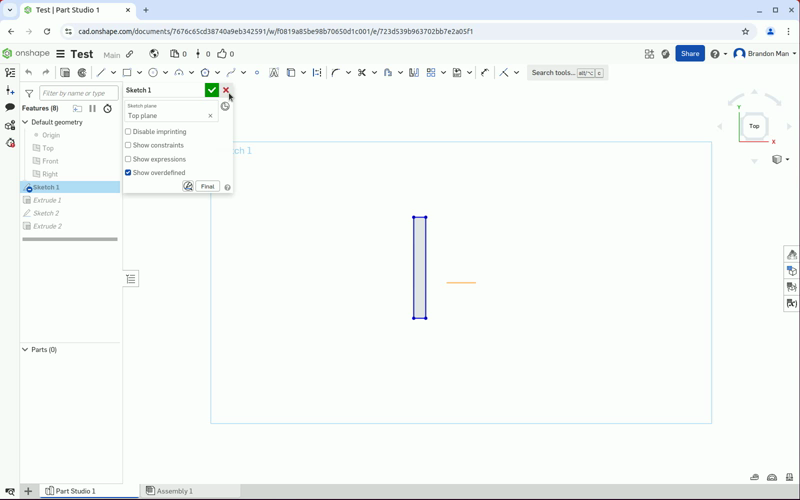
click(229, 92)
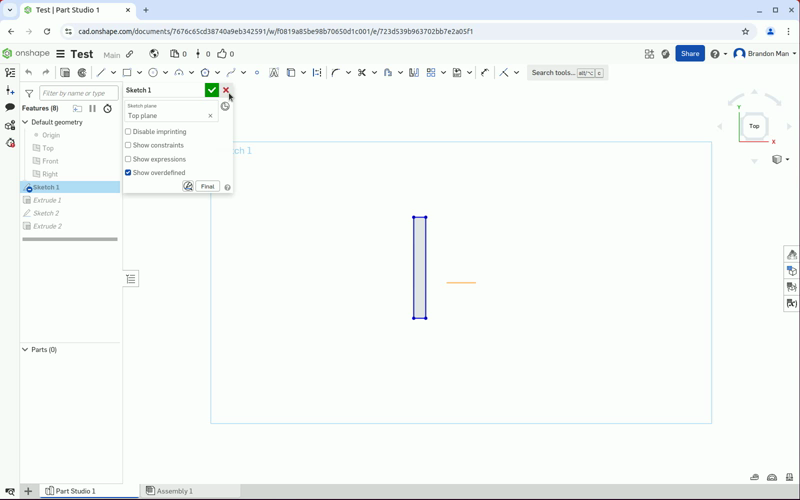
key(shift+s)
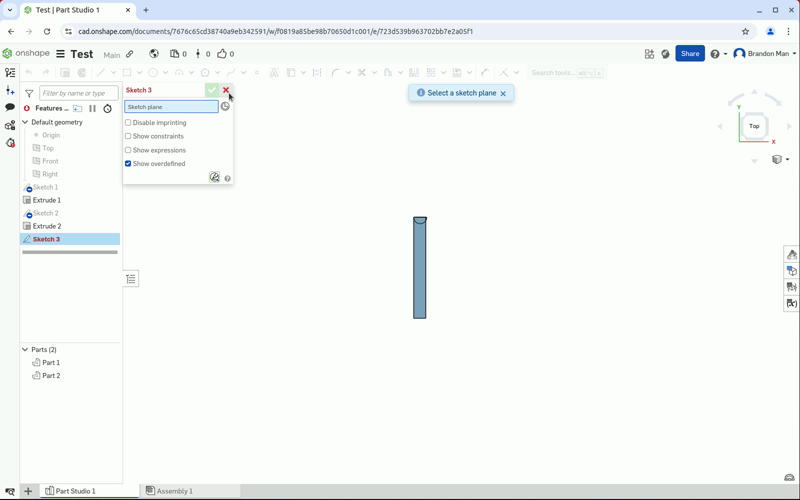
mouse_move(73, 150)
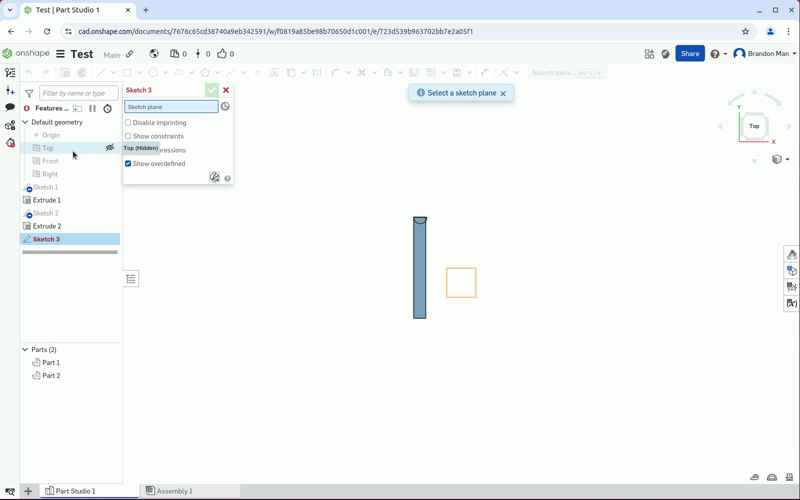
click(73, 150)
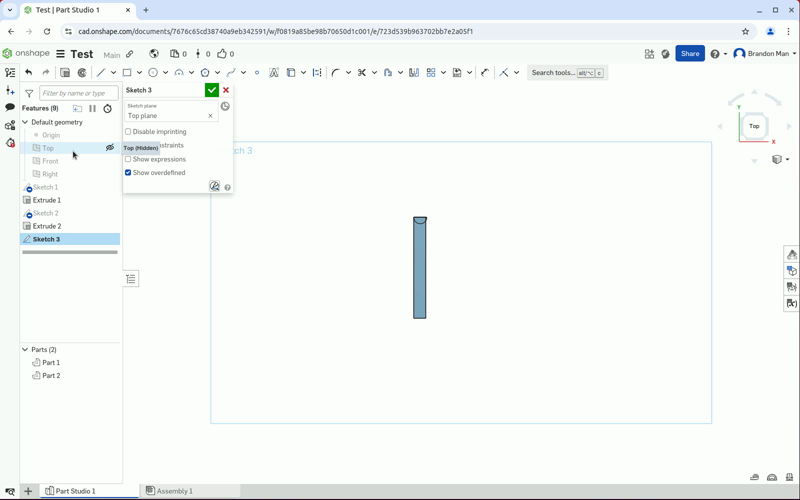
mouse_move(73, 352)
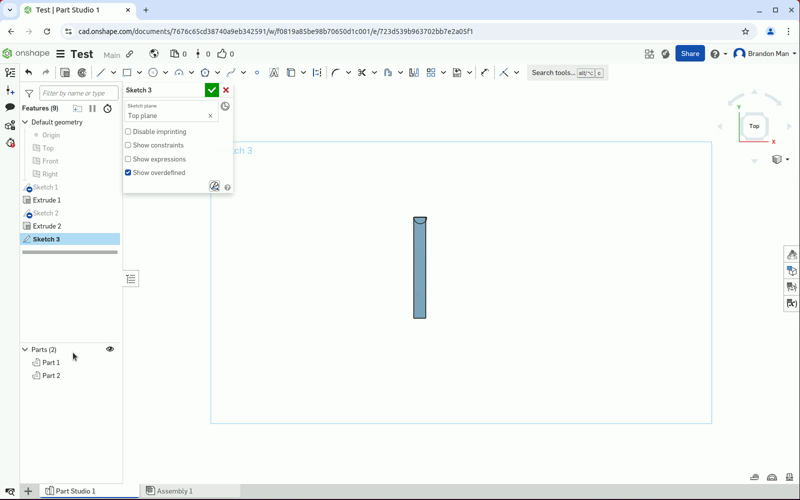
key(y)
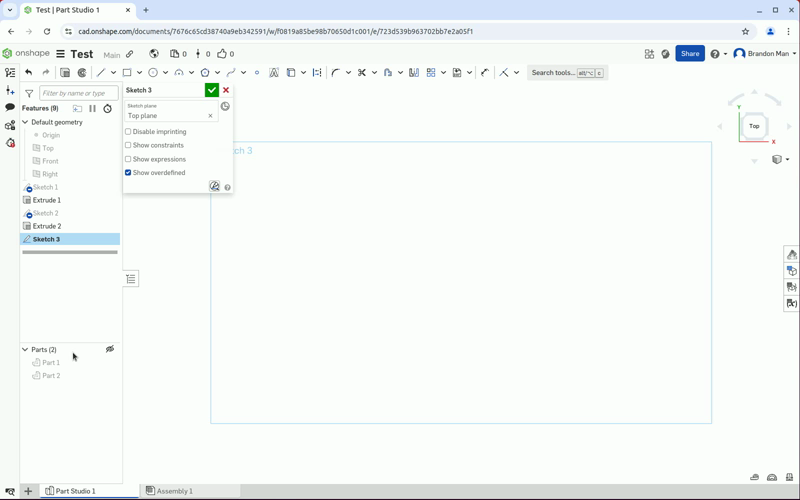
key(l)
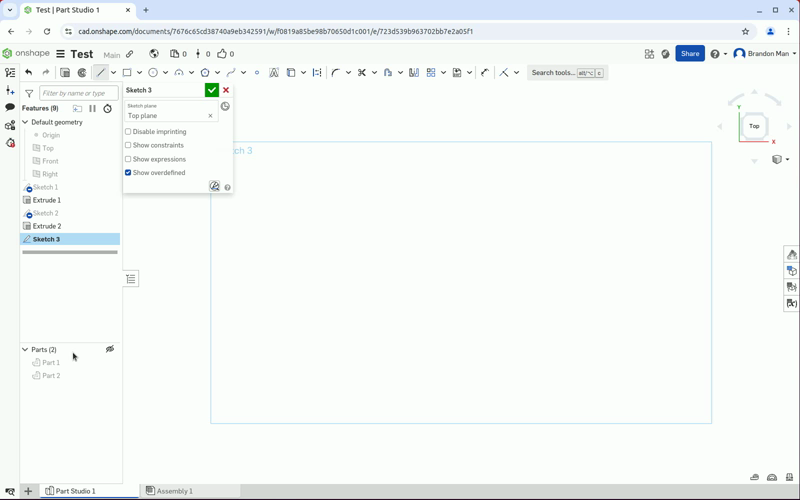
key_down(shift)
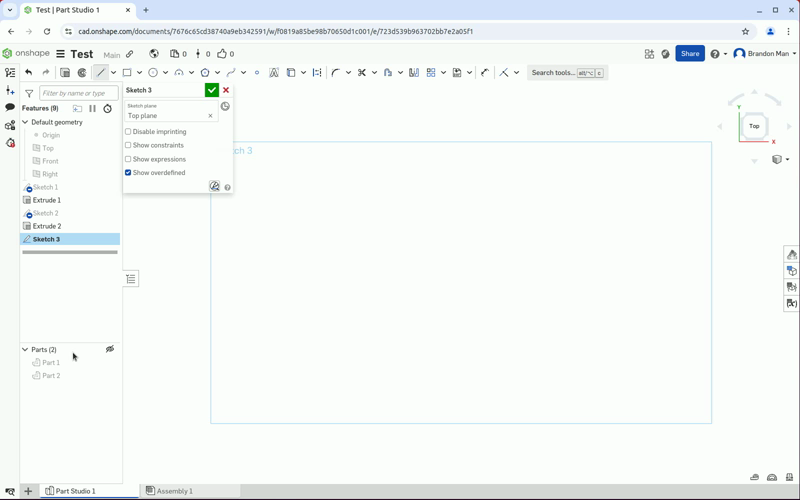
mouse_move(409, 395)
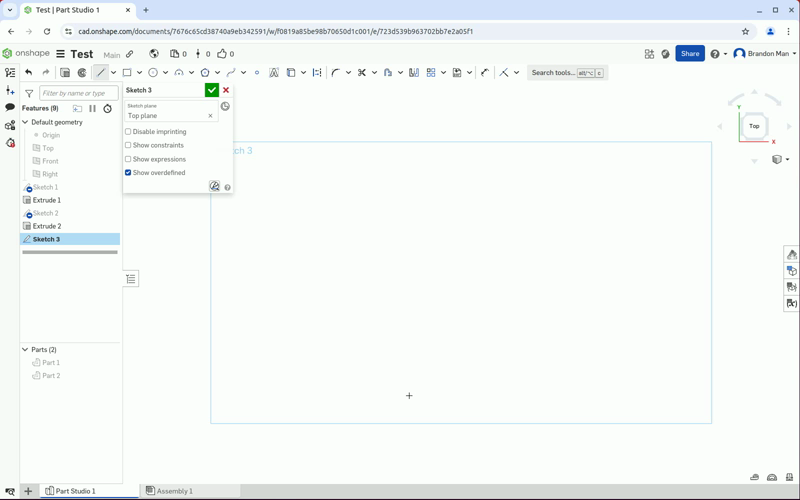
click(409, 395)
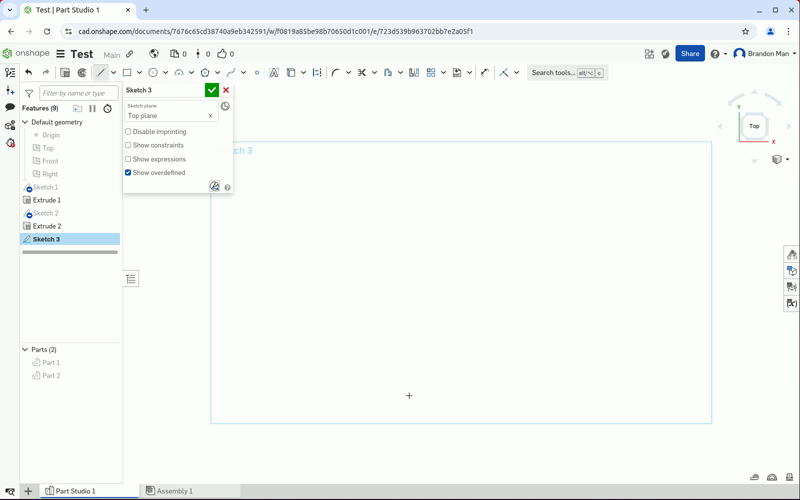
key_up(shift)
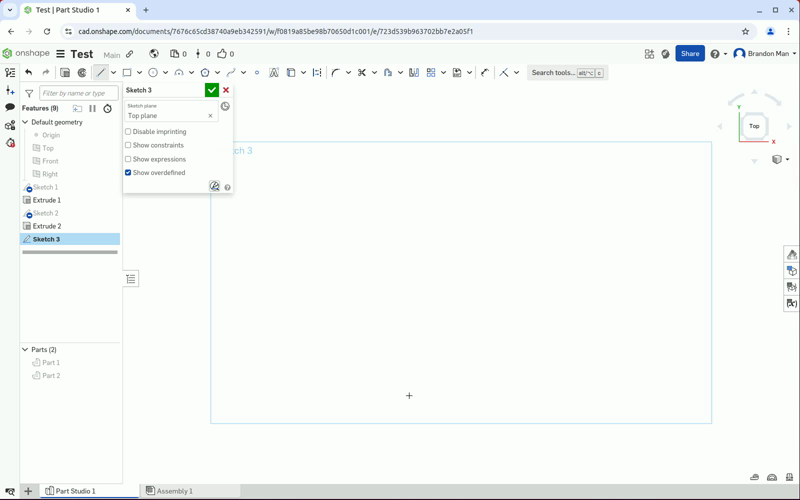
key_down(shift)
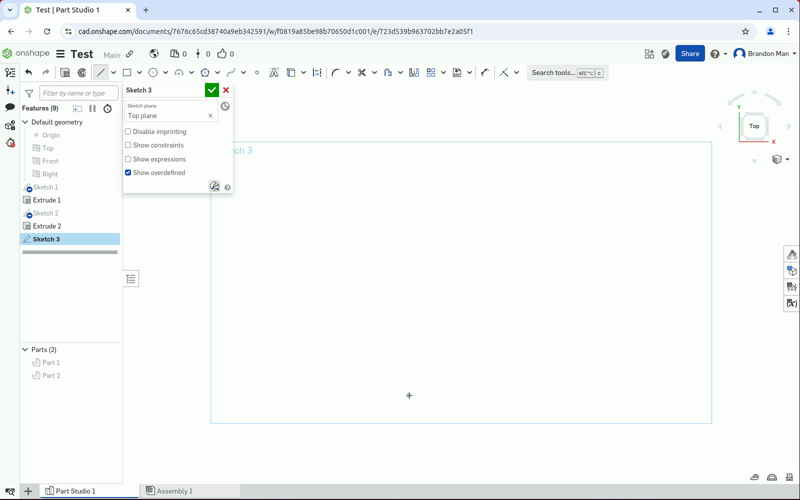
mouse_move(439, 395)
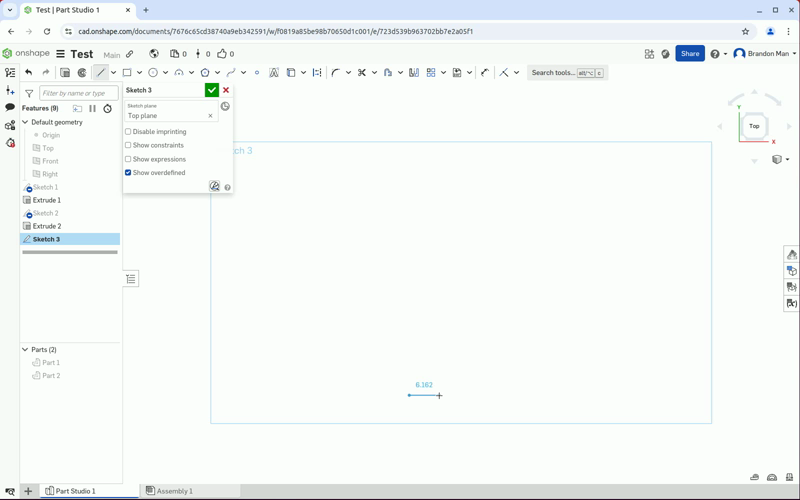
mouse_move(432, 395)
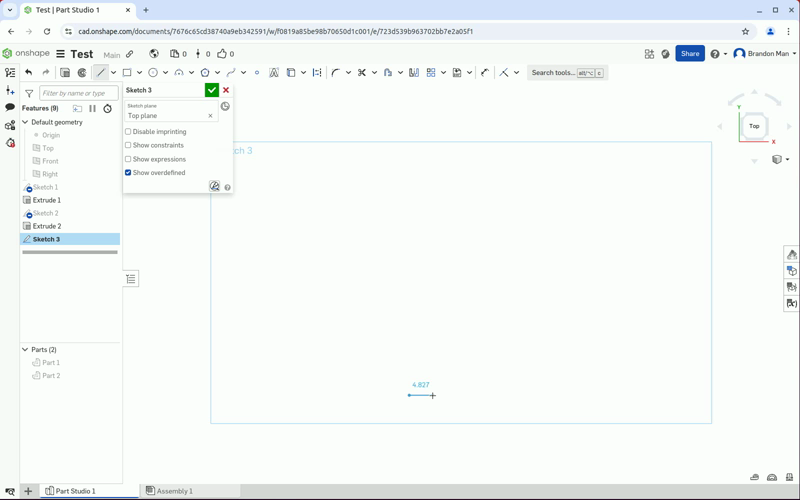
click(432, 395)
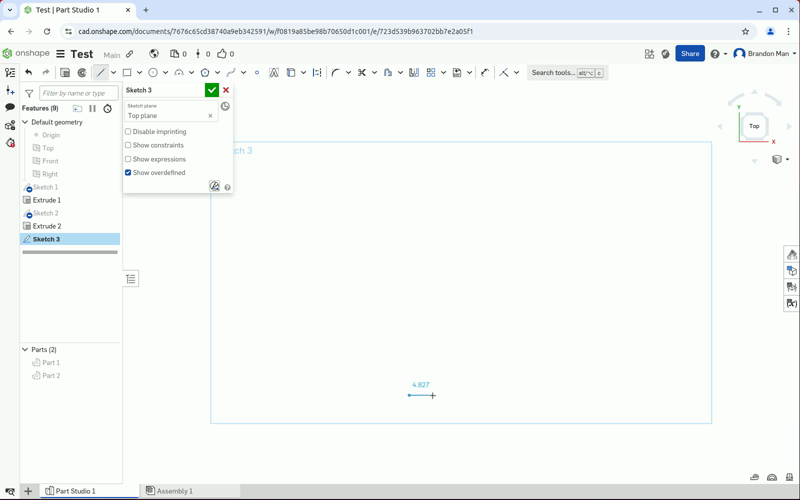
key_up(shift)
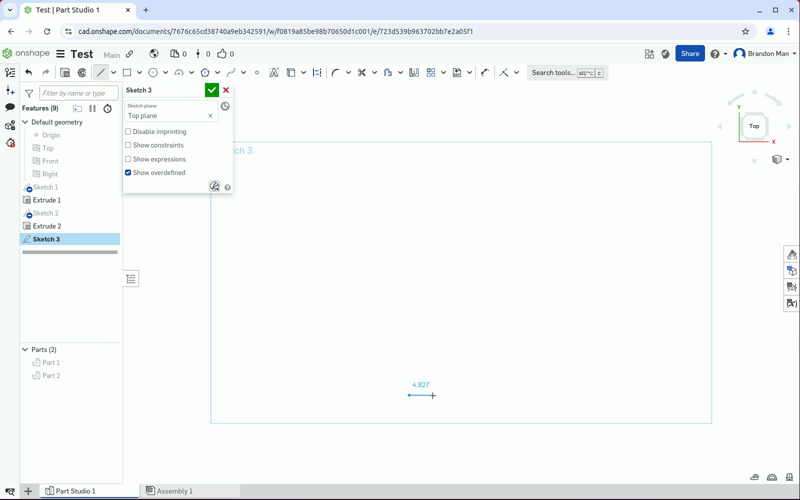
key_down(shift)
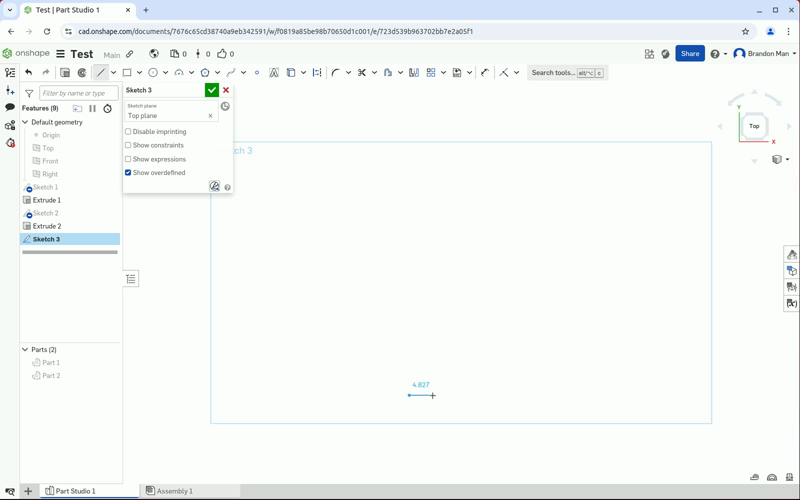
mouse_move(432, 317)
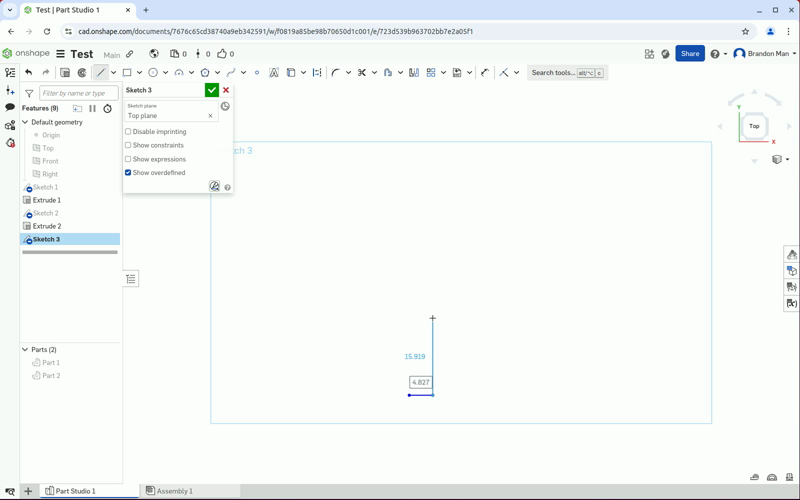
click(432, 317)
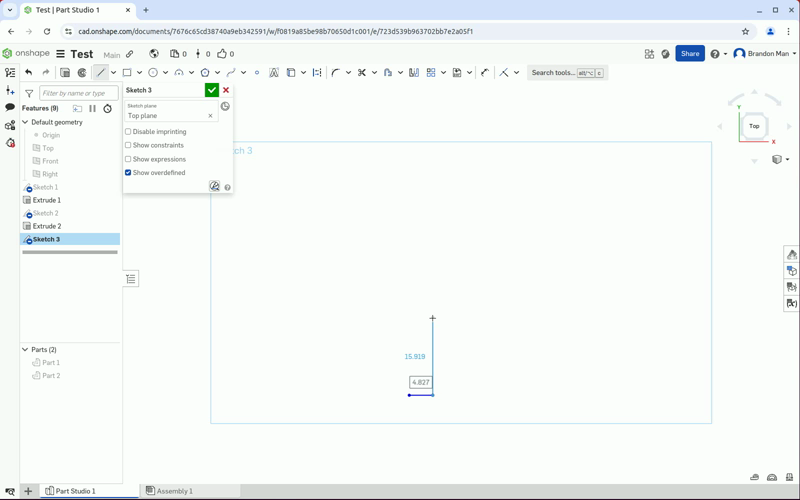
key_up(shift)
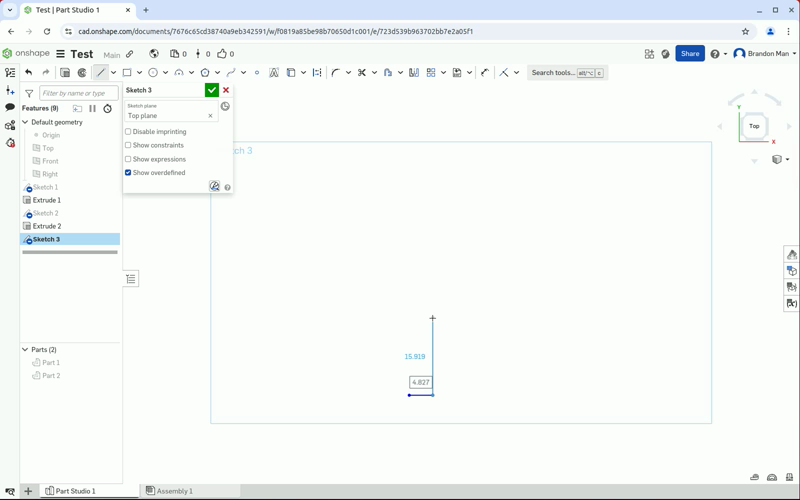
key_down(shift)
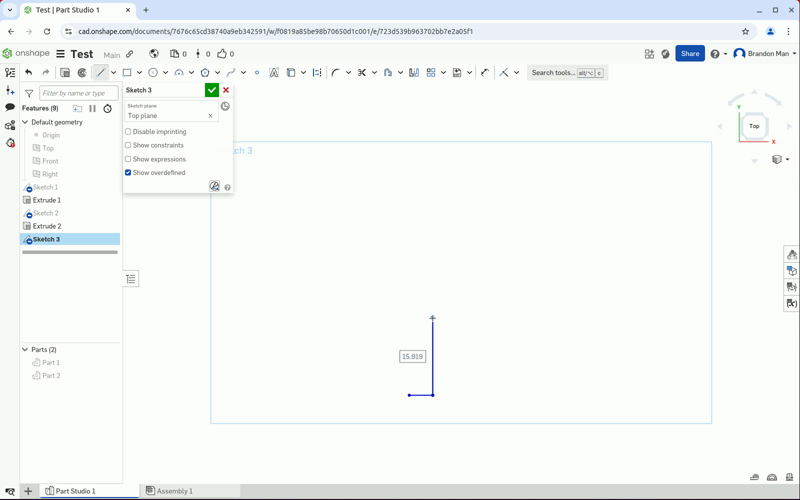
mouse_move(462, 317)
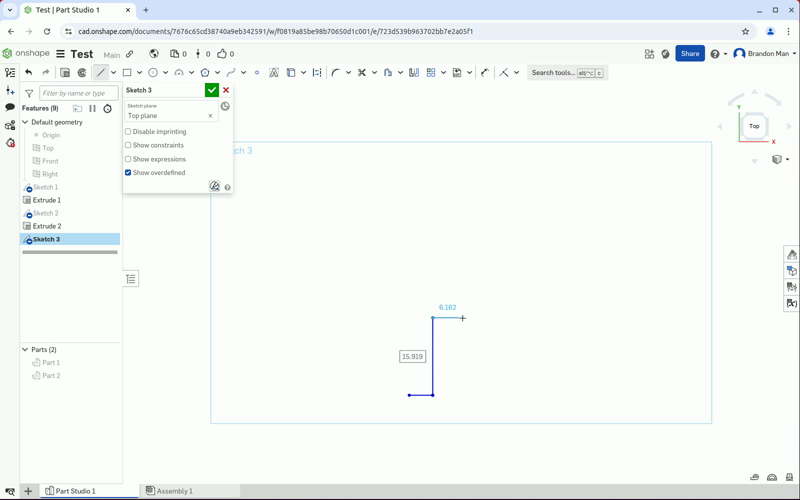
mouse_move(426, 317)
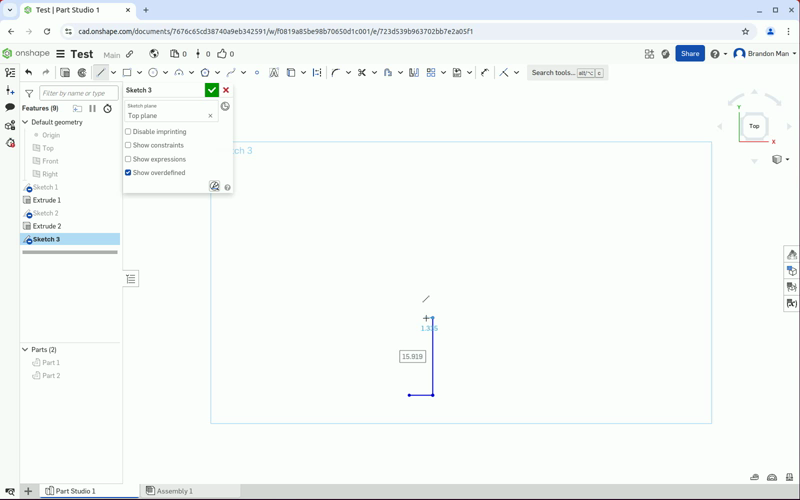
scroll(6)
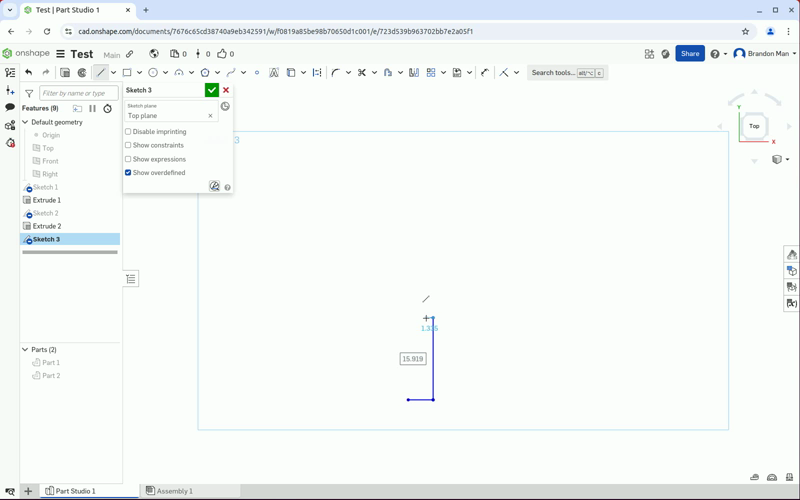
scroll(6)
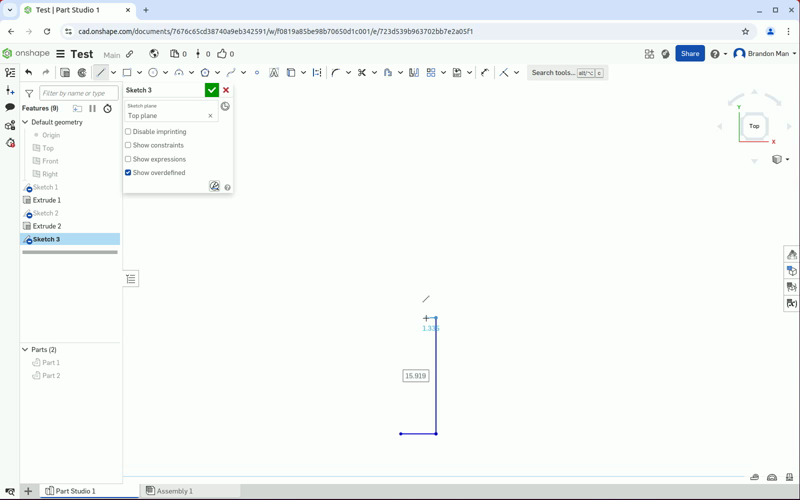
scroll(6)
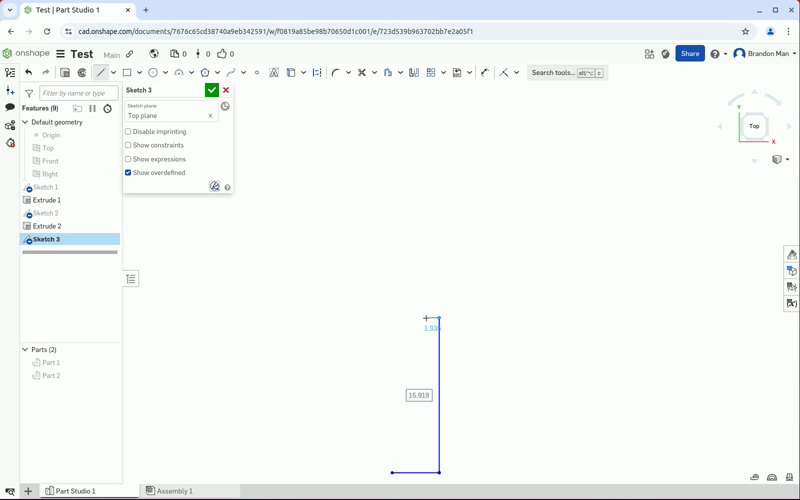
scroll(6)
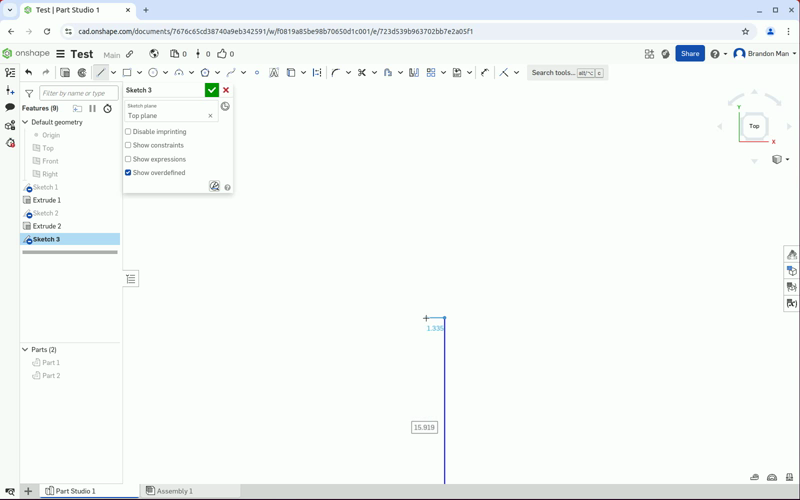
scroll(6)
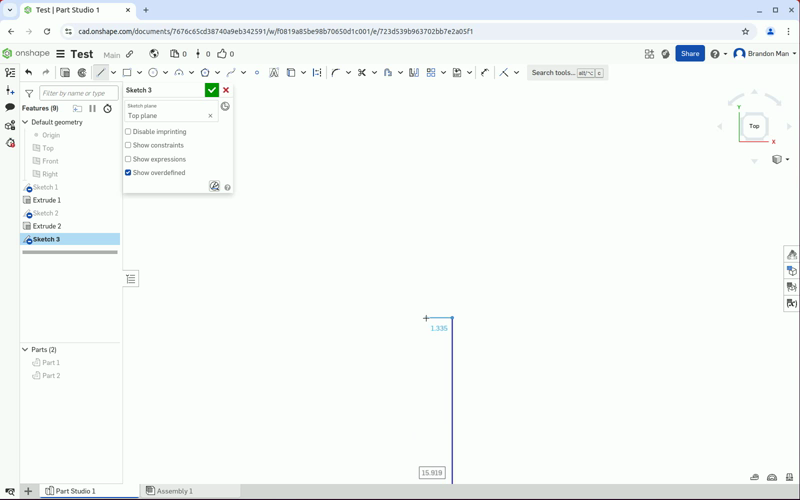
scroll(6)
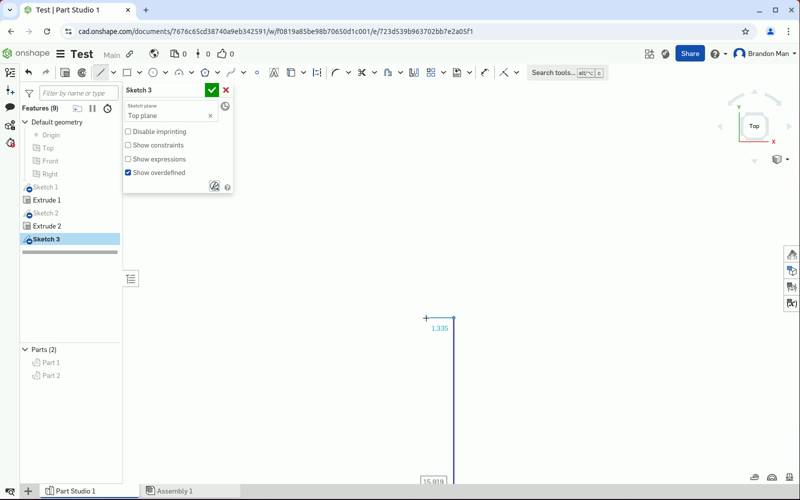
scroll(6)
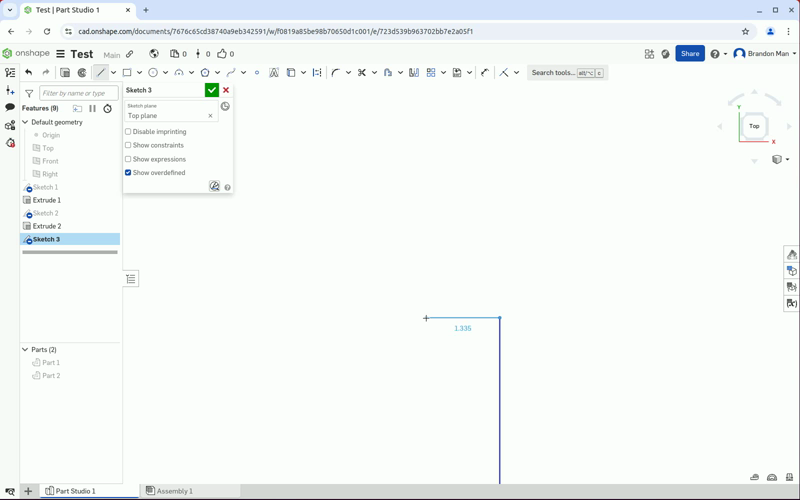
click(426, 317)
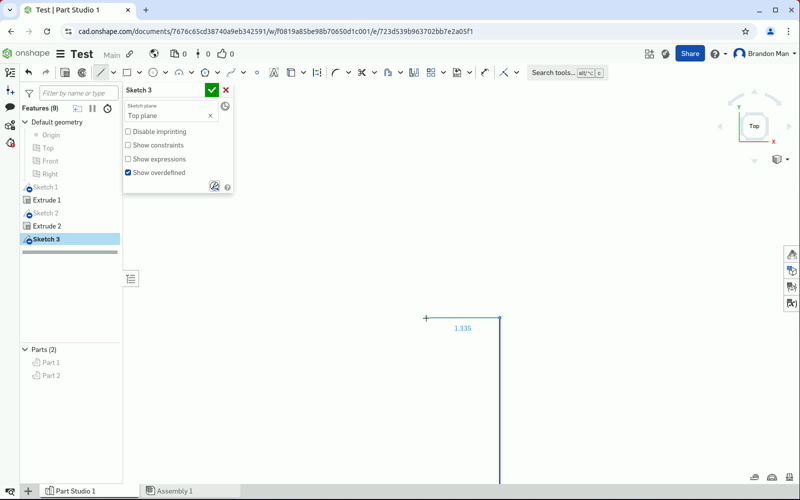
scroll(-6)
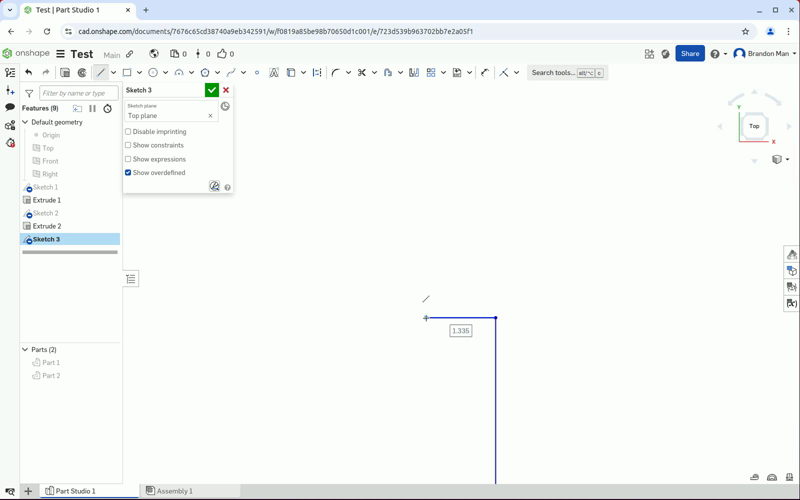
scroll(-6)
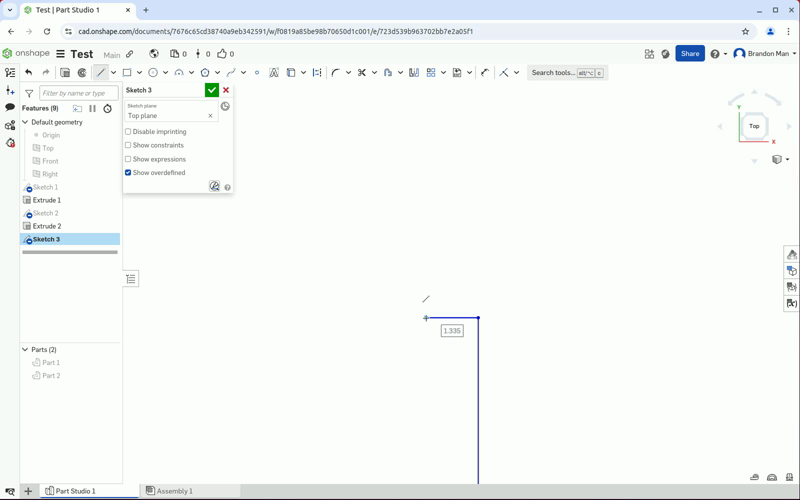
scroll(-6)
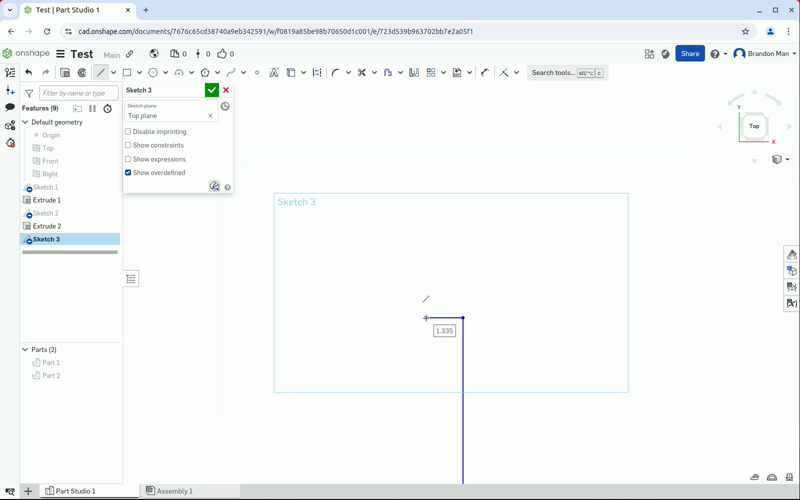
scroll(-6)
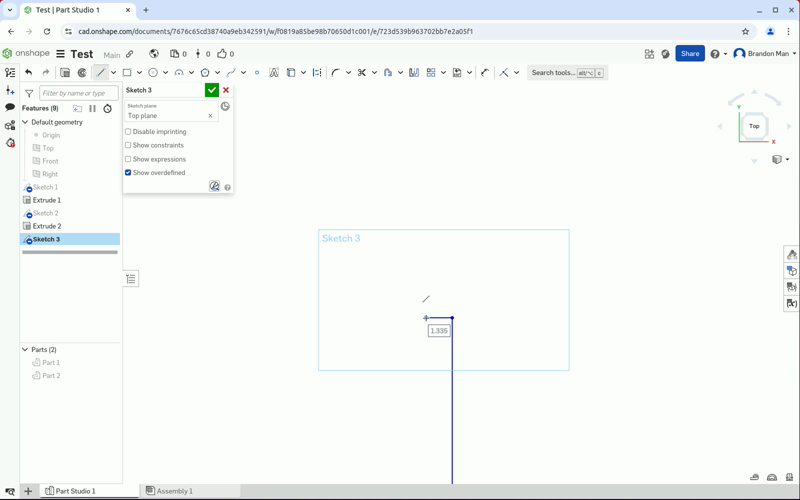
scroll(-6)
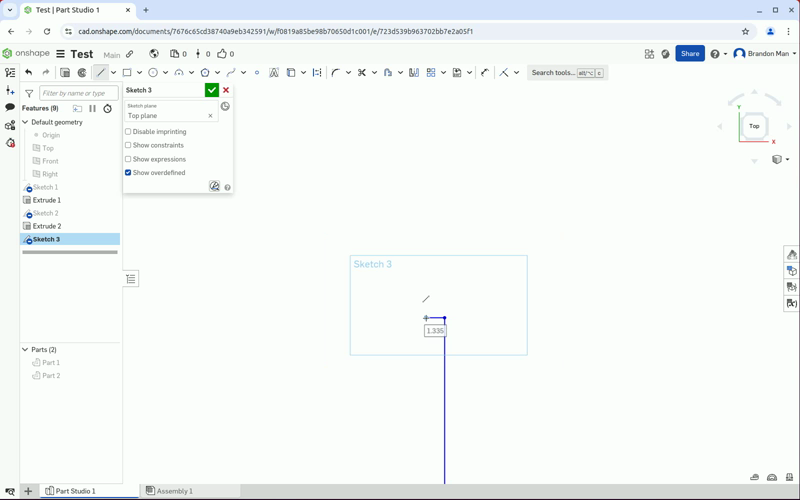
scroll(-6)
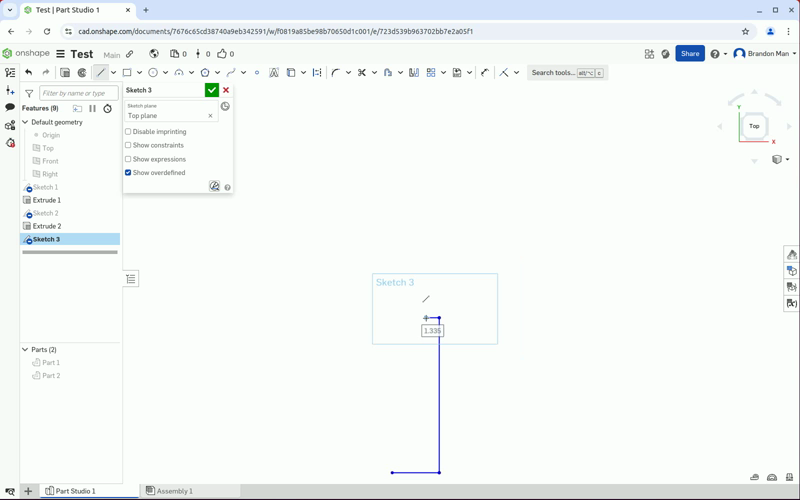
scroll(-6)
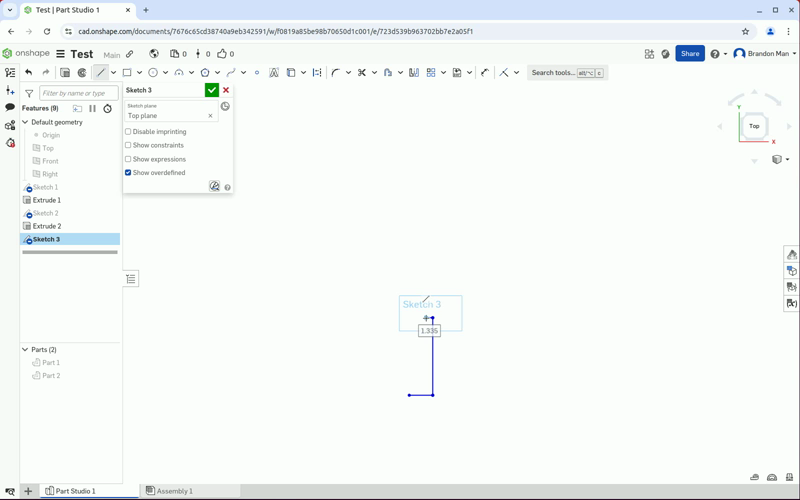
key_up(shift)
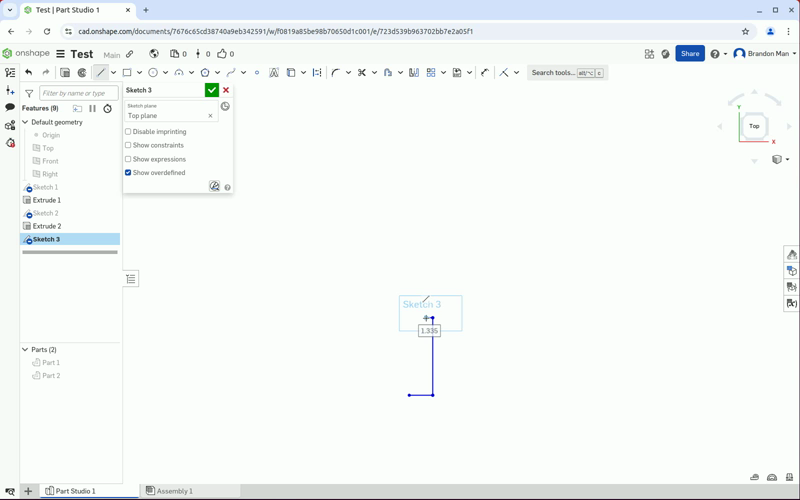
key_down(shift)
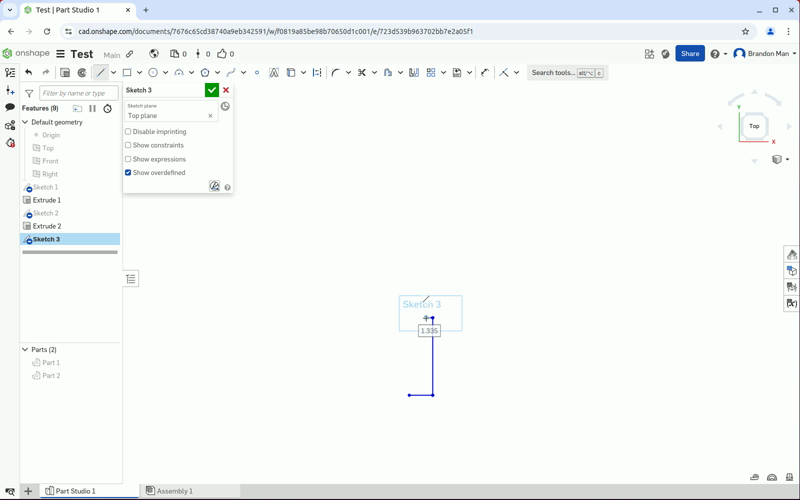
mouse_move(456, 317)
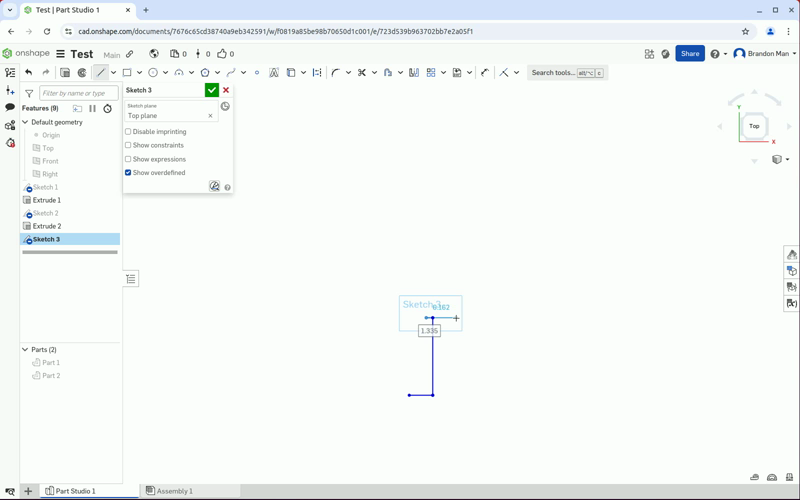
mouse_move(413, 317)
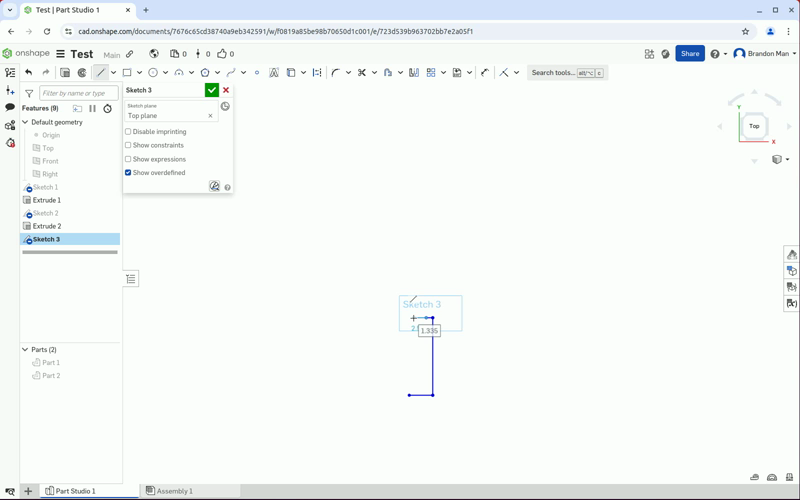
click(413, 317)
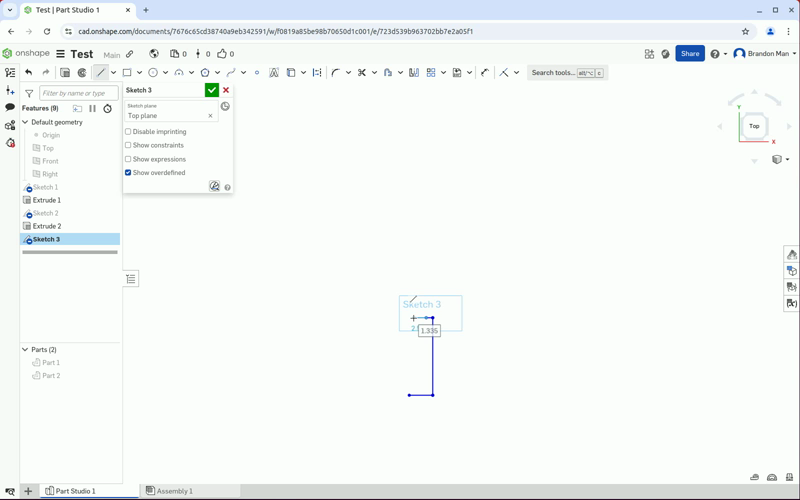
key_up(shift)
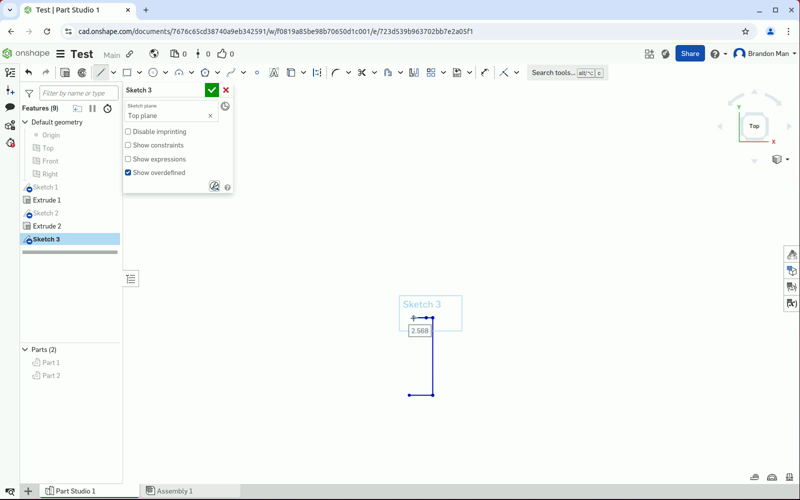
key_down(shift)
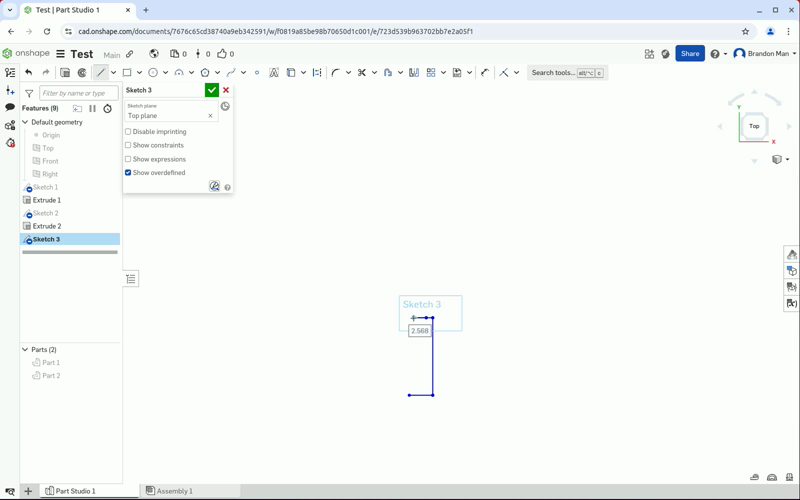
mouse_move(444, 317)
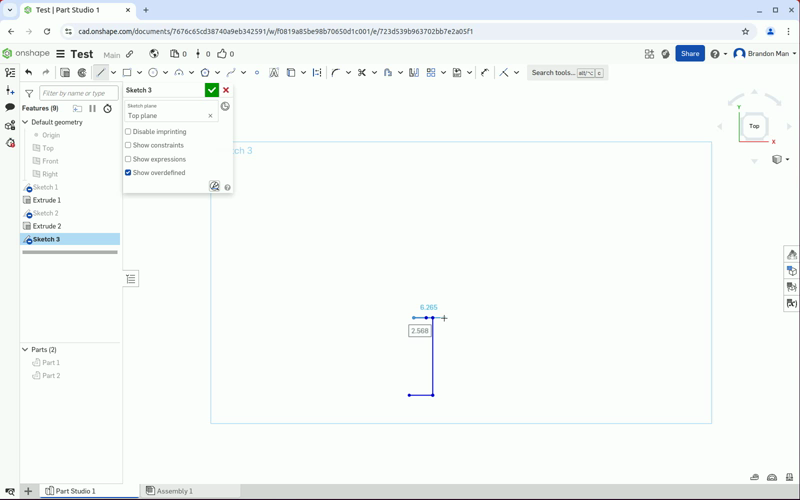
mouse_move(409, 317)
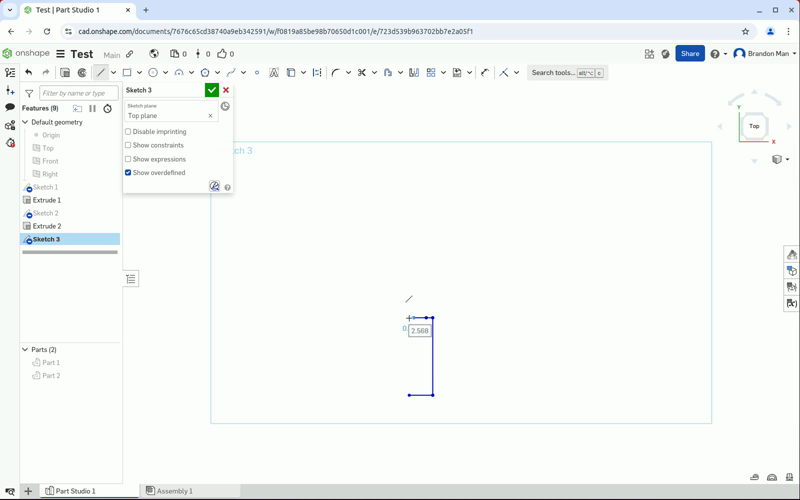
scroll(6)
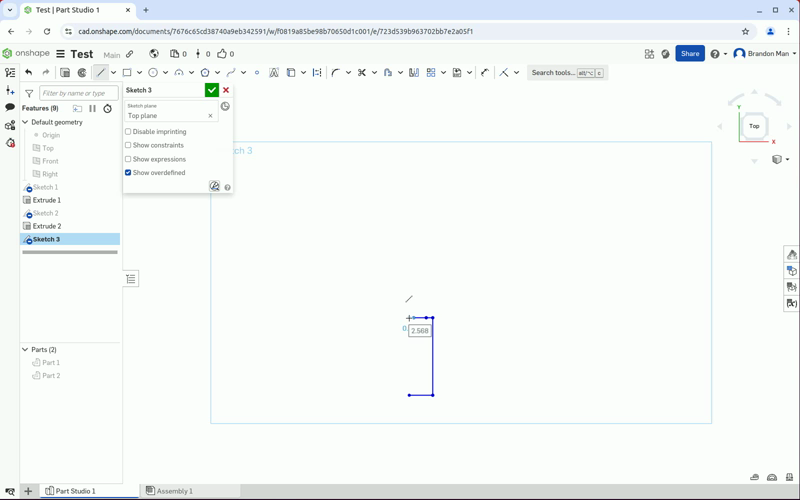
scroll(6)
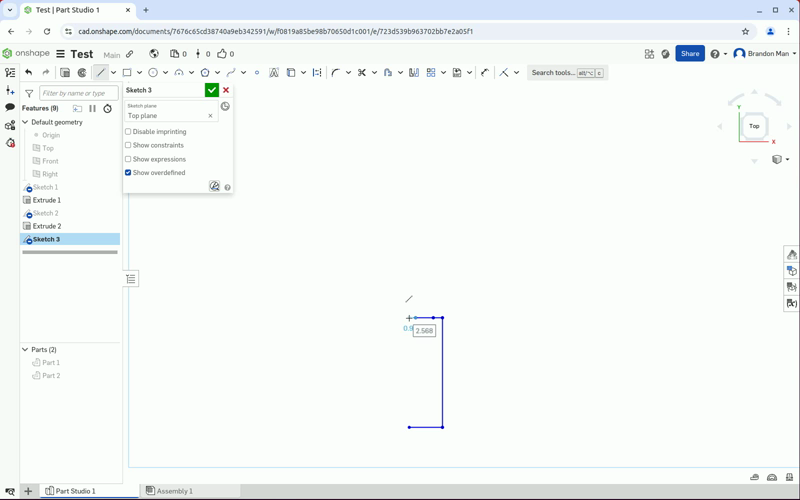
scroll(6)
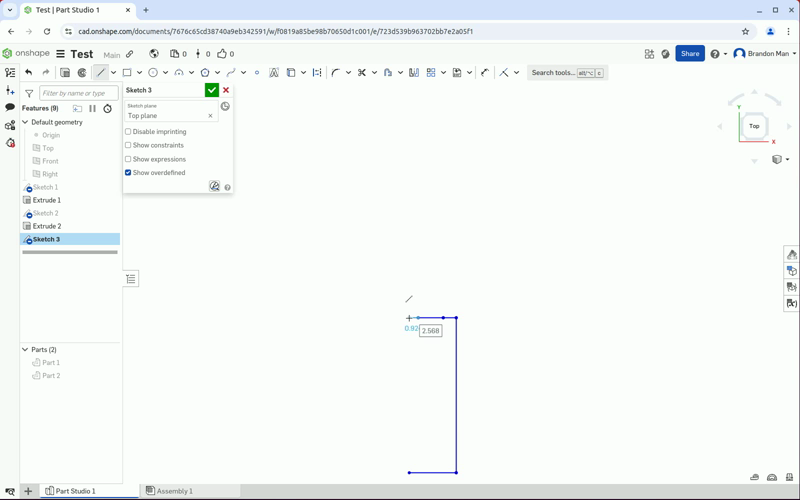
scroll(6)
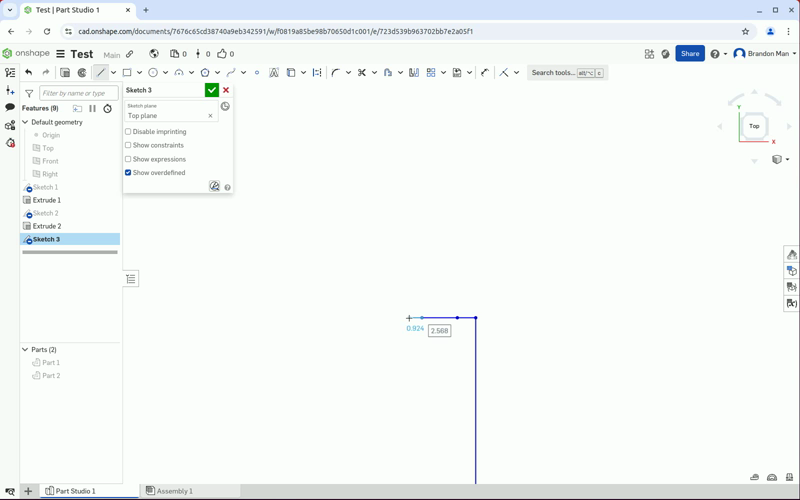
scroll(6)
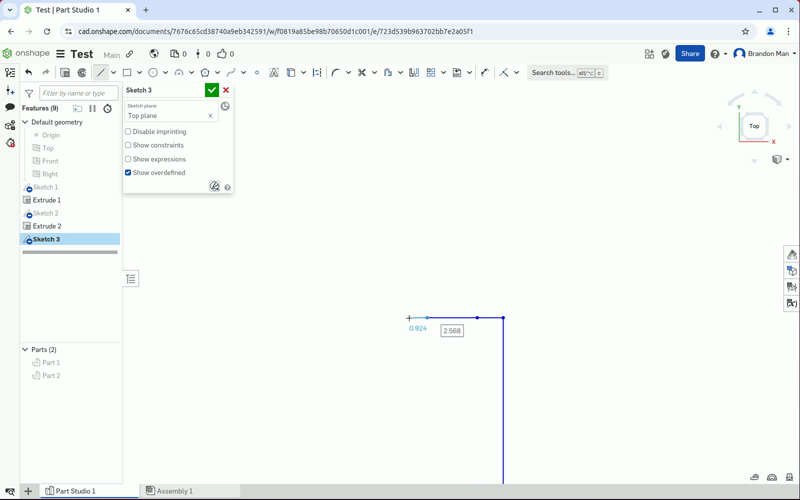
scroll(6)
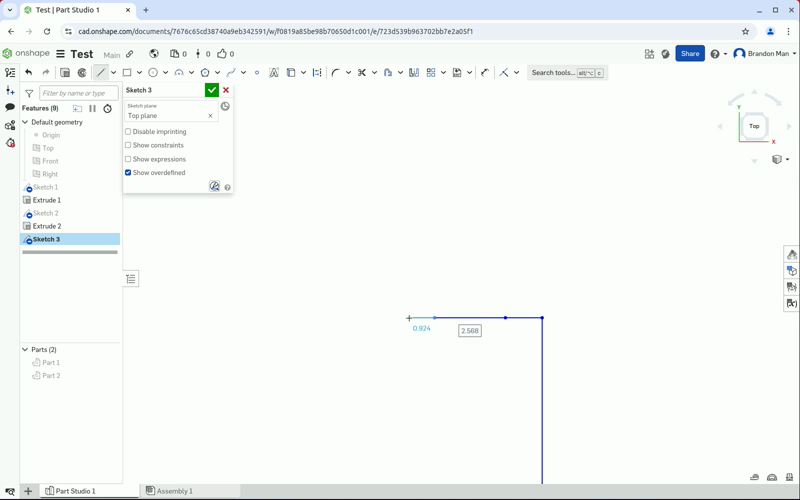
scroll(6)
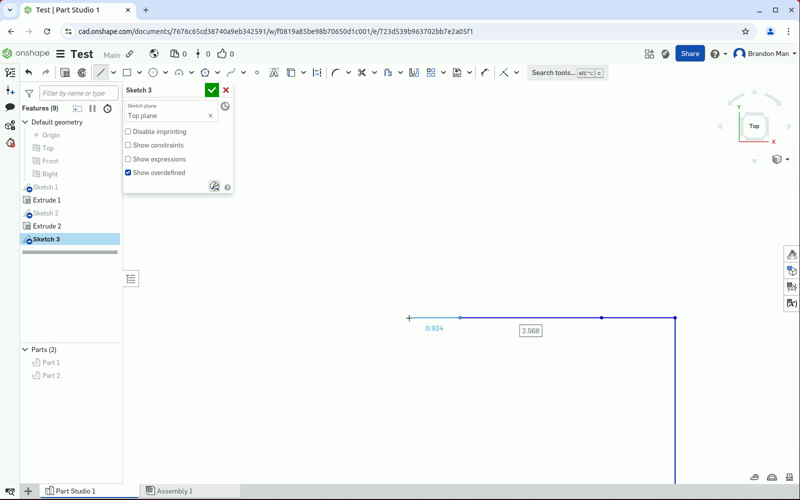
click(409, 317)
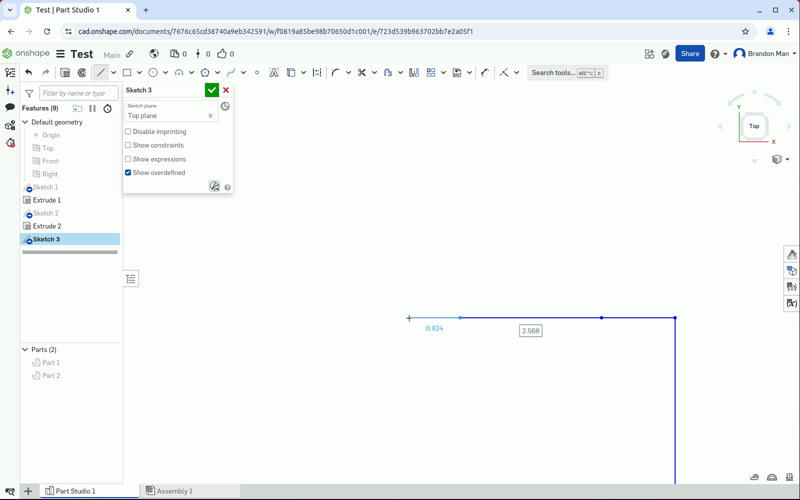
scroll(-6)
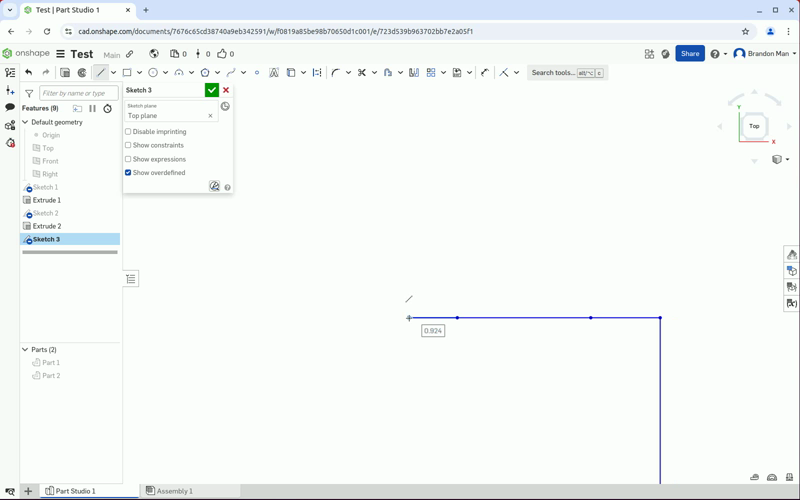
scroll(-6)
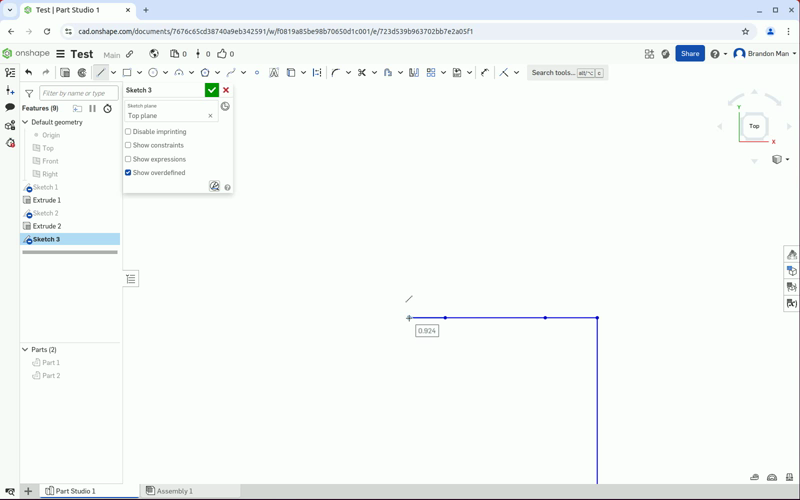
scroll(-6)
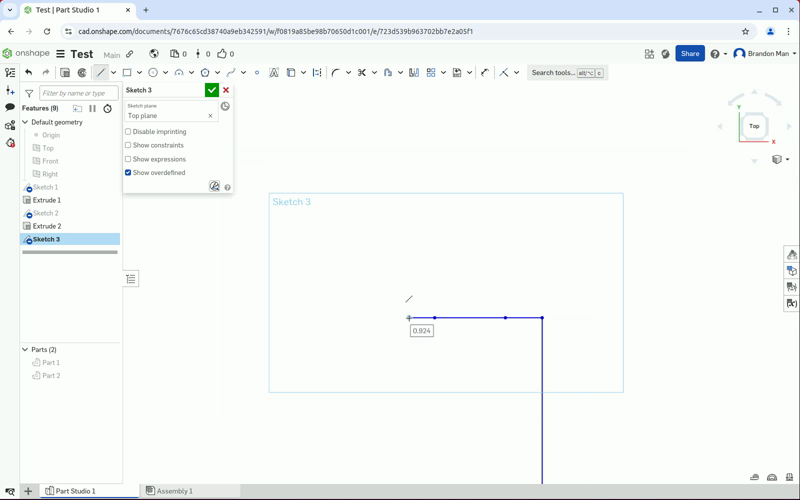
scroll(-6)
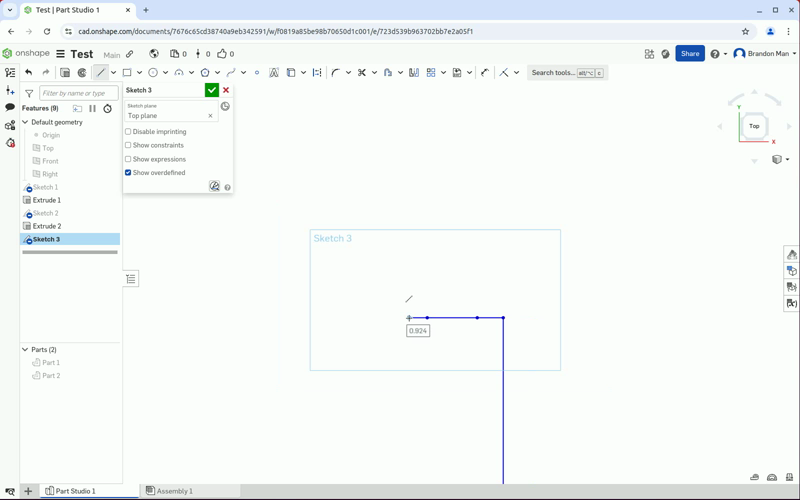
scroll(-6)
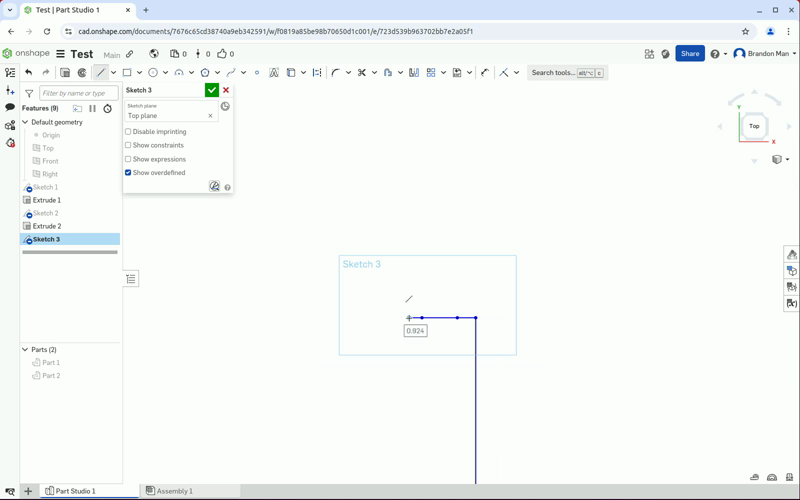
scroll(-6)
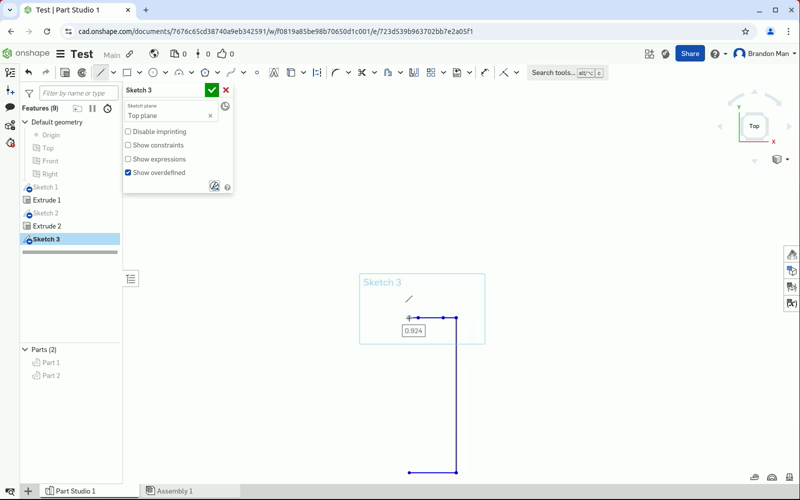
scroll(-6)
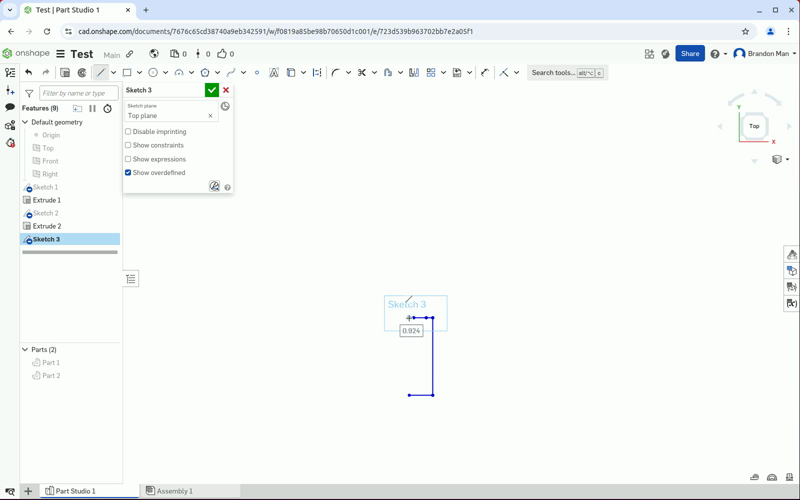
key_up(shift)
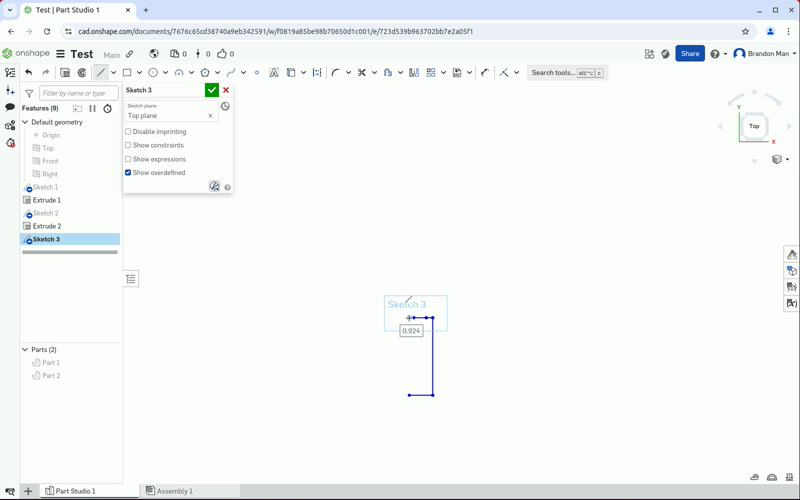
key_down(shift)
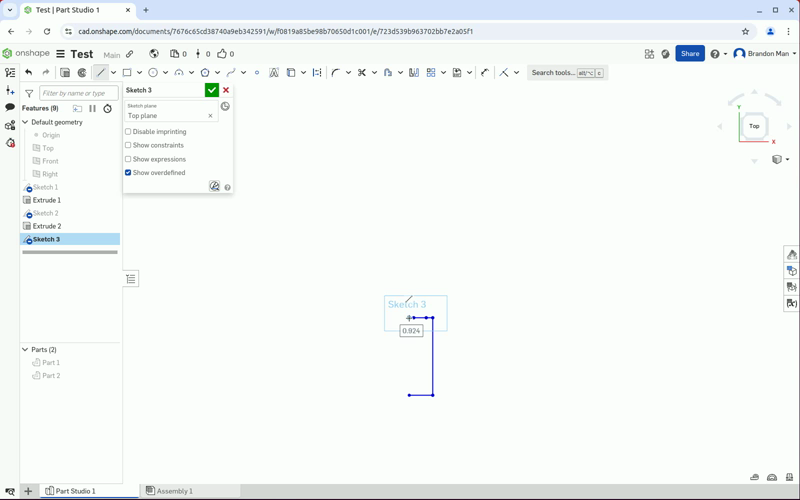
mouse_move(409, 395)
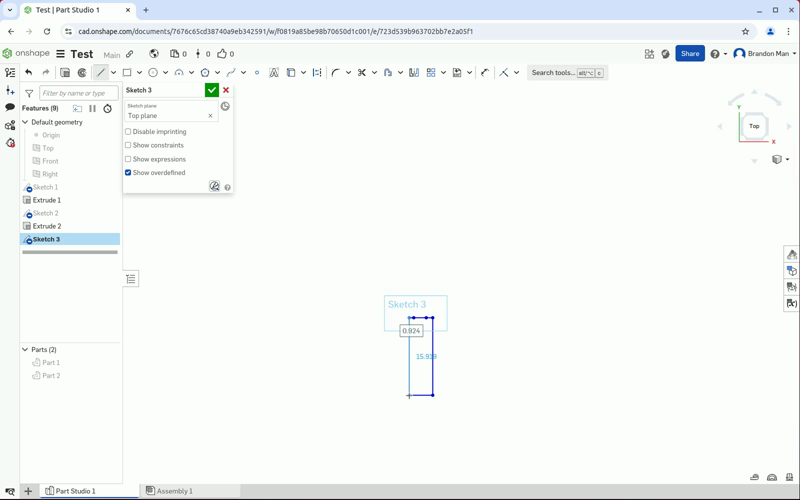
key_up(shift)
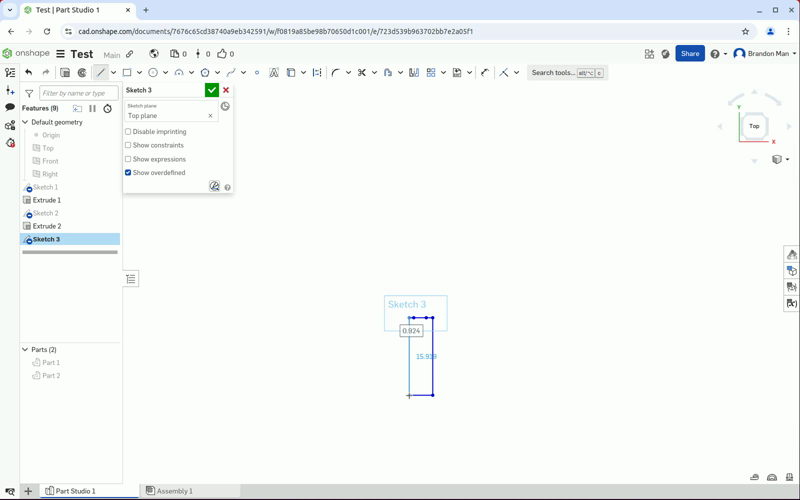
click(409, 395)
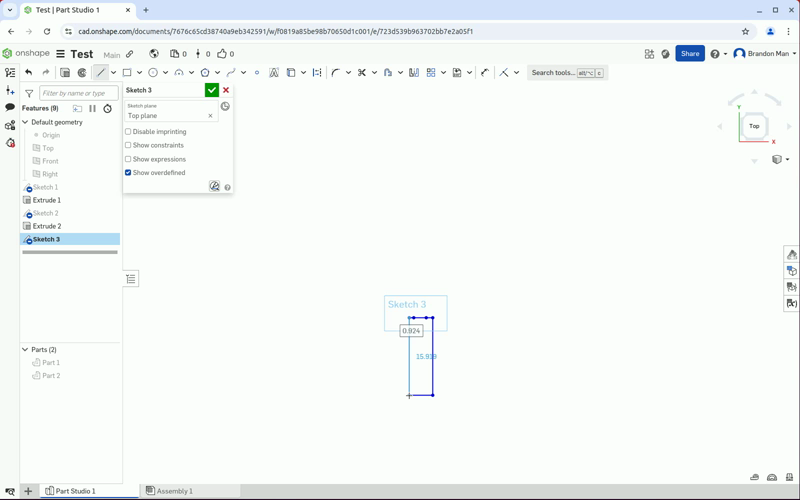
key(esc)
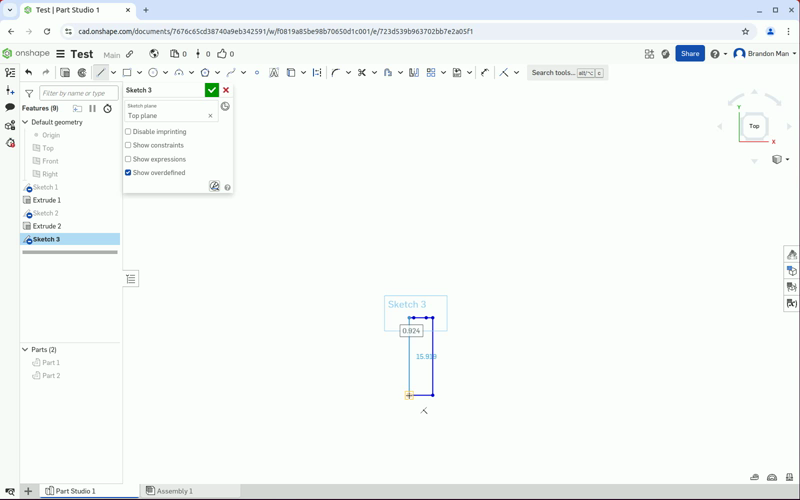
mouse_move(426, 349)
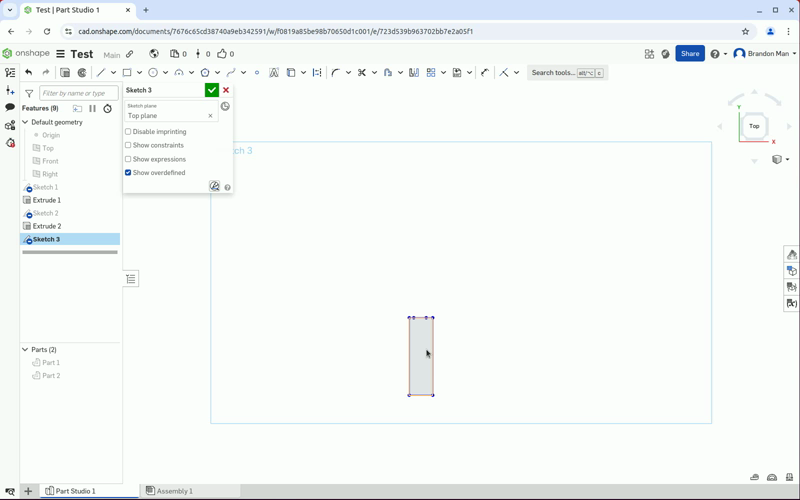
click(426, 349)
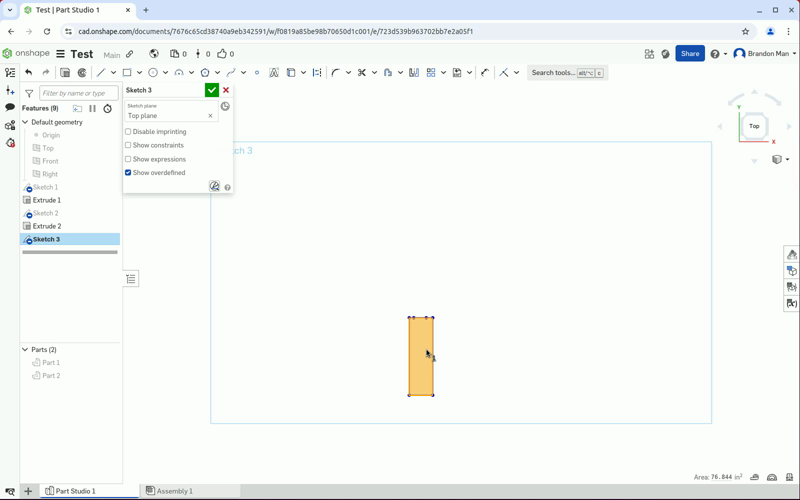
mouse_move(73, 352)
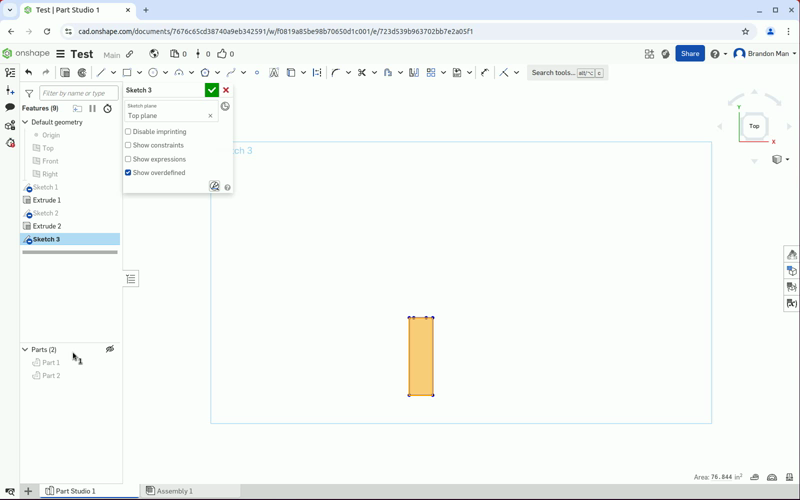
key(shift+y)
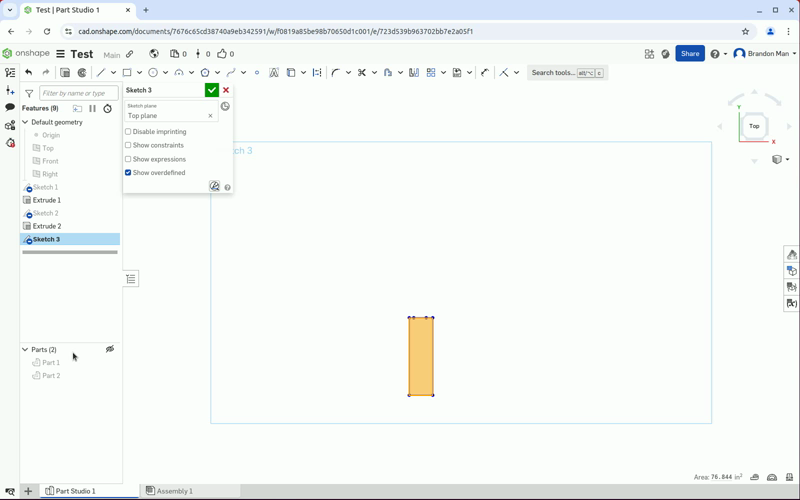
key(shift+e)
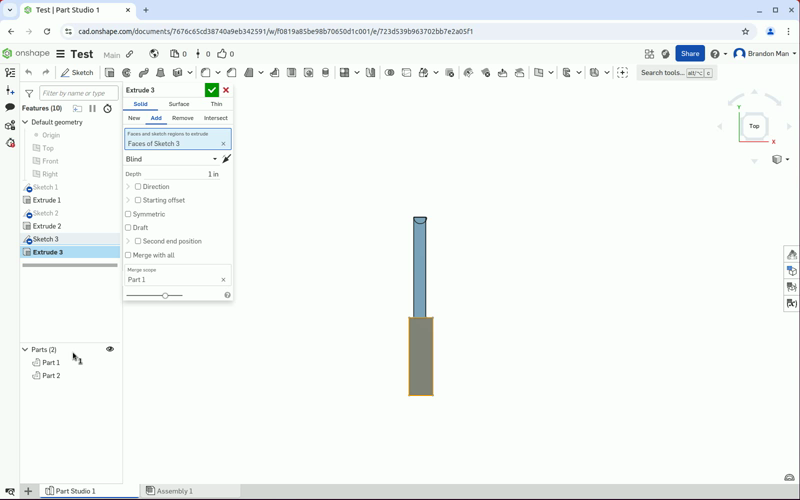
mouse_move(143, 106)
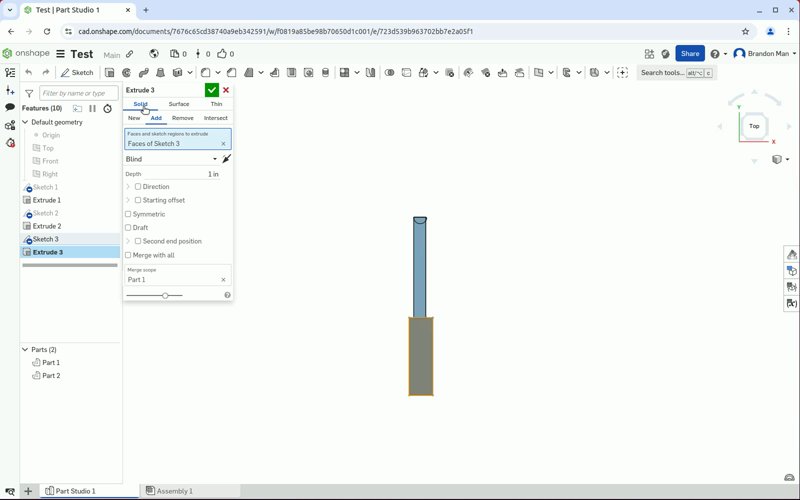
click(143, 106)
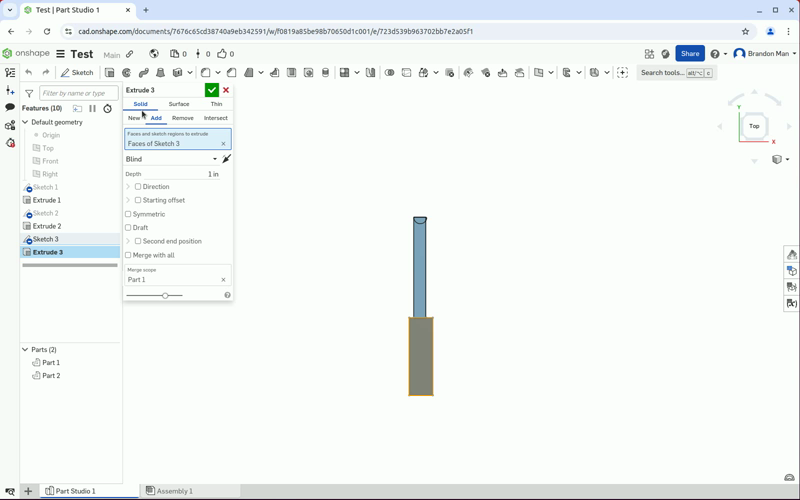
mouse_move(137, 120)
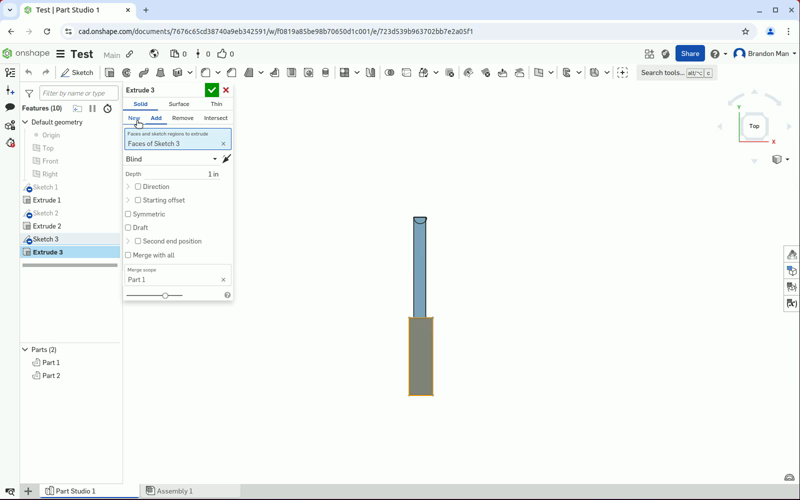
click(137, 120)
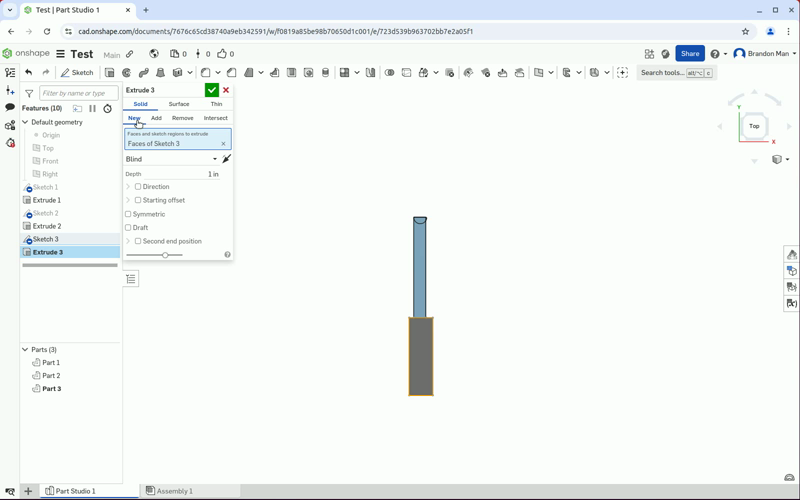
key(tab, 4)
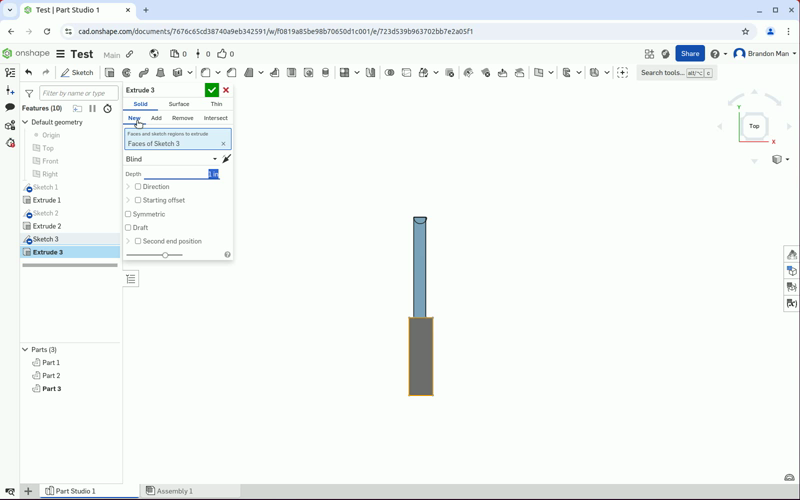
text(1.926)
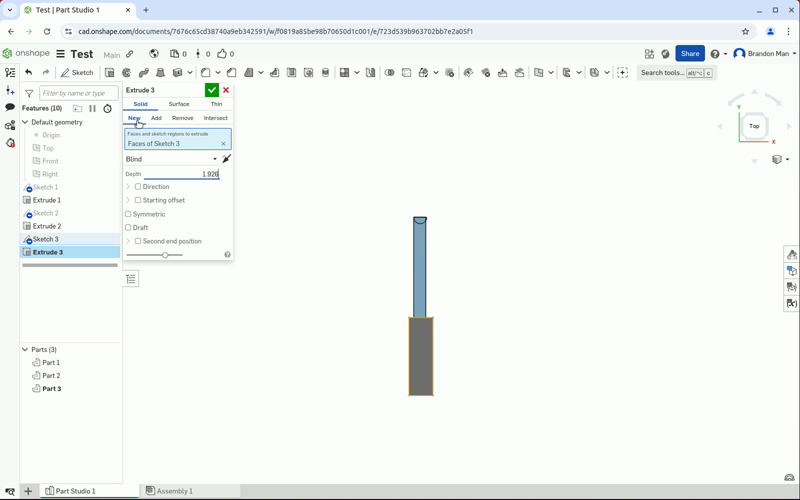
key(enter)
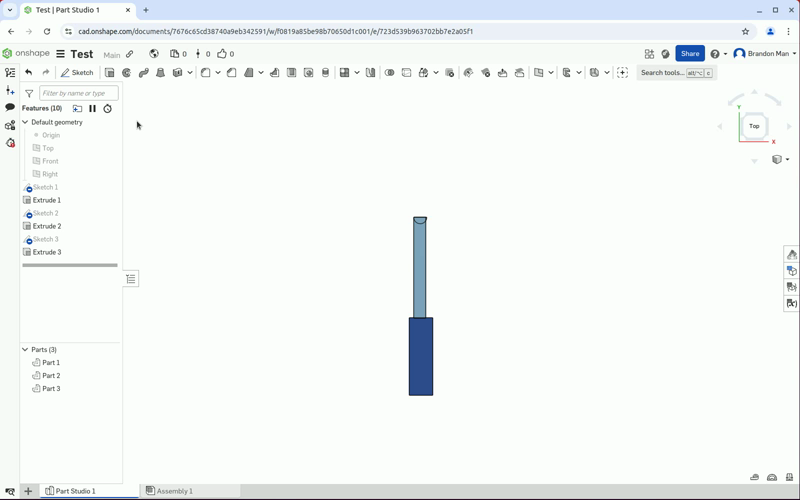
key(shift+h)
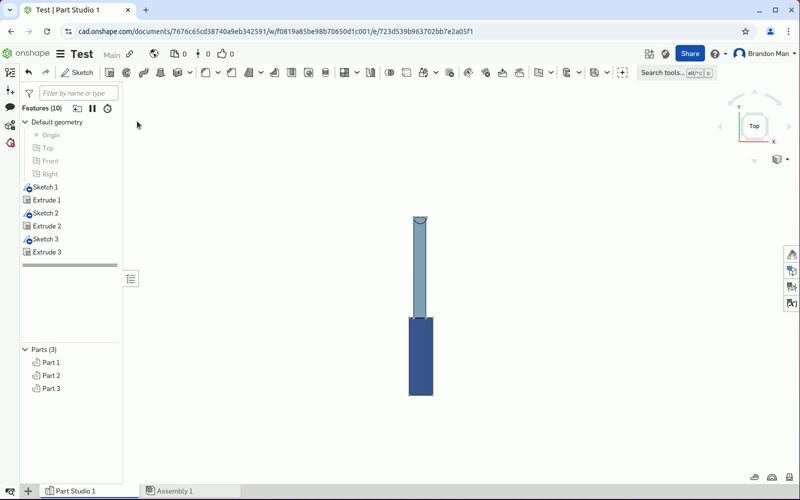
key(shift+h)
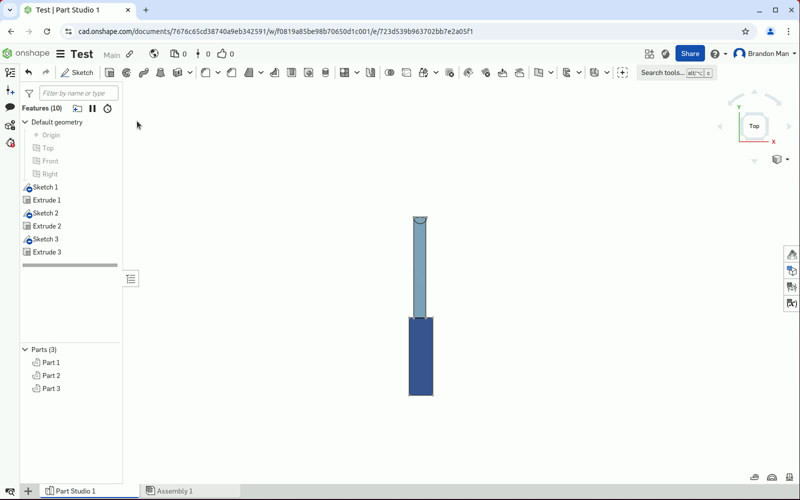
key(shift+7)
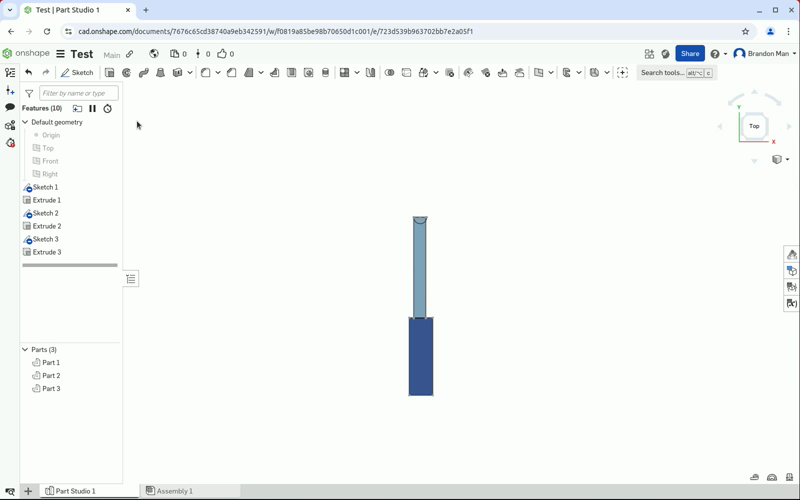
key(up, 3)
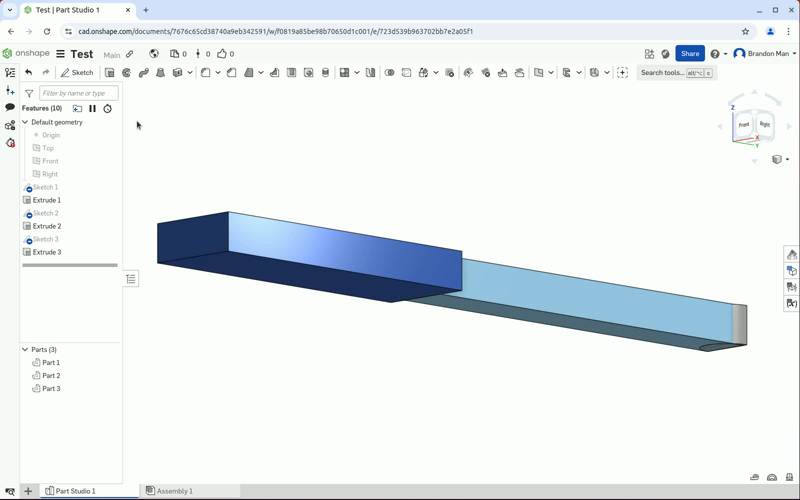
key(left, 3)
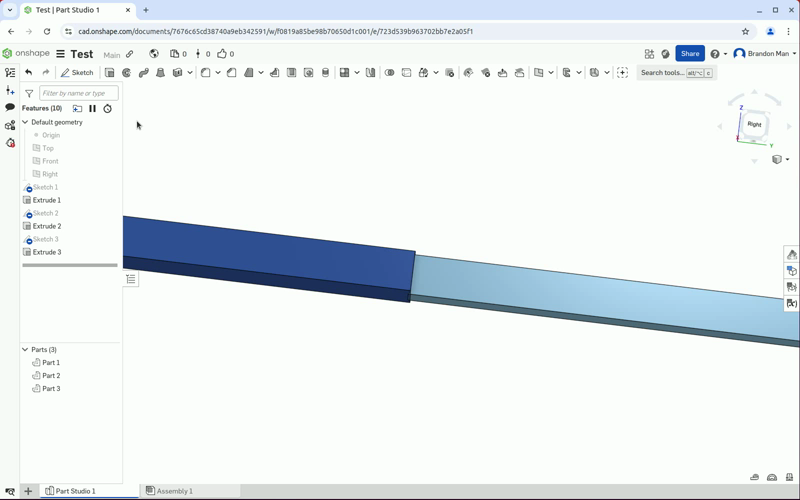
key(right, 3)
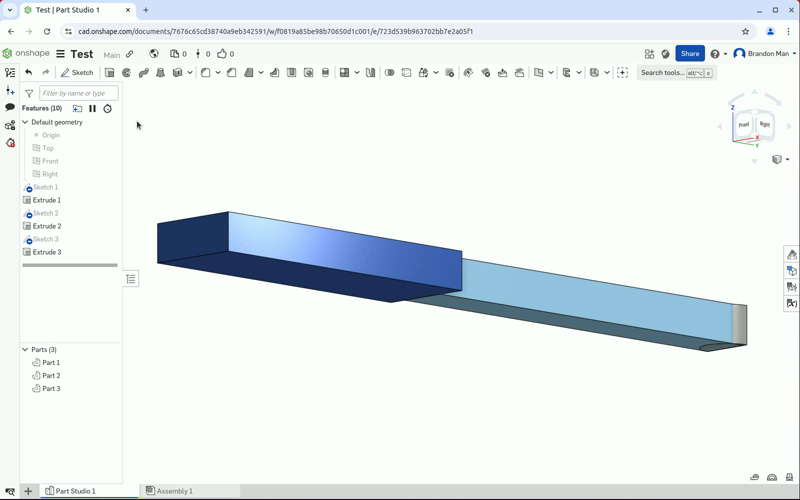
key(down, 3)
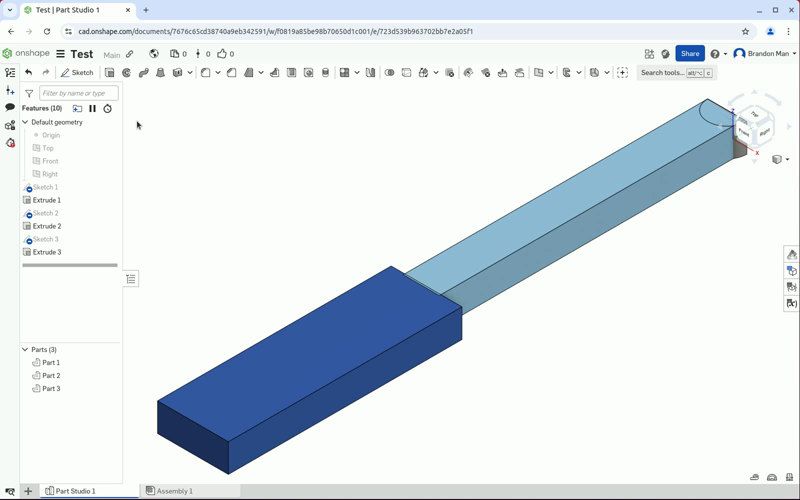
mouse_move(73, 189)
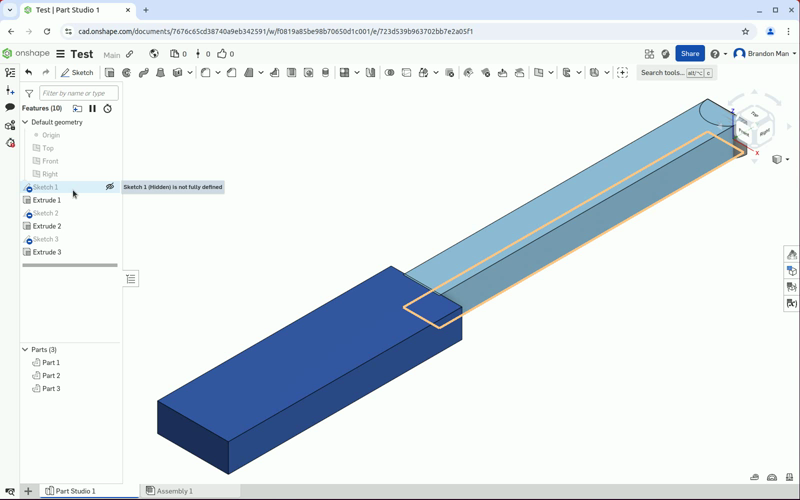
click(73, 189)